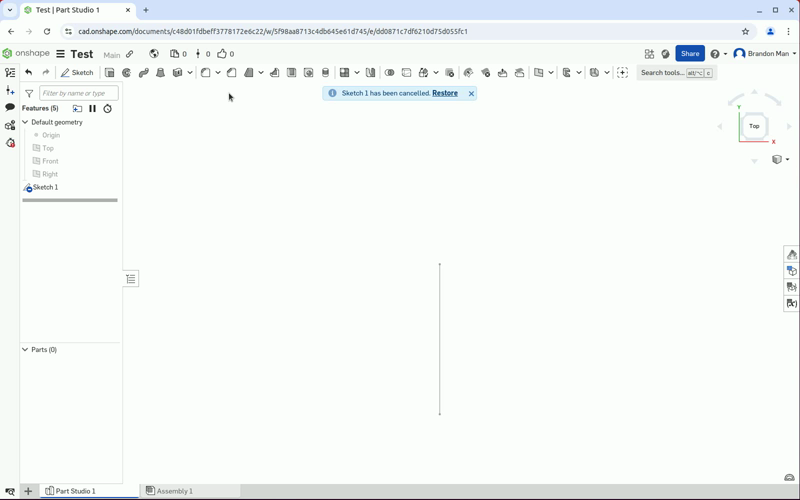
key(shift+h)
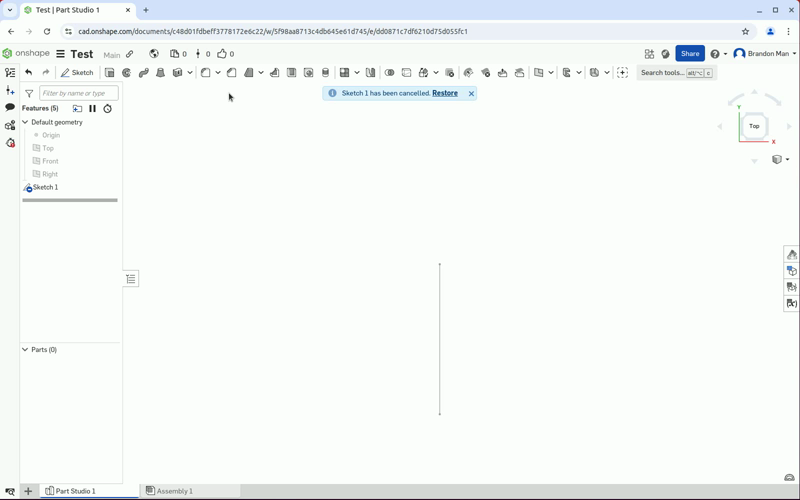
key(shift+s)
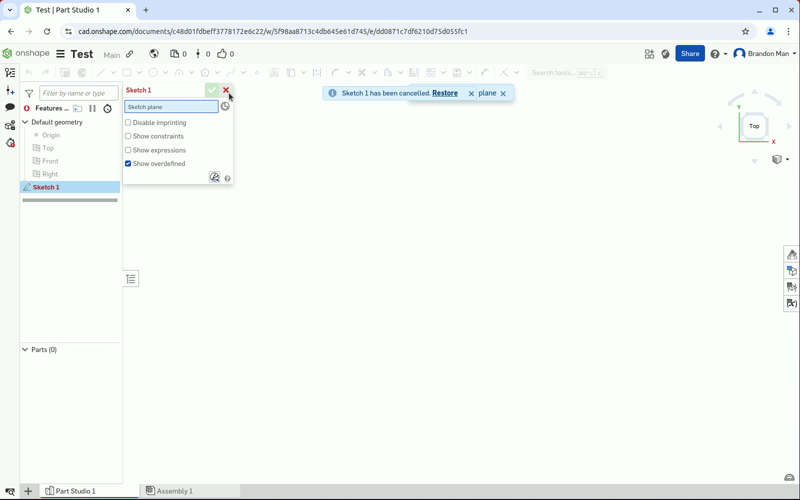
mouse_move(73, 150)
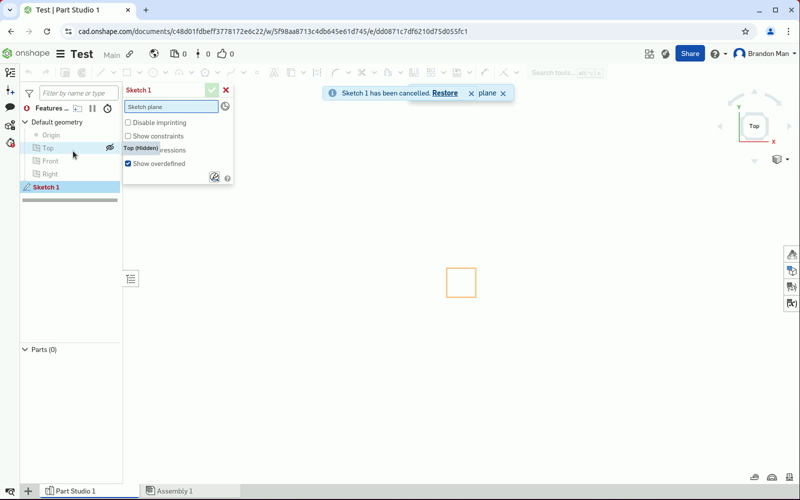
click(73, 150)
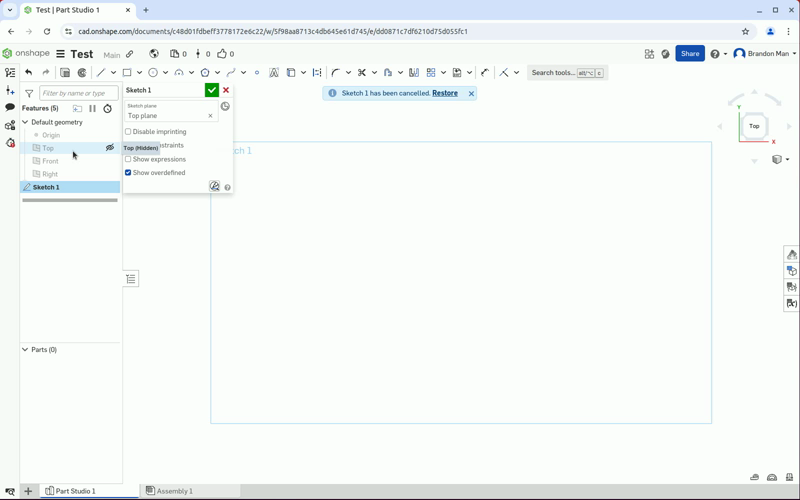
mouse_move(73, 352)
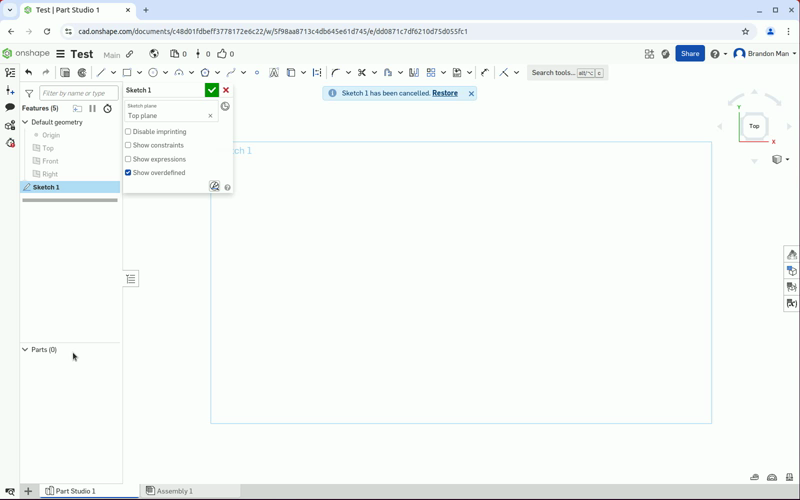
key(y)
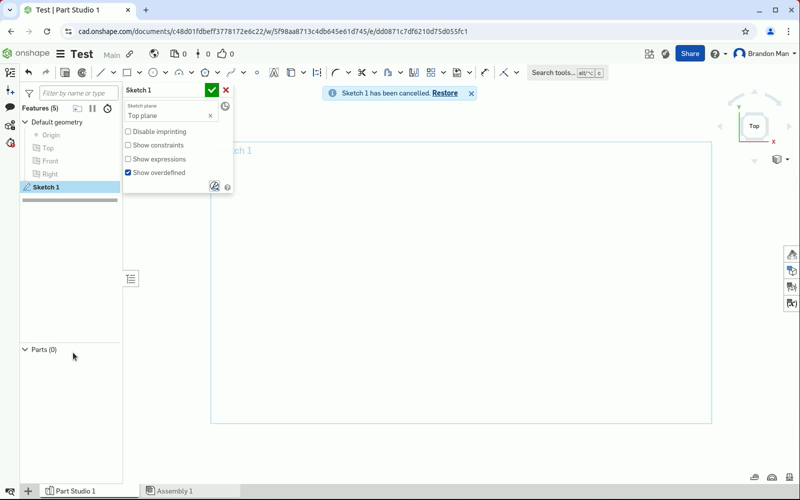
key(l)
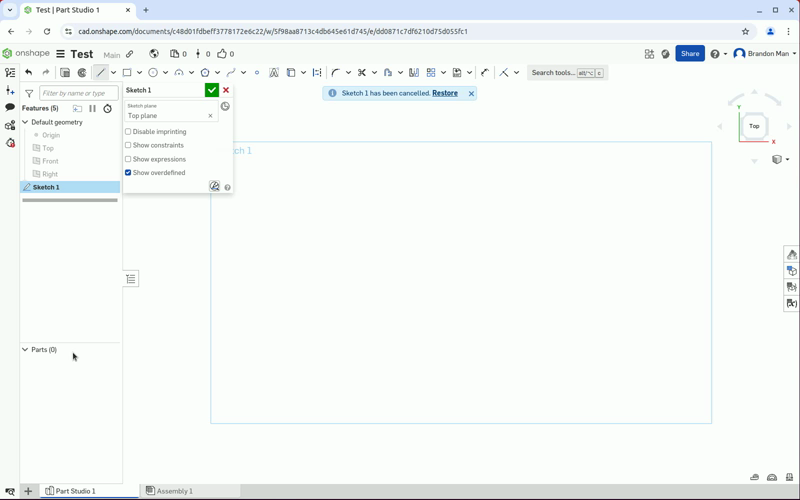
key_down(shift)
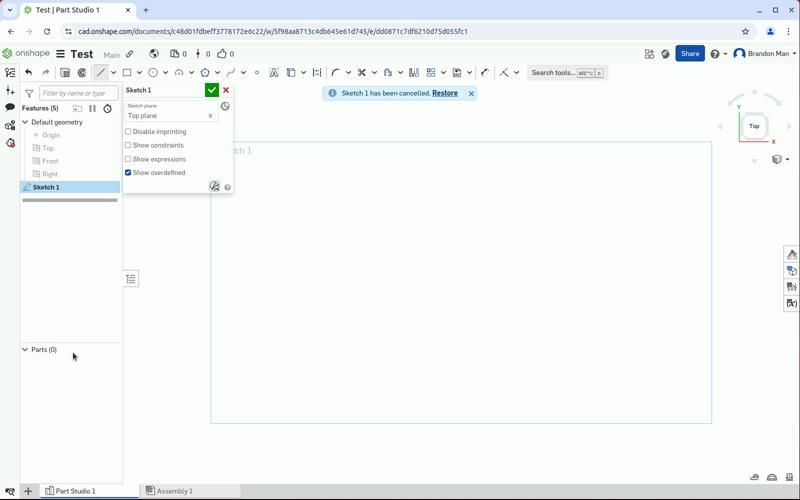
mouse_move(372, 333)
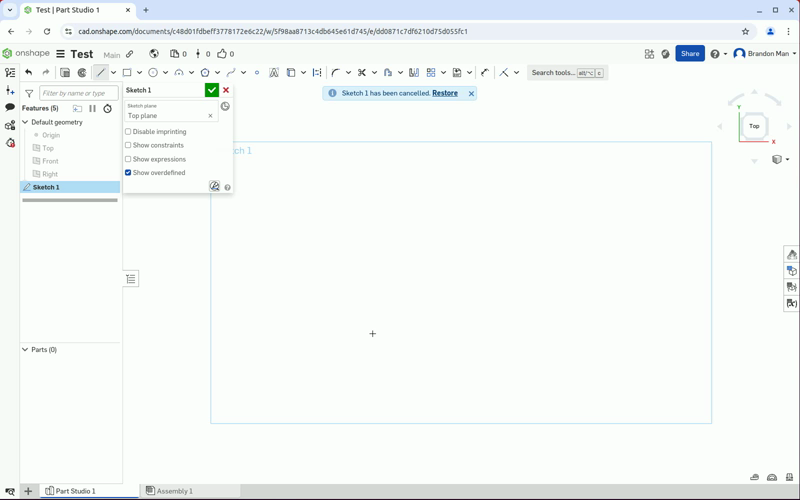
click(372, 333)
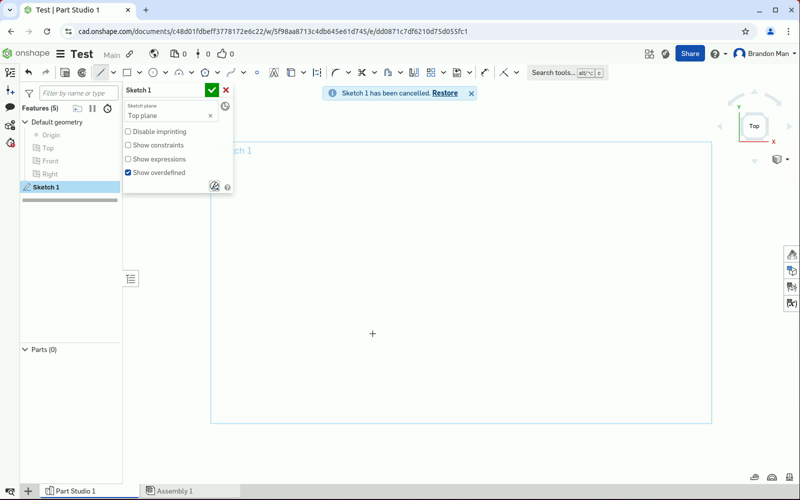
key_up(shift)
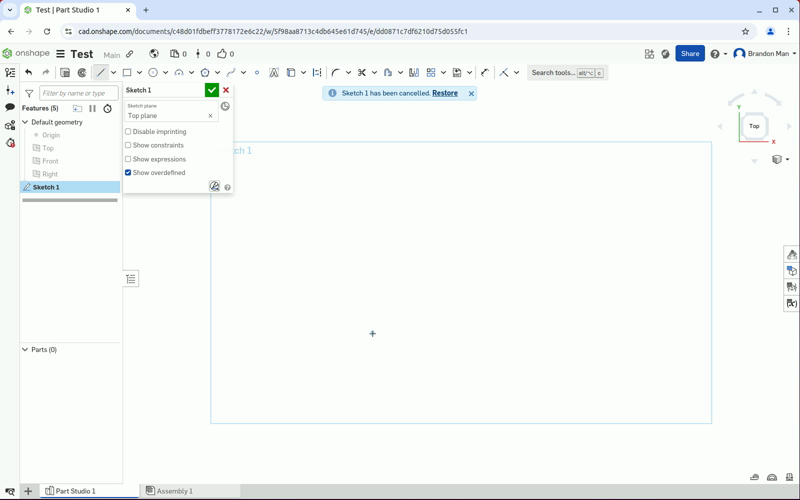
key_down(shift)
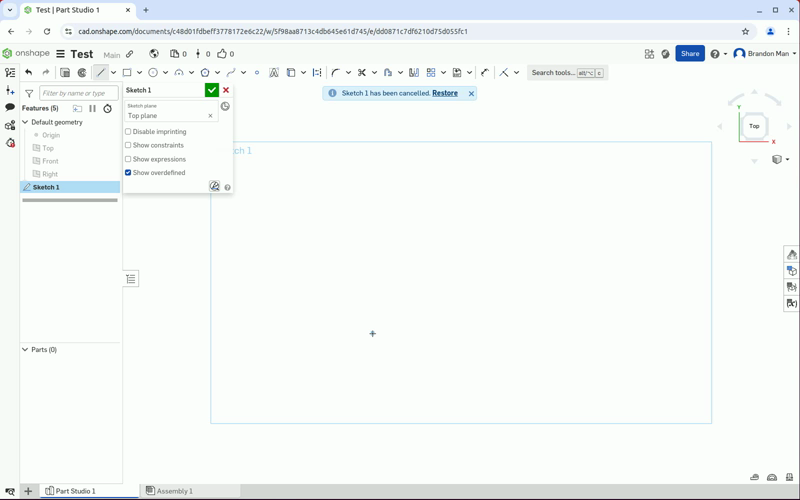
mouse_move(572, 333)
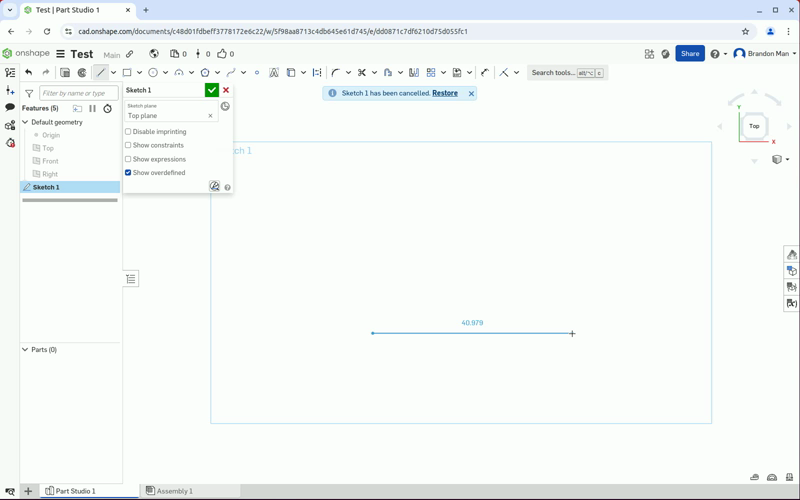
click(572, 333)
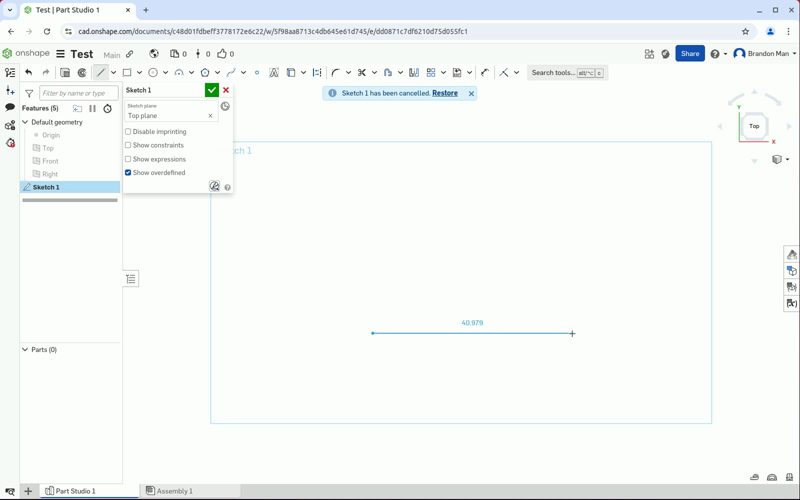
key_up(shift)
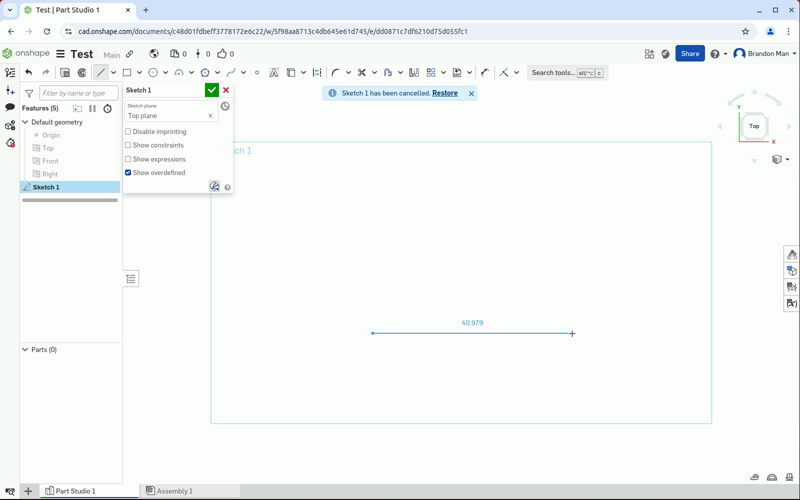
key_down(shift)
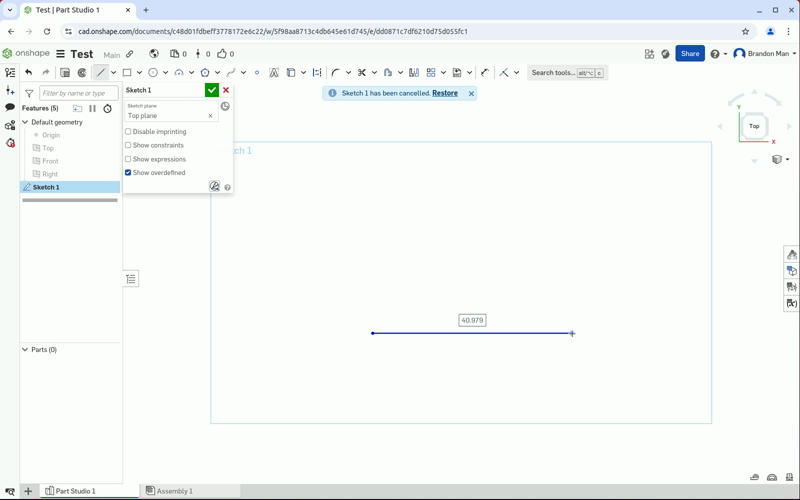
mouse_move(572, 207)
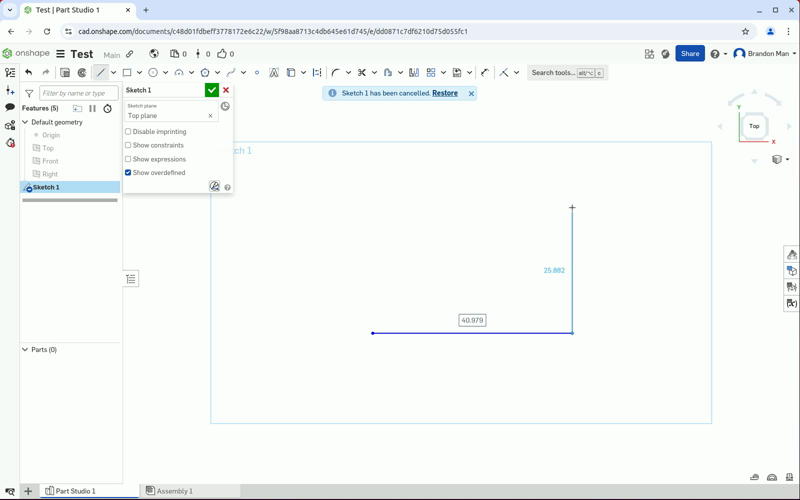
click(572, 207)
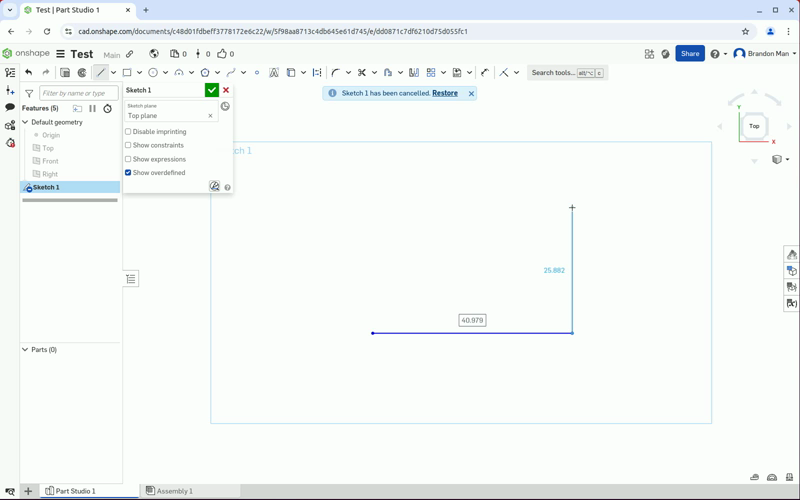
key_up(shift)
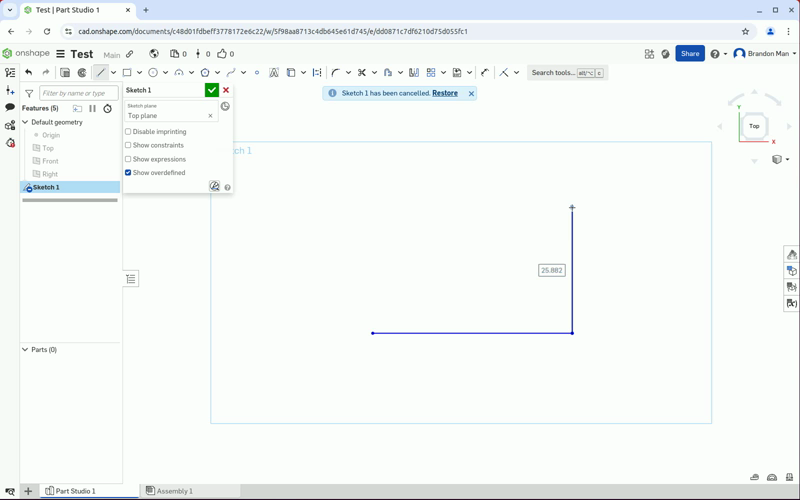
key_down(shift)
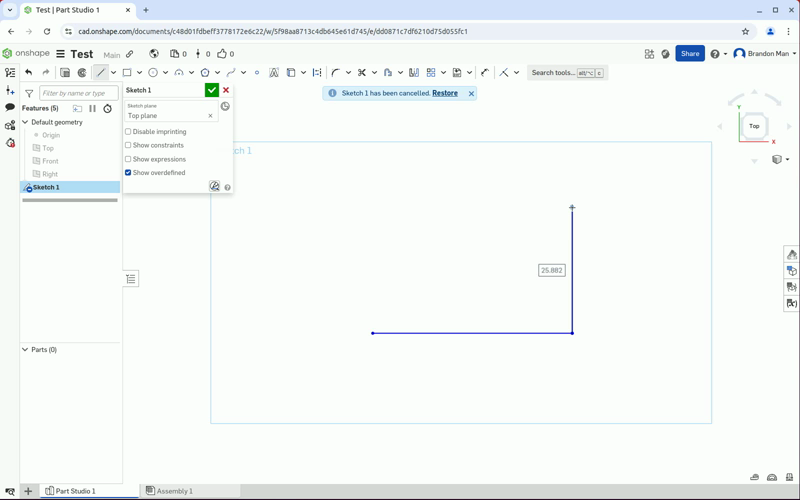
mouse_move(372, 207)
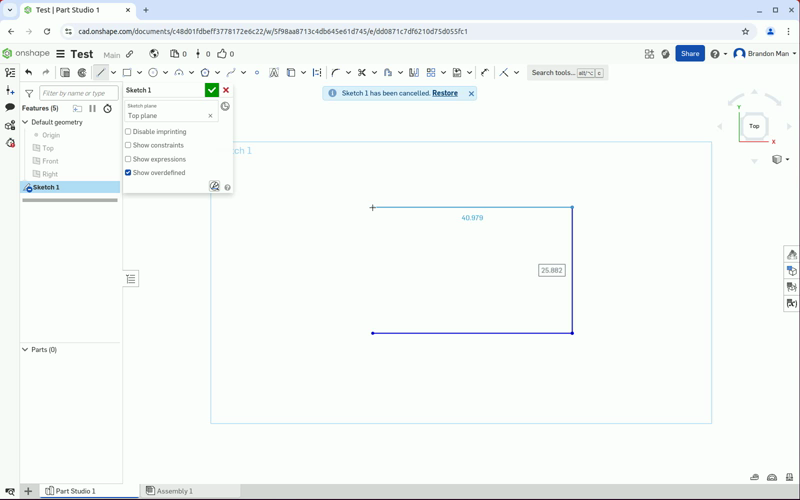
click(372, 207)
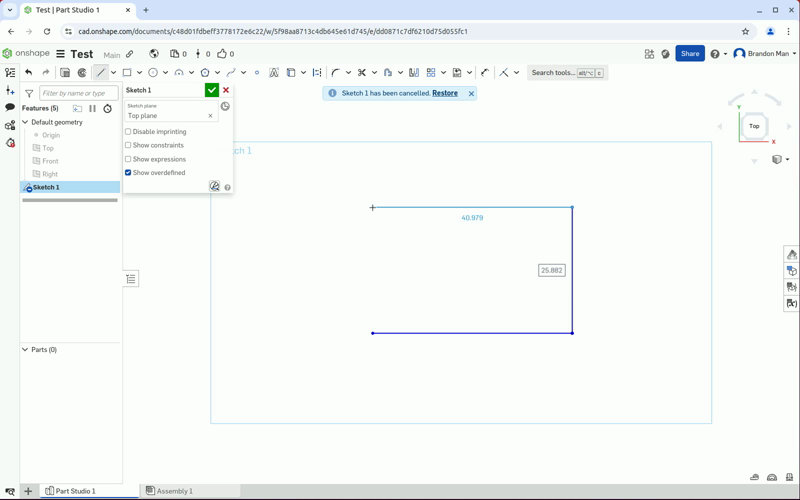
key_up(shift)
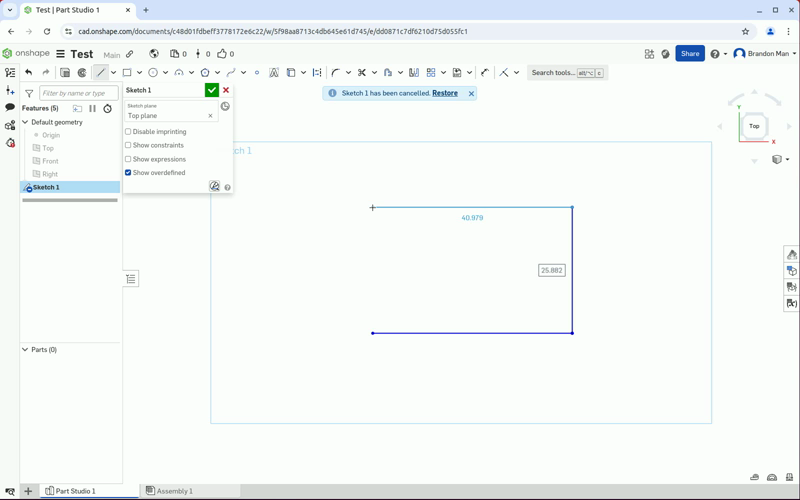
key_down(shift)
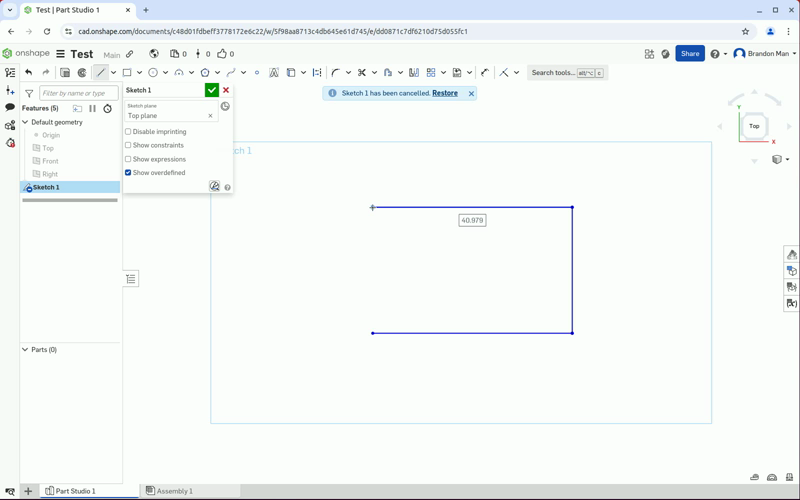
mouse_move(372, 333)
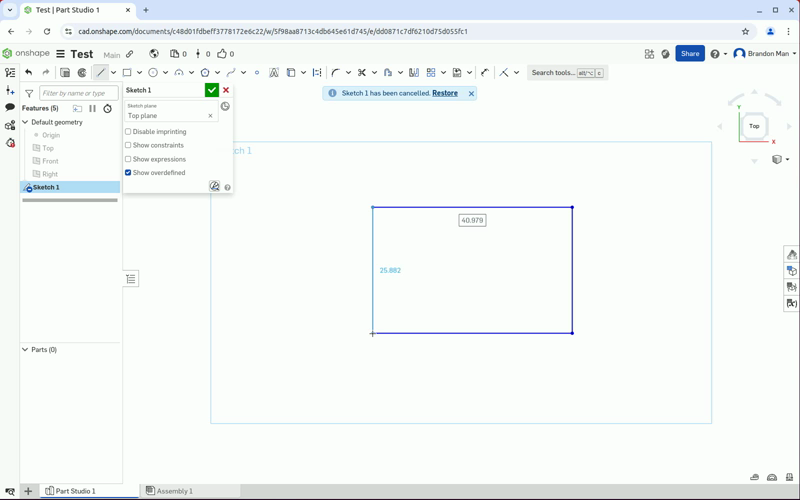
key_up(shift)
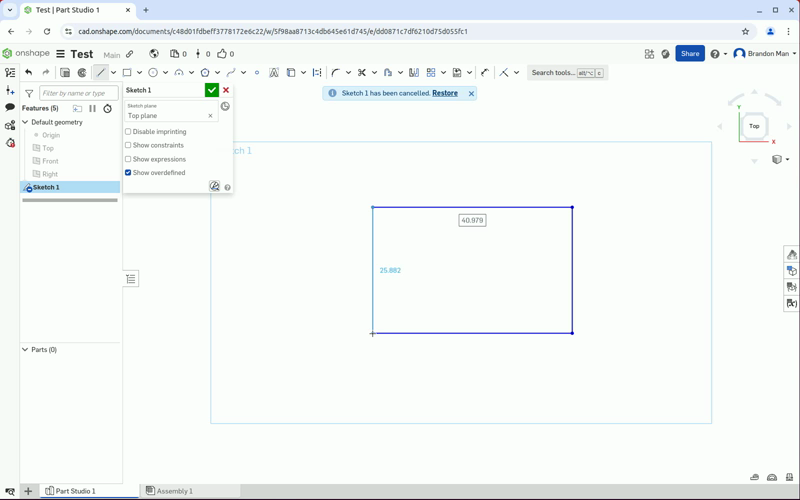
click(372, 333)
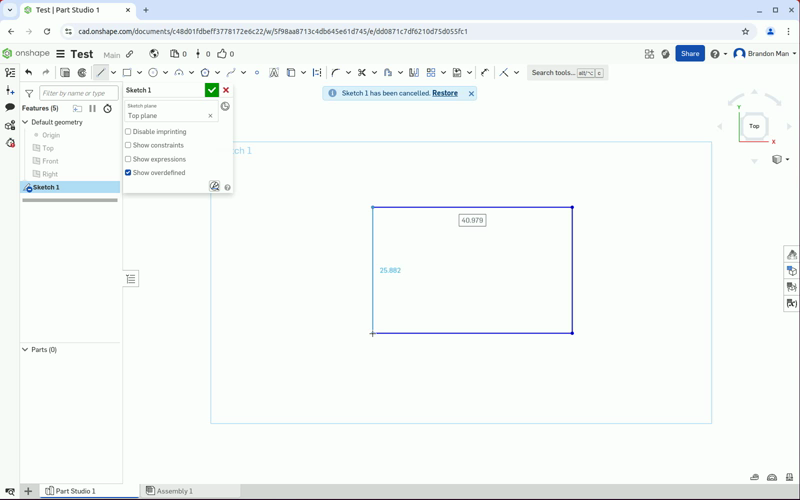
key(esc)
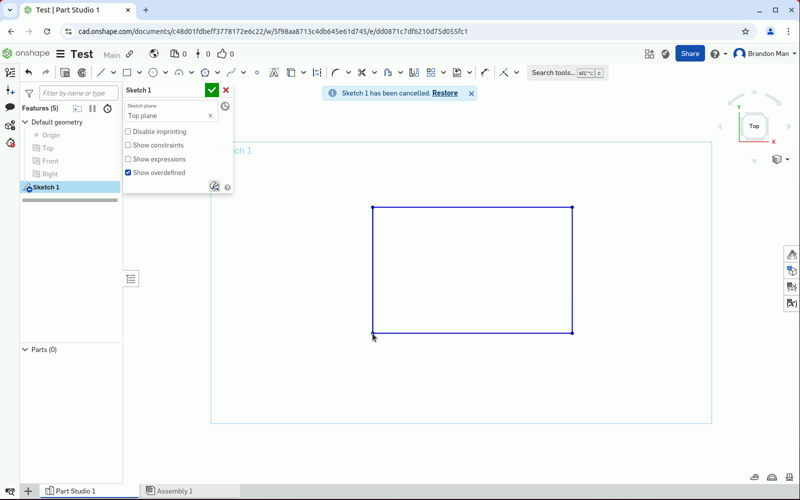
mouse_move(534, 240)
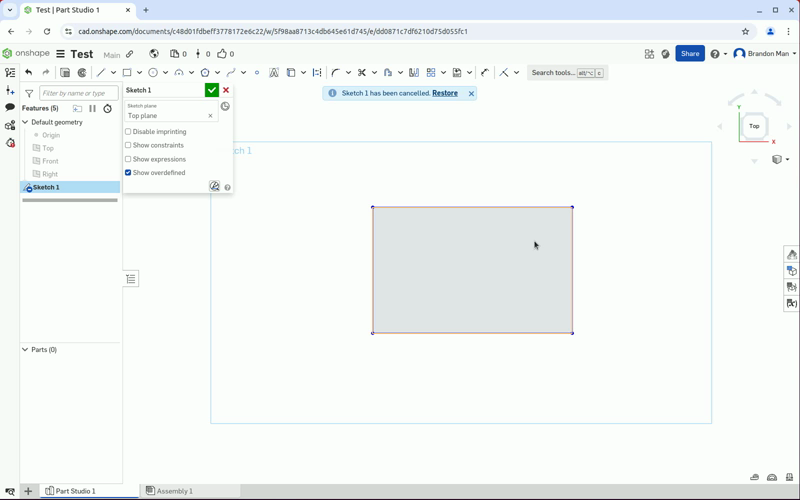
click(534, 240)
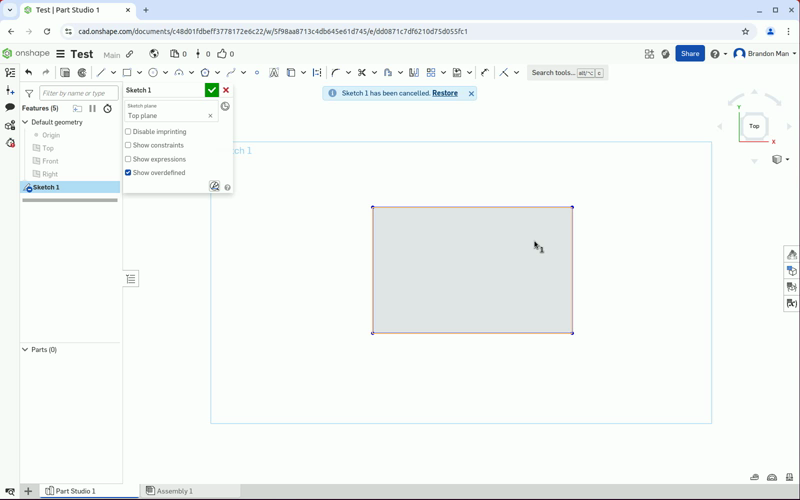
mouse_move(73, 352)
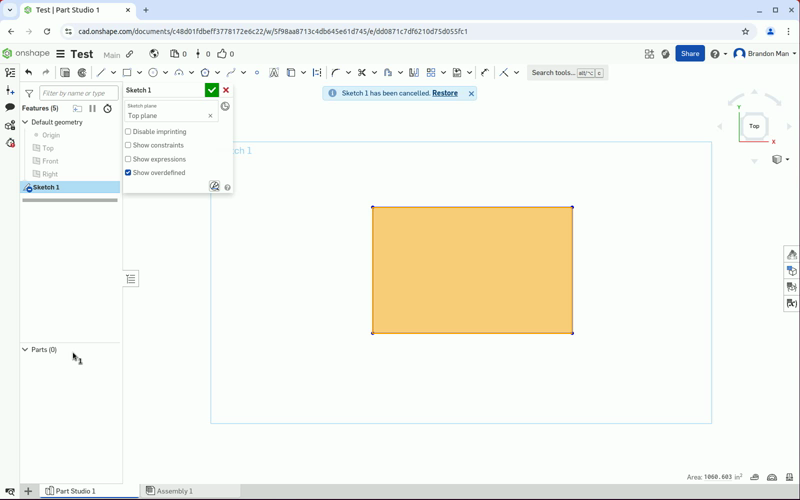
key(shift+y)
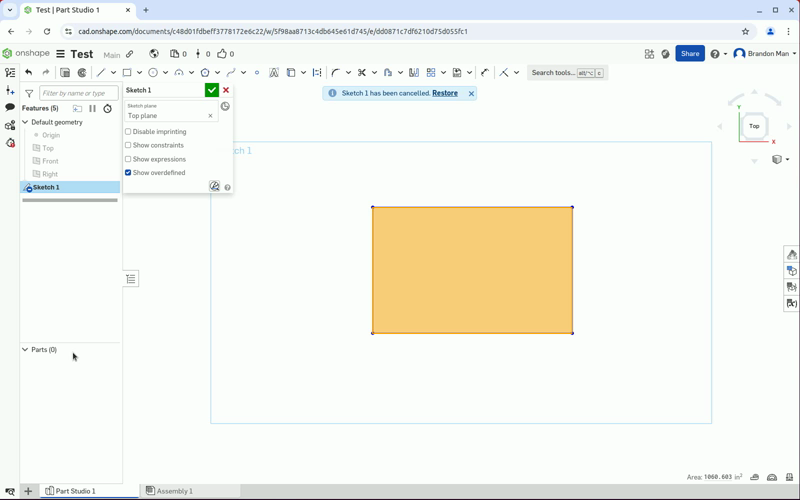
key(shift+e)
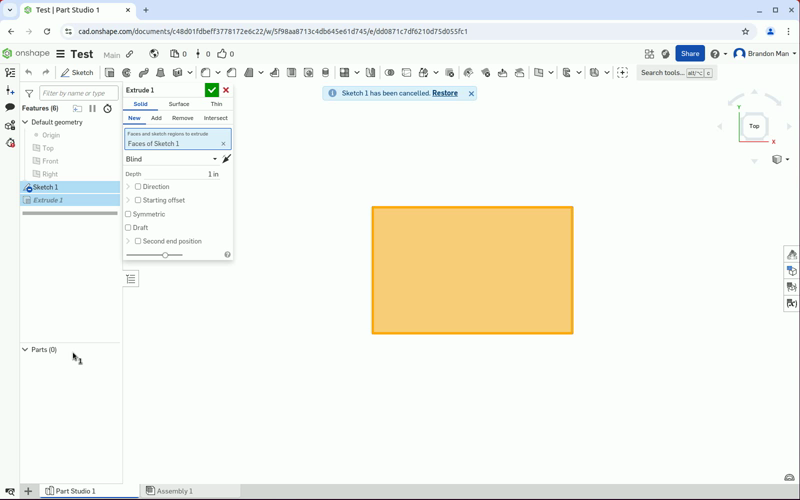
mouse_move(143, 106)
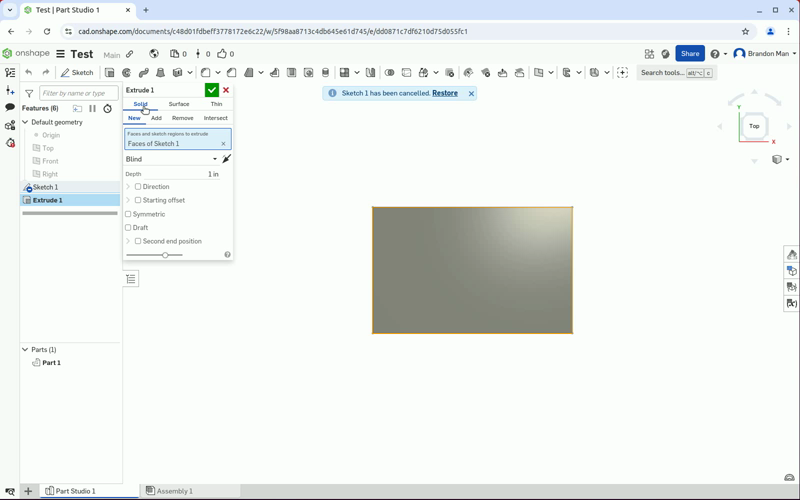
click(143, 106)
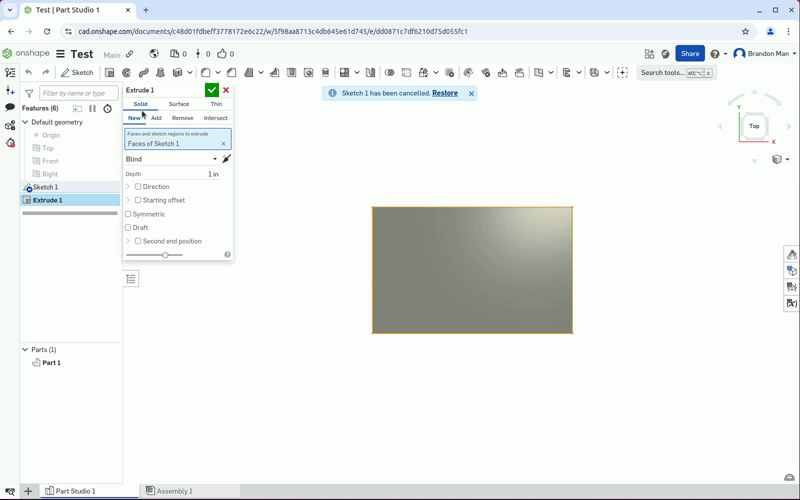
mouse_move(137, 120)
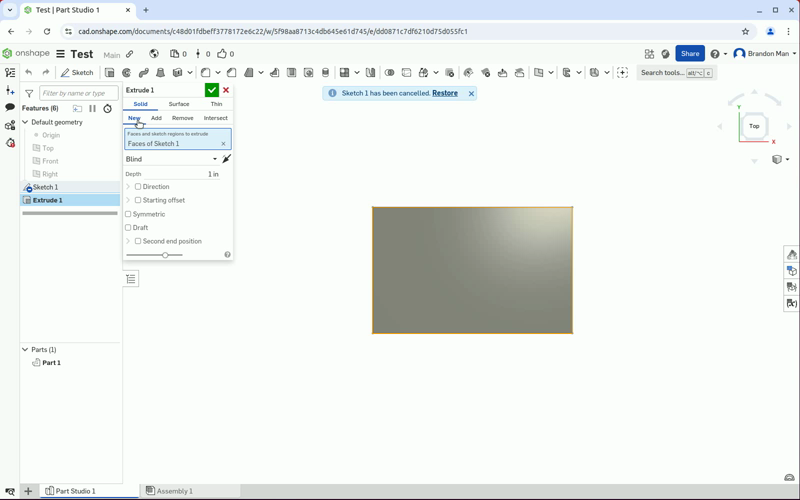
click(137, 120)
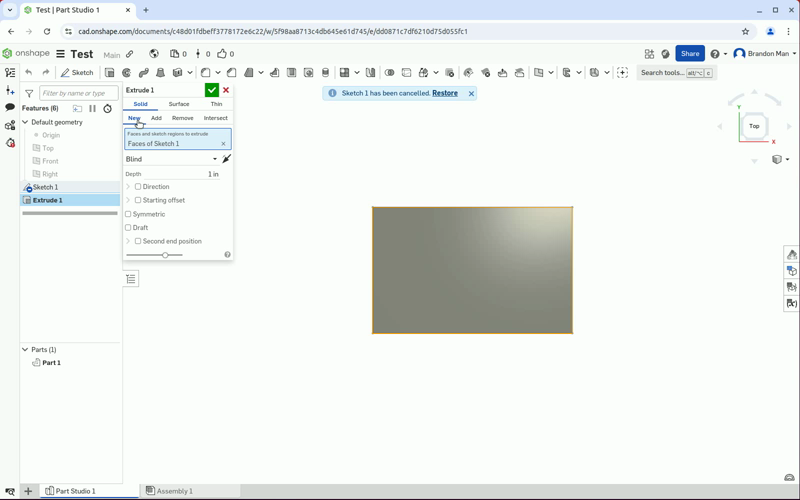
key(tab, 4)
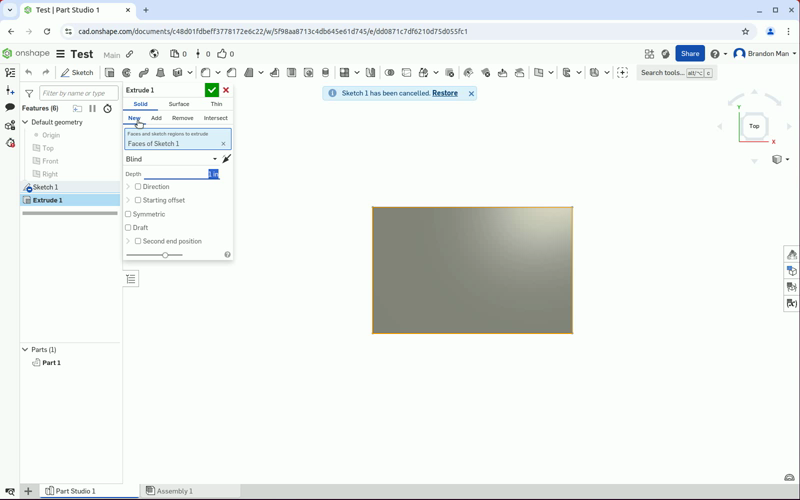
text(8.184)
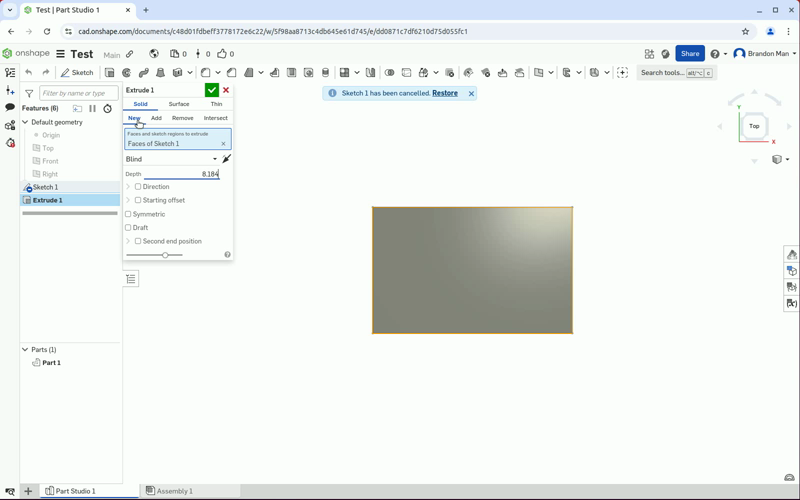
key(enter)
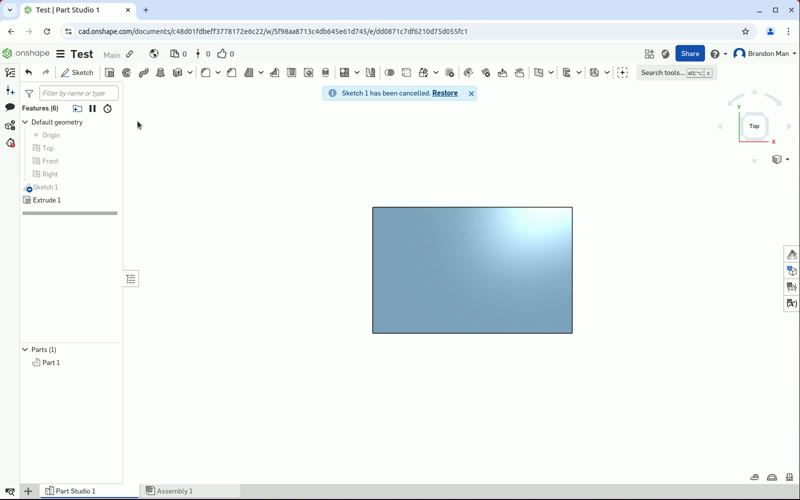
key(shift+h)
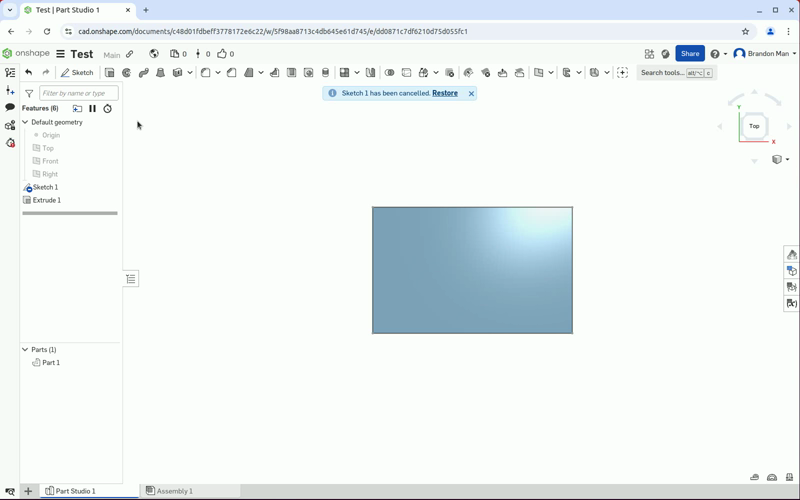
key(shift+h)
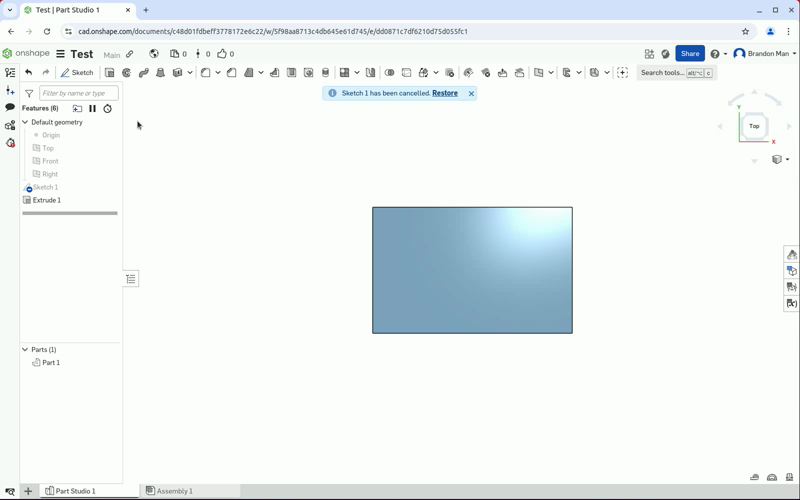
mouse_move(73, 189)
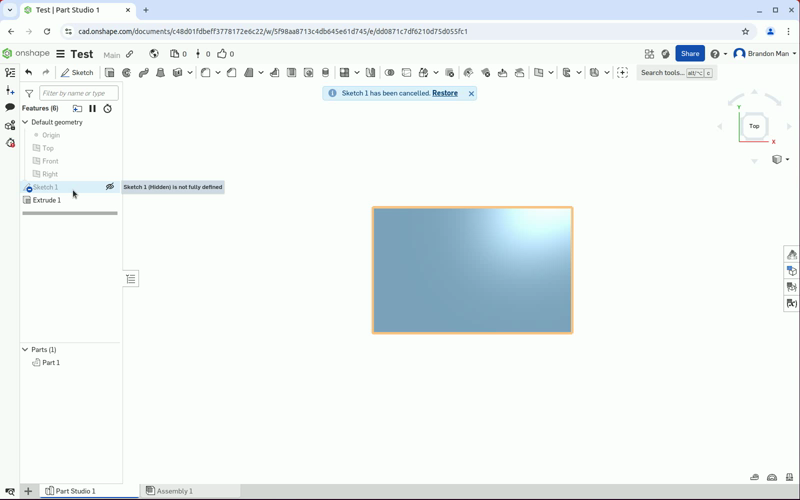
click(73, 189)
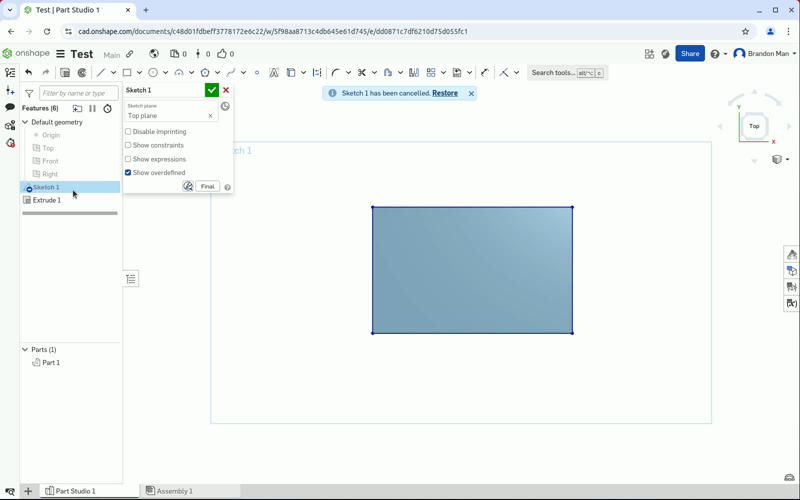
mouse_move(229, 92)
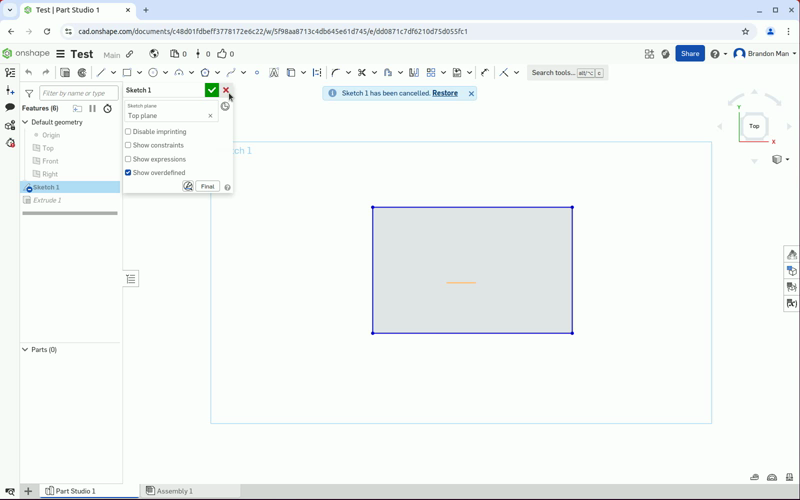
click(229, 92)
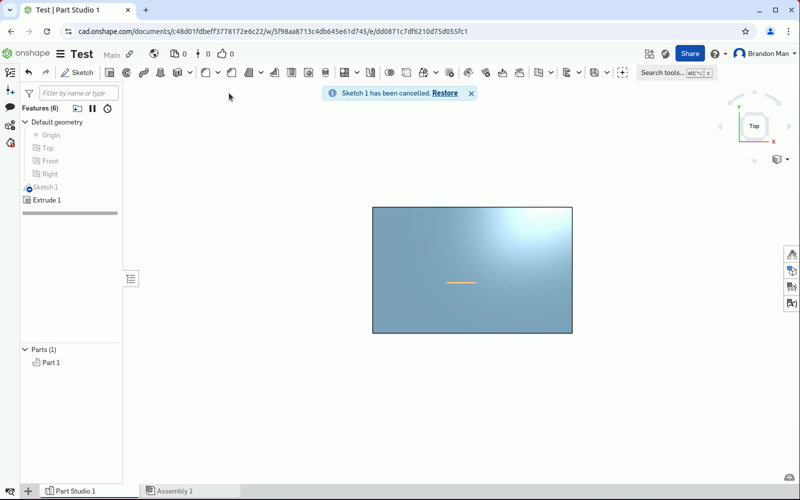
mouse_move(541, 75)
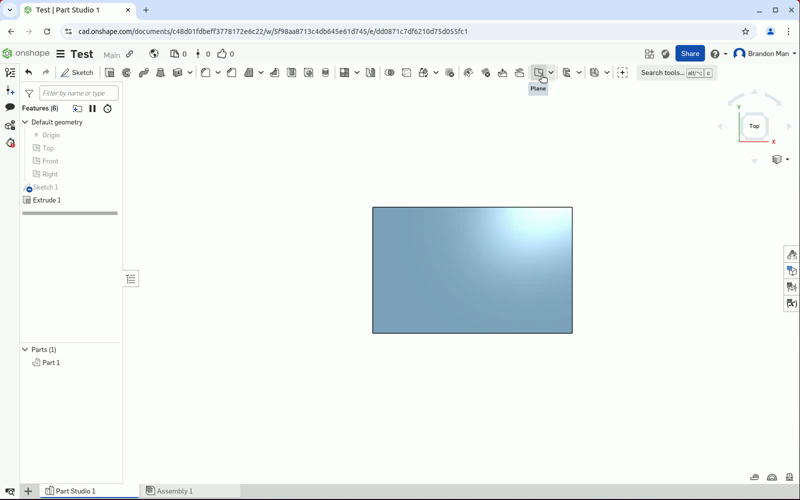
click(541, 75)
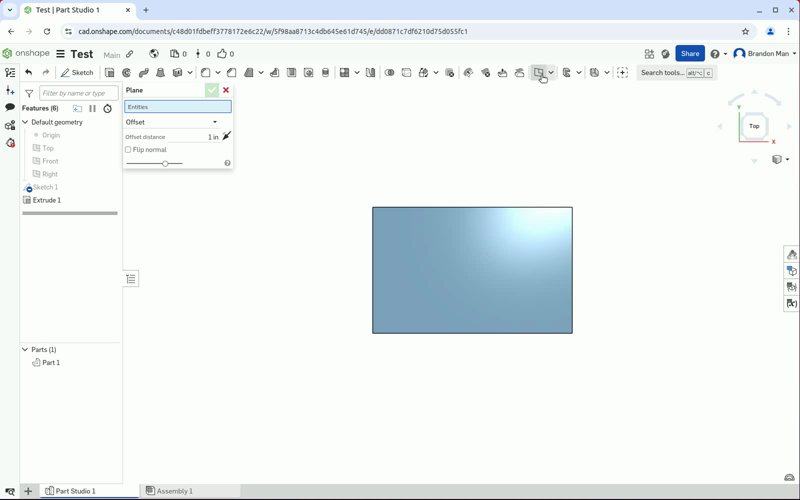
mouse_move(73, 150)
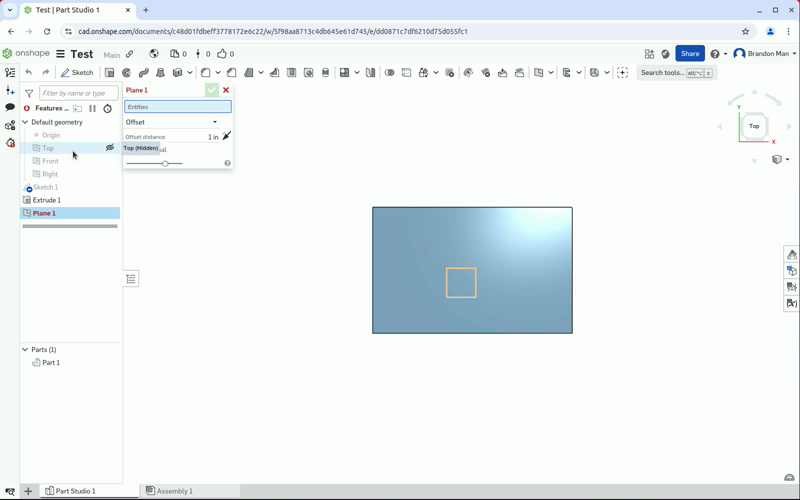
click(73, 150)
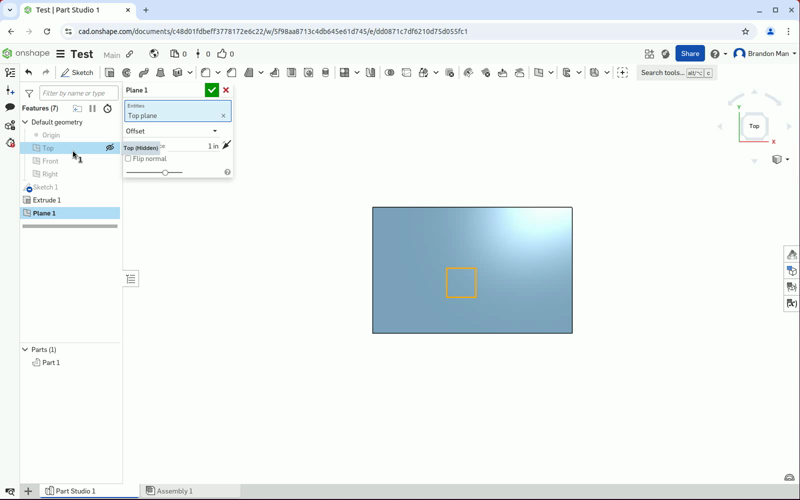
key(tab, 2)
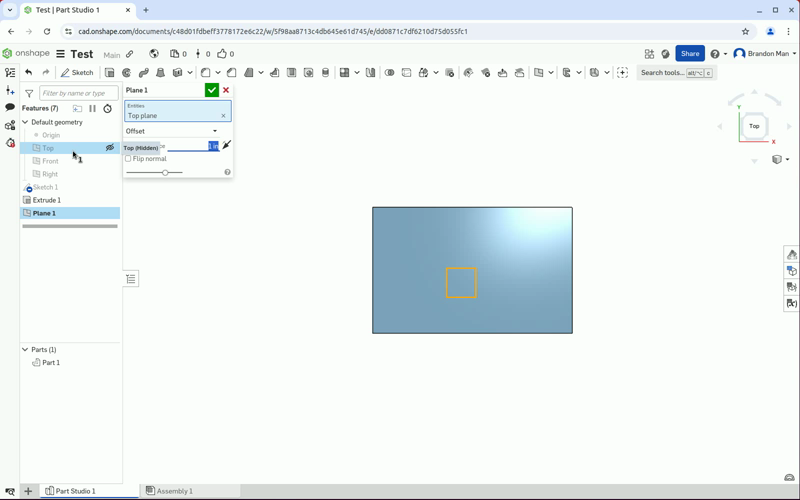
text(8.196)
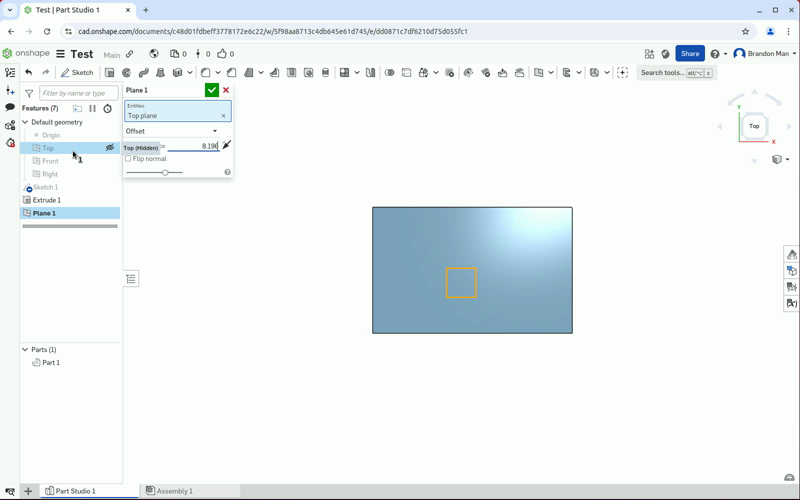
key(enter, 2)
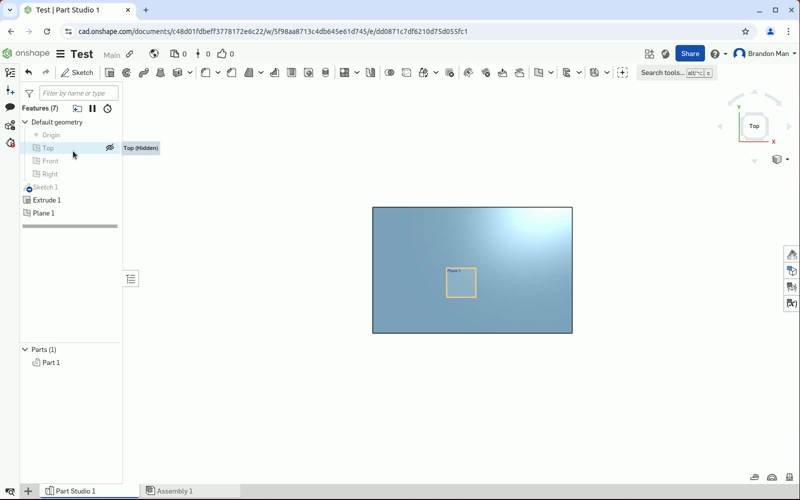
key(shift+s)
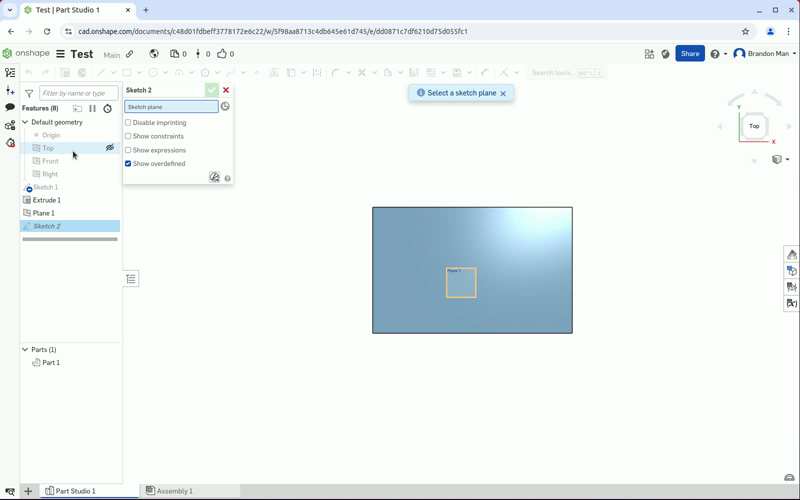
mouse_move(73, 215)
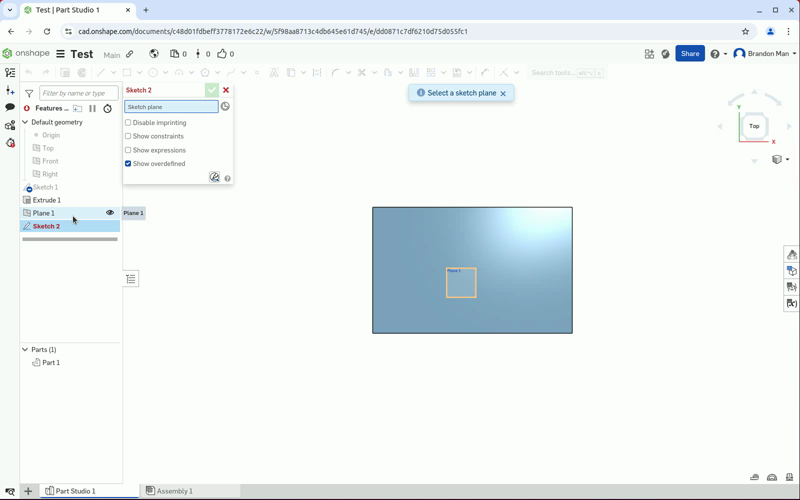
click(73, 215)
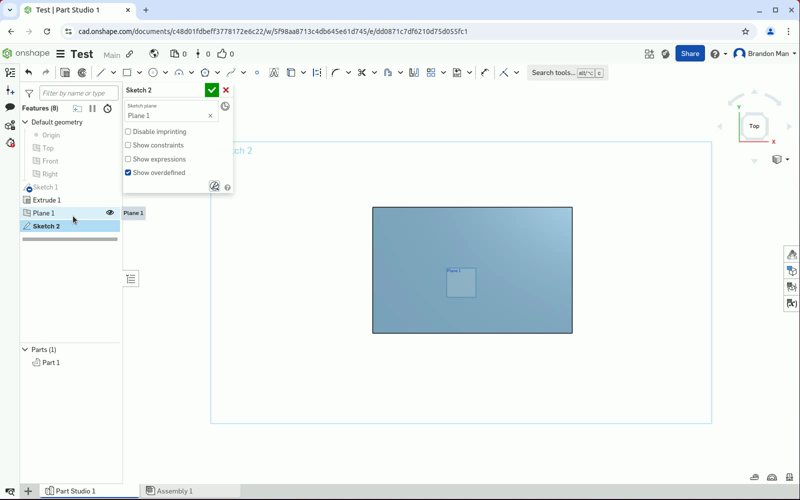
mouse_move(73, 352)
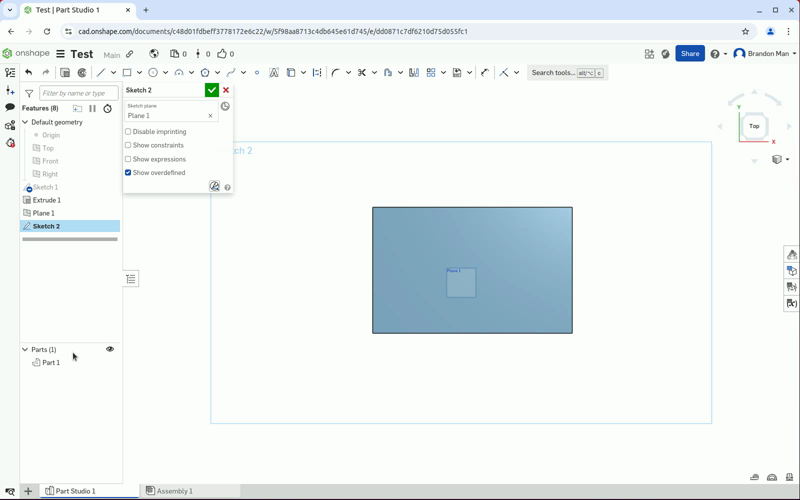
key(y)
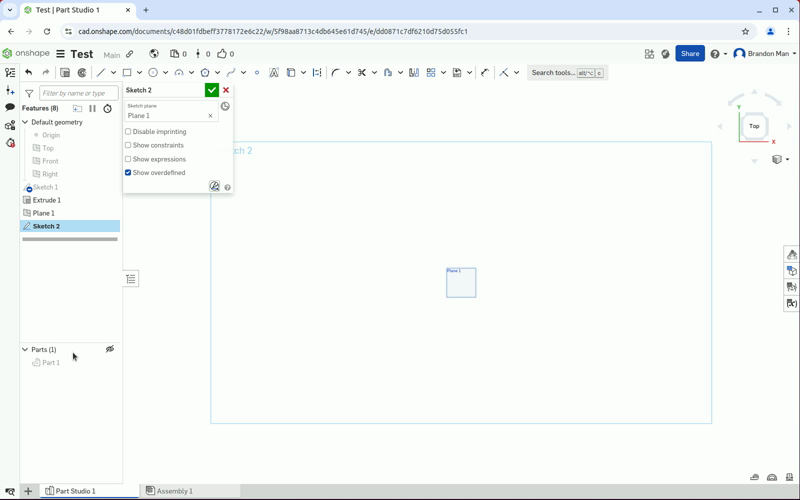
key(c)
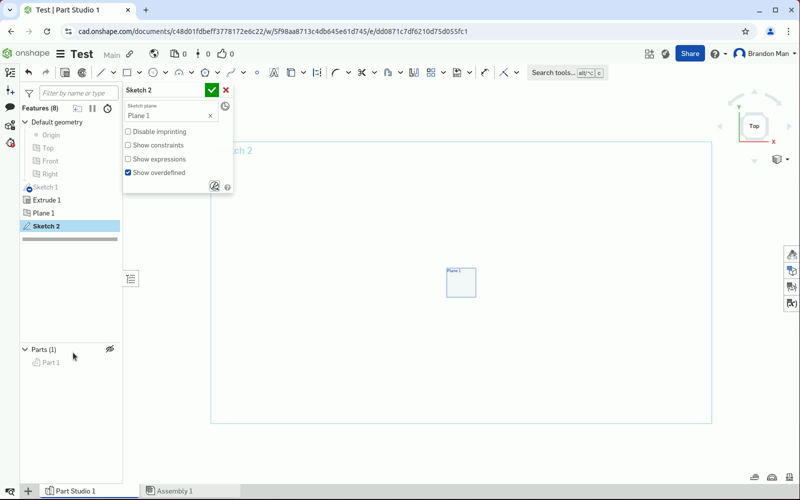
key_down(shift)
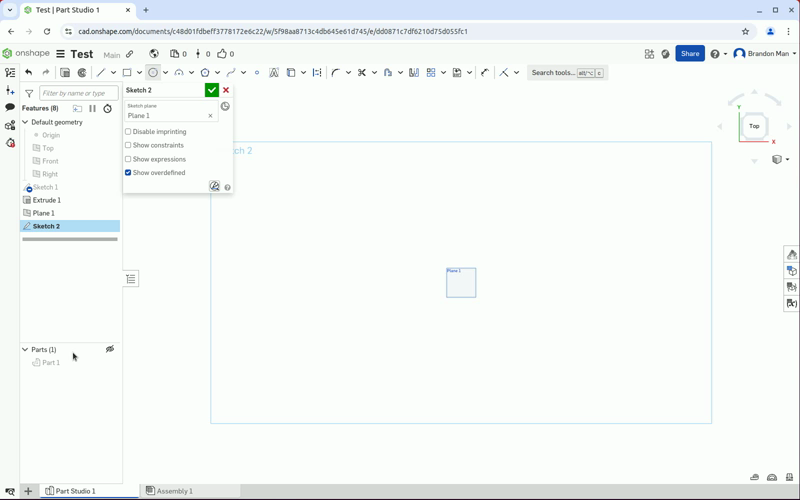
mouse_move(549, 311)
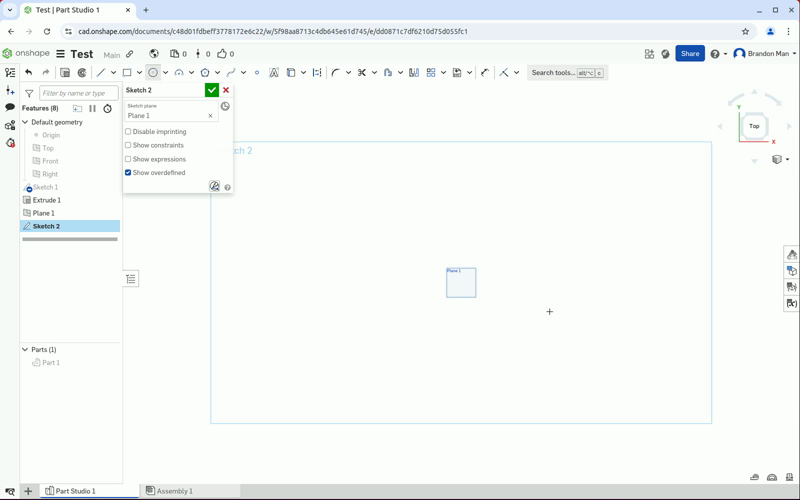
click(549, 311)
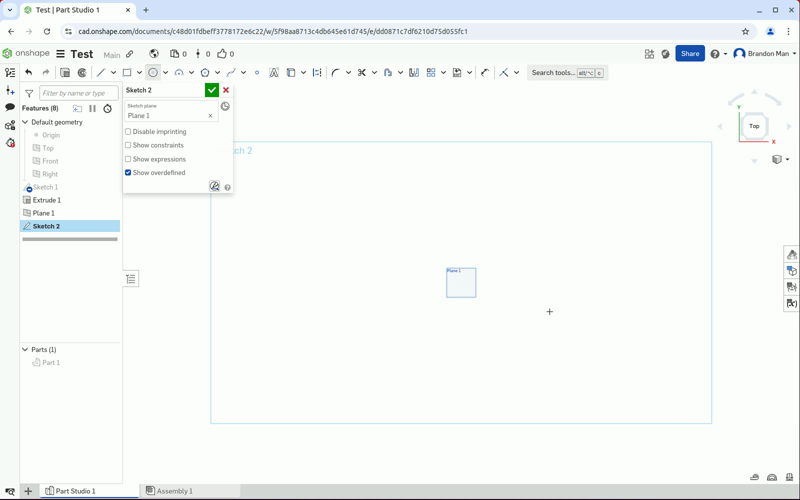
key_up(shift)
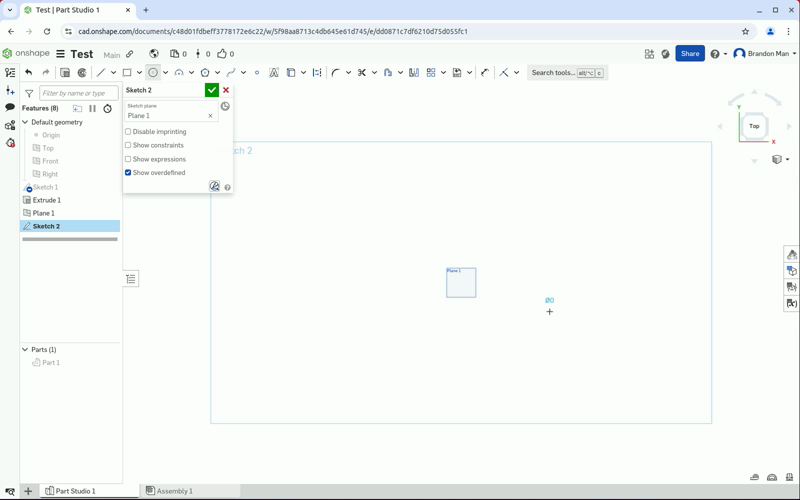
mouse_move(560, 311)
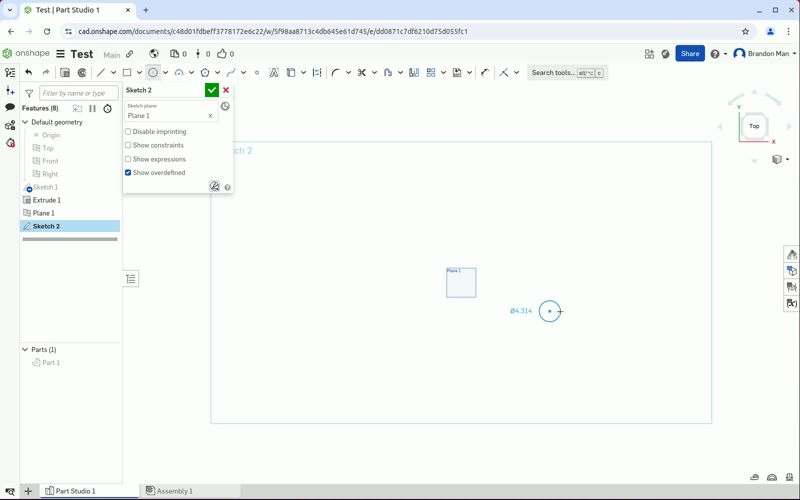
click(560, 311)
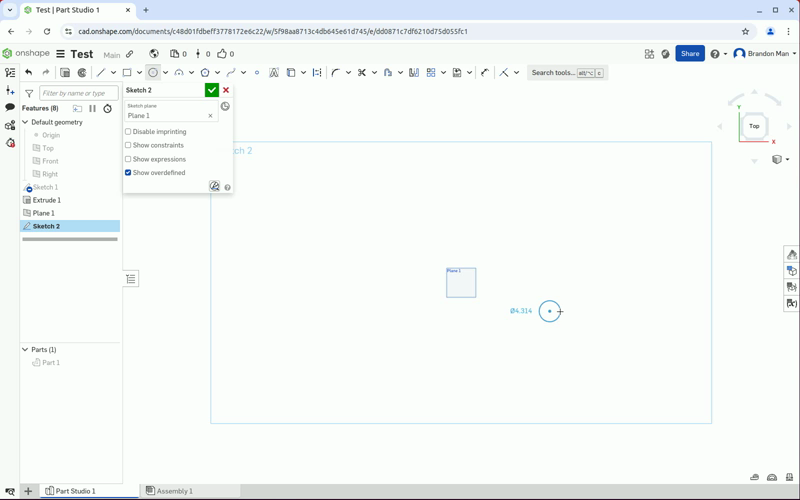
key(esc)
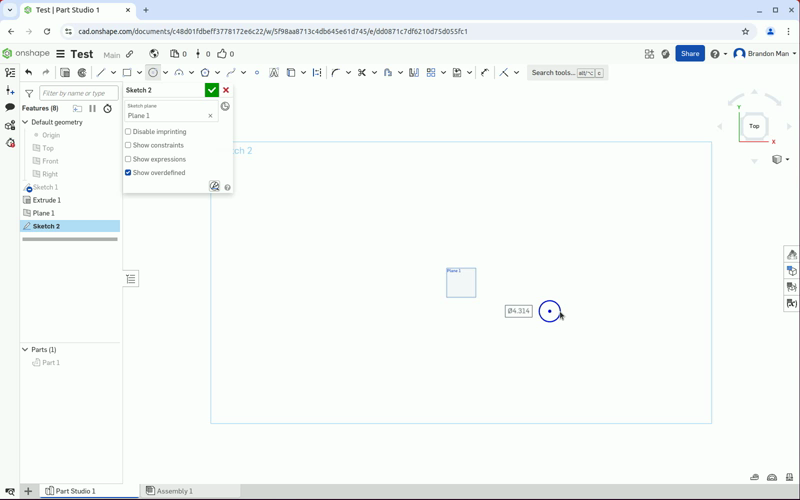
mouse_move(558, 312)
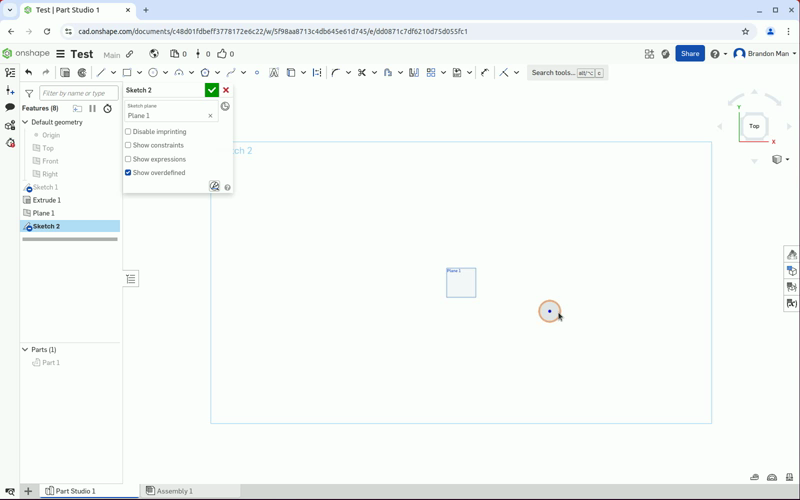
scroll(6)
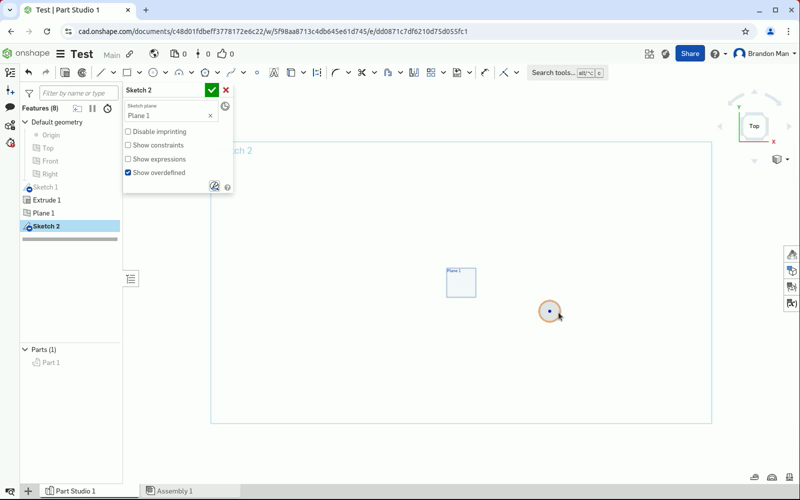
scroll(6)
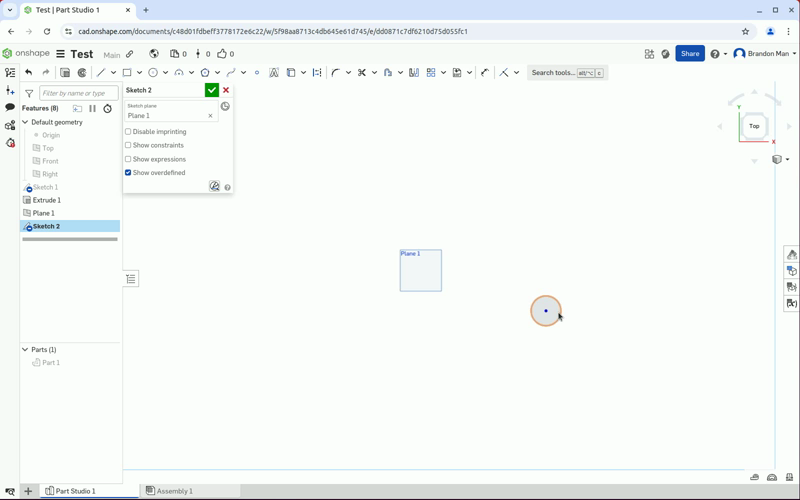
scroll(6)
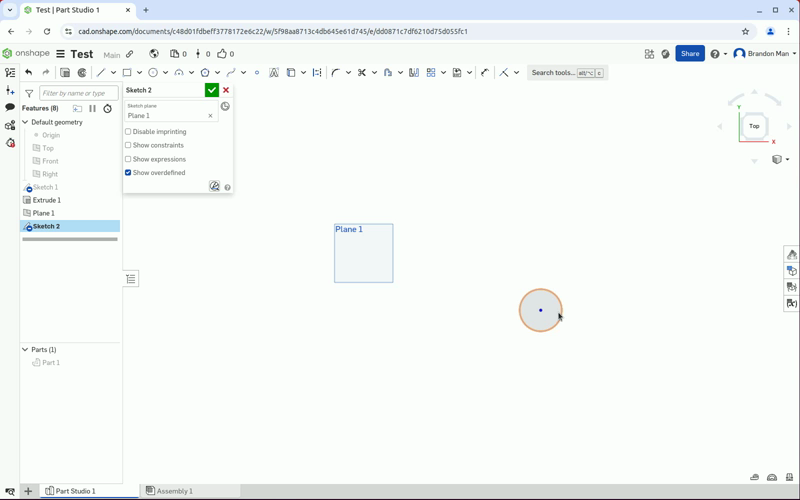
scroll(6)
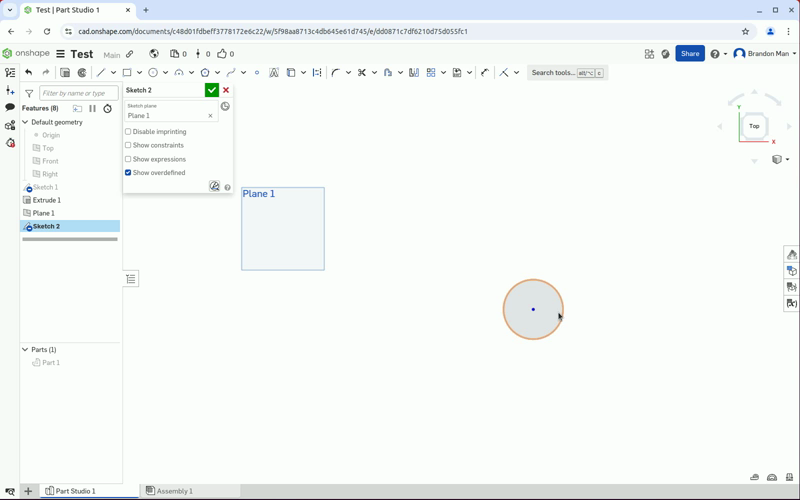
scroll(6)
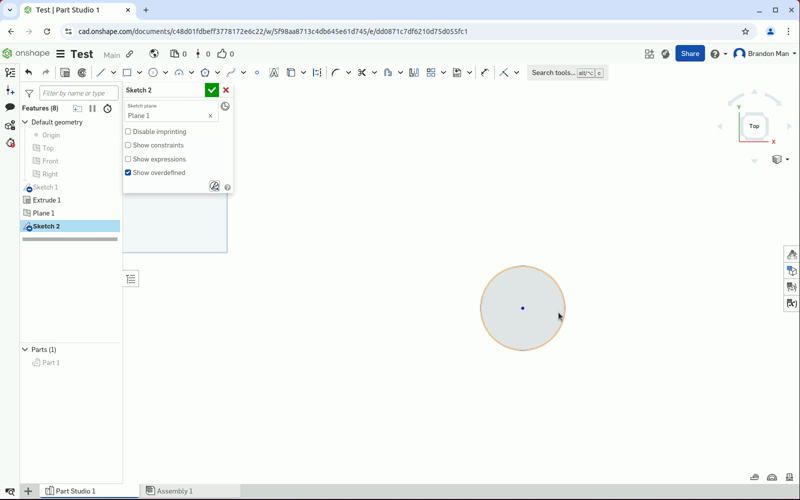
scroll(6)
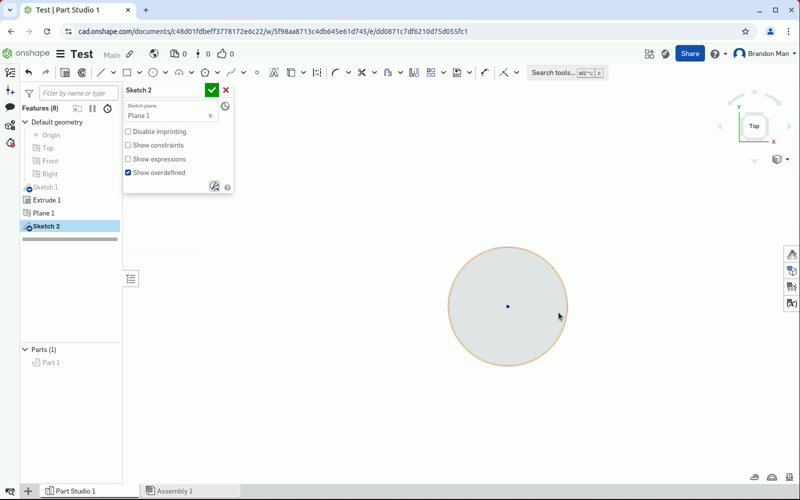
scroll(6)
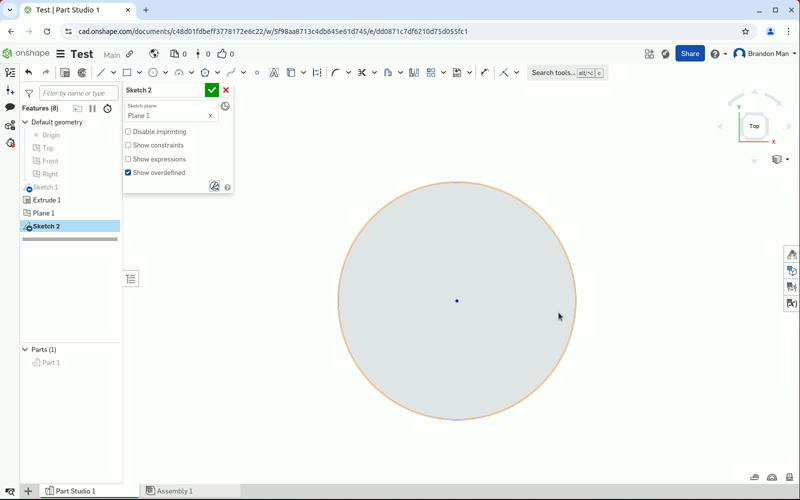
click(558, 312)
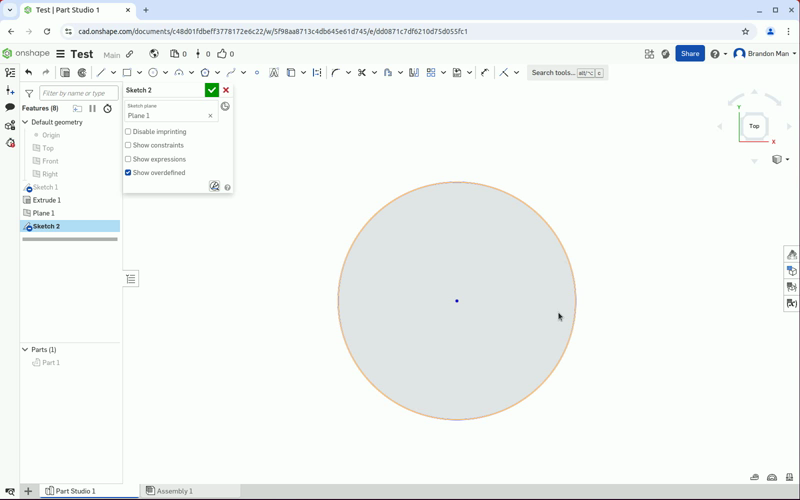
scroll(-6)
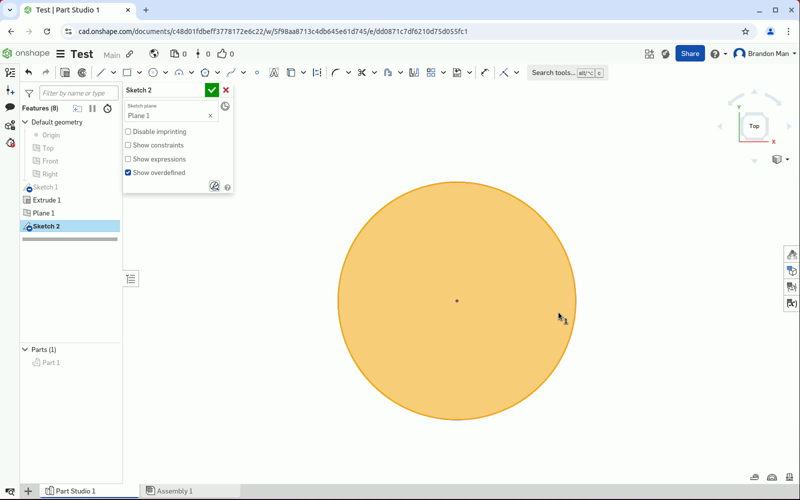
scroll(-6)
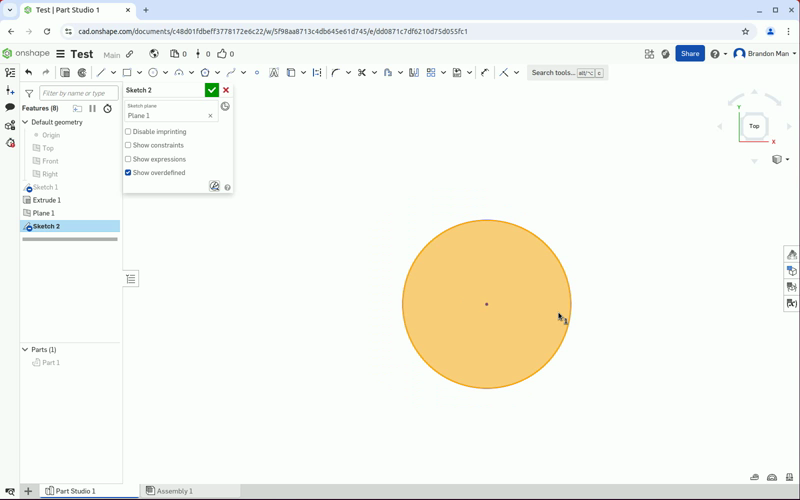
scroll(-6)
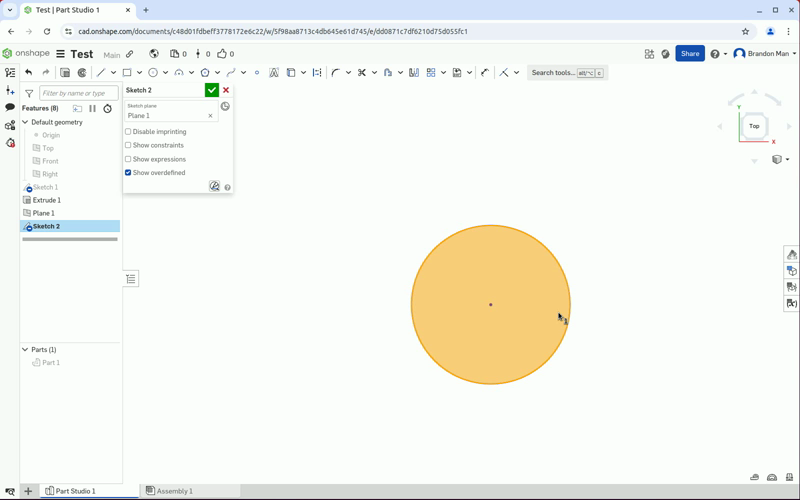
scroll(-6)
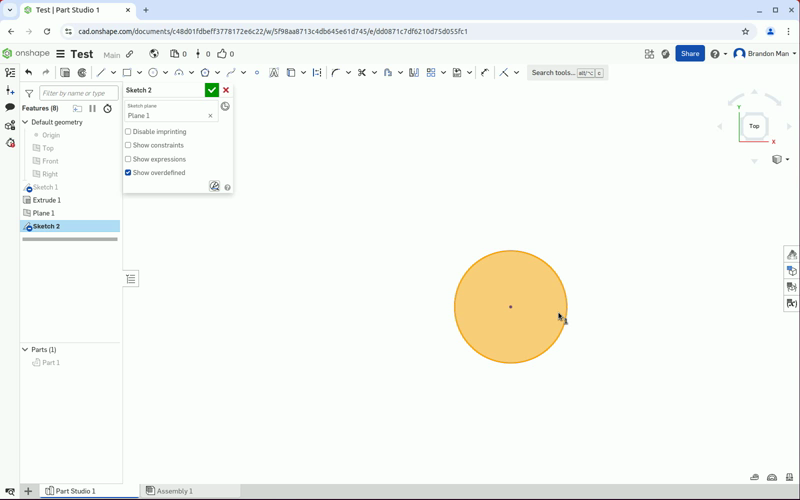
scroll(-6)
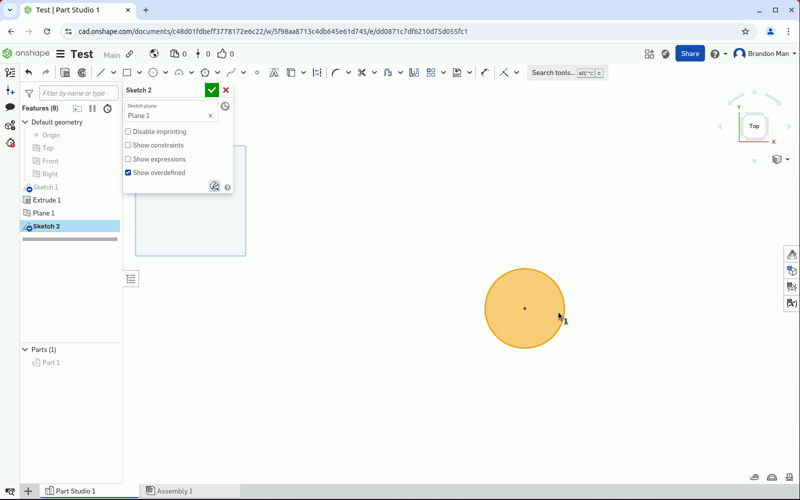
scroll(-6)
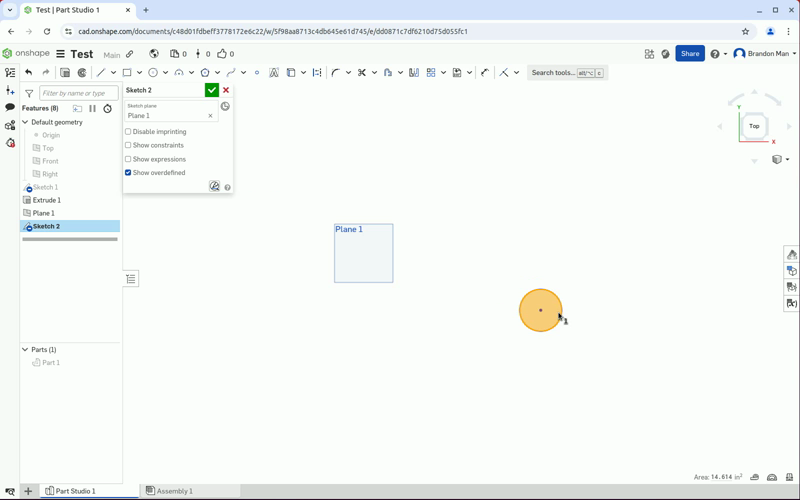
scroll(-6)
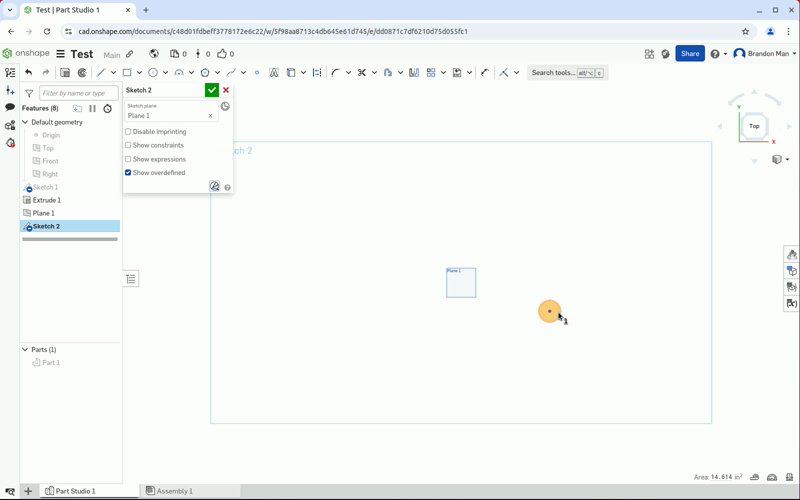
mouse_move(73, 352)
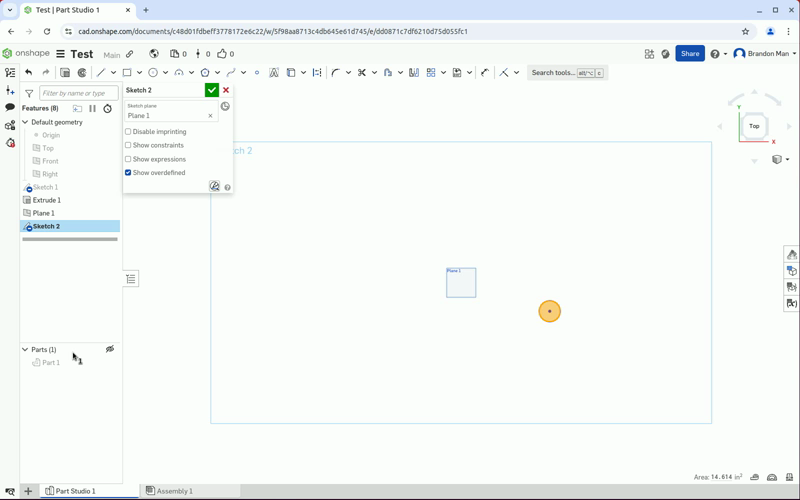
key(shift+y)
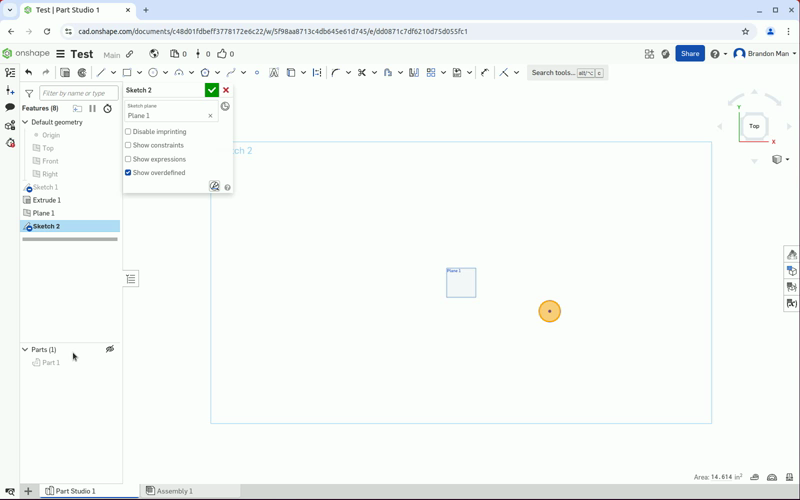
key(shift+e)
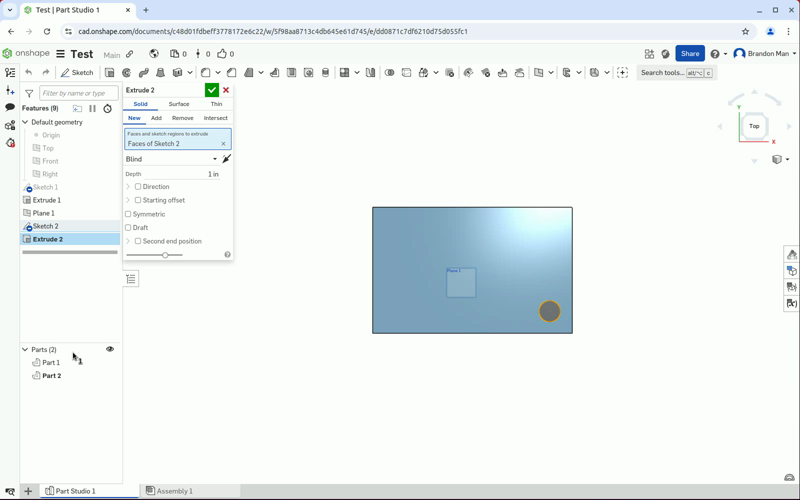
mouse_move(143, 106)
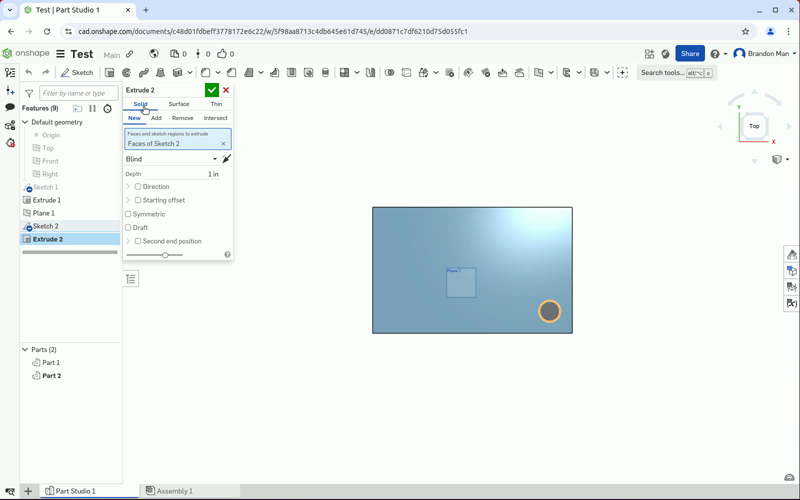
click(143, 106)
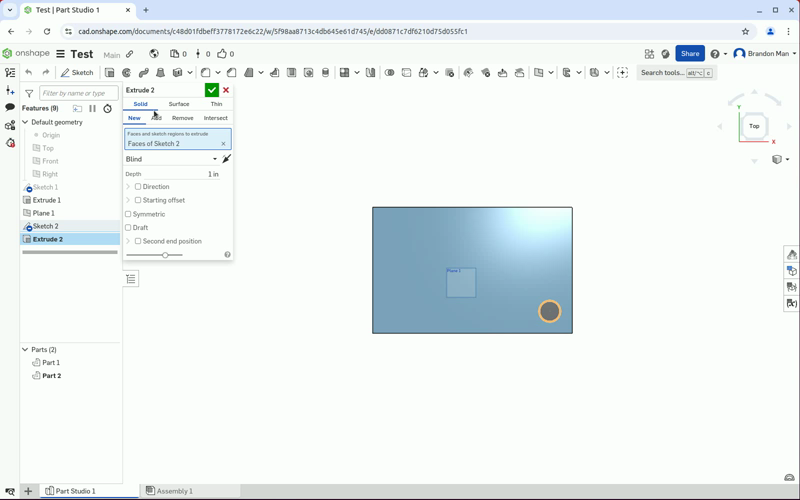
mouse_move(186, 120)
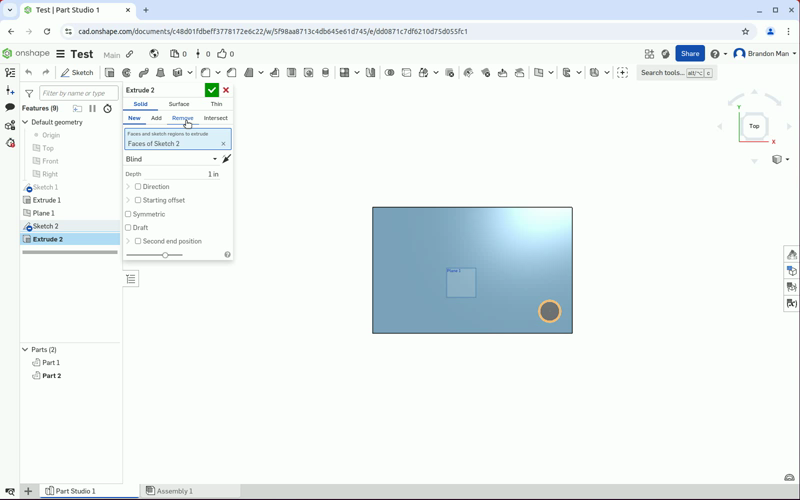
click(186, 120)
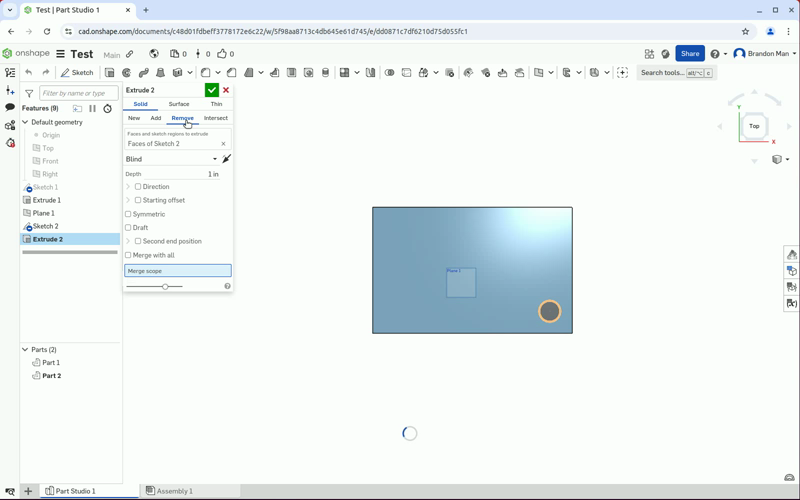
key(tab, 4)
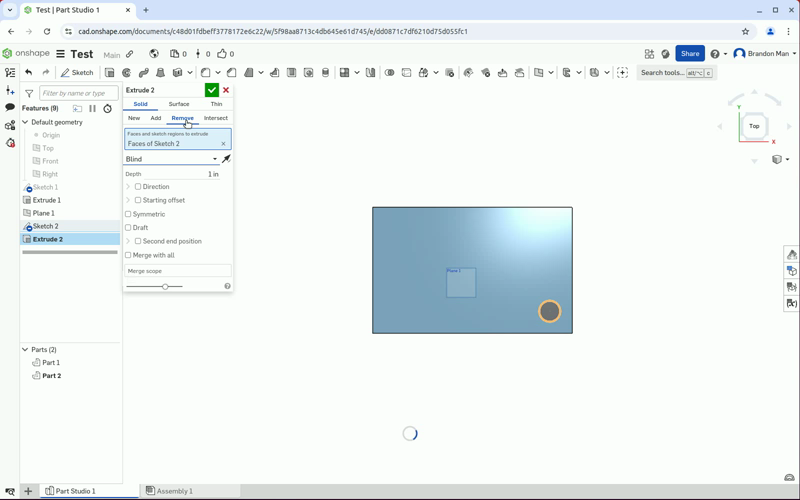
text(17.09)
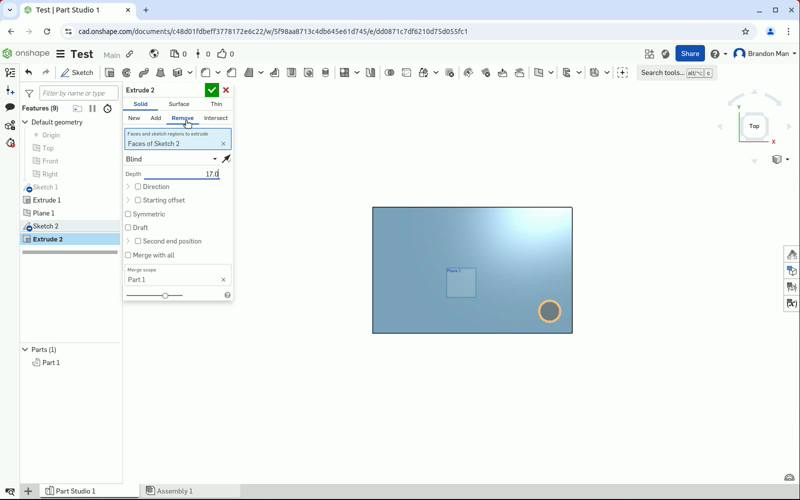
key(tab, 6)
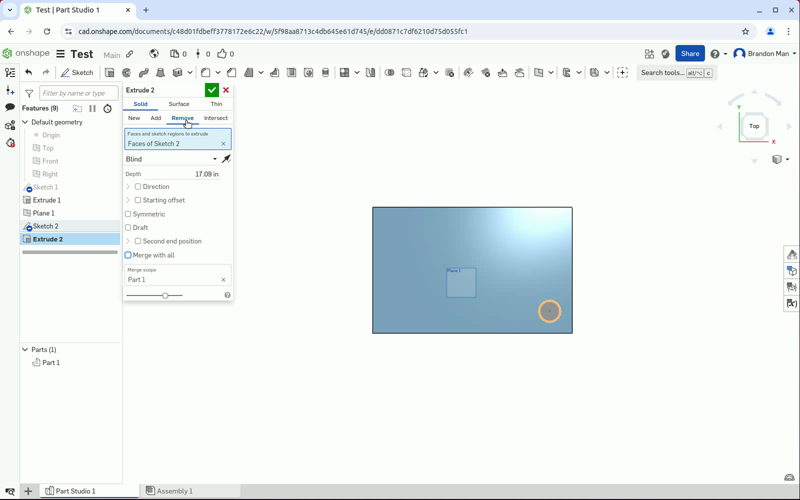
key(space)
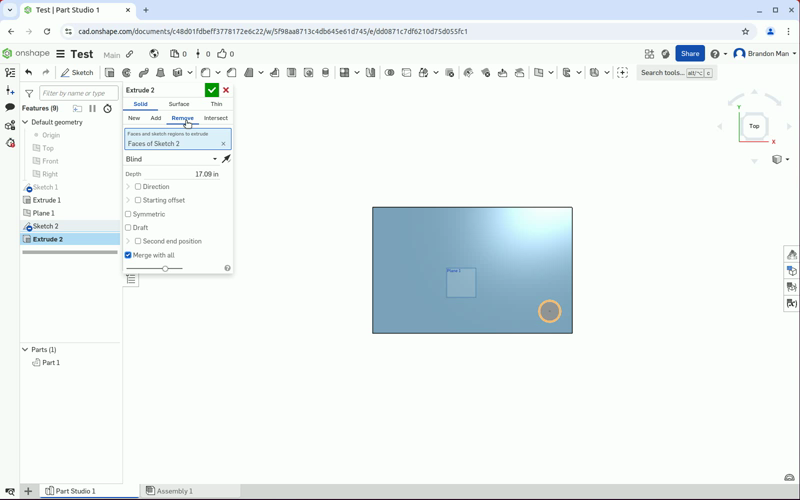
key(enter)
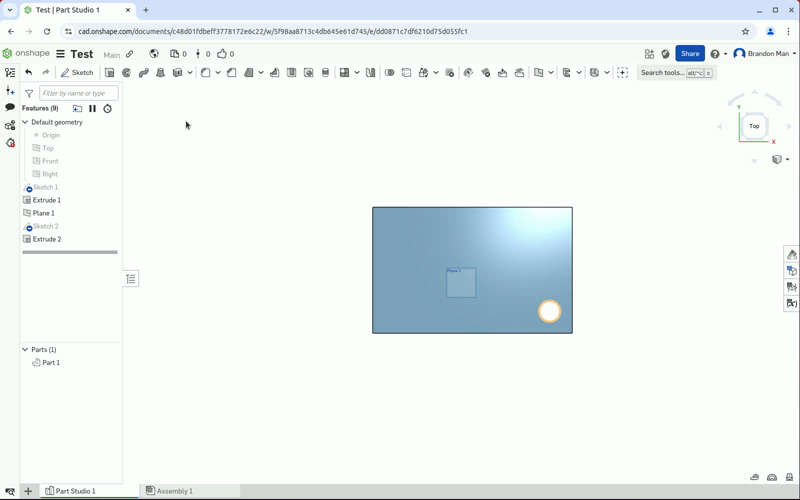
key(shift+h)
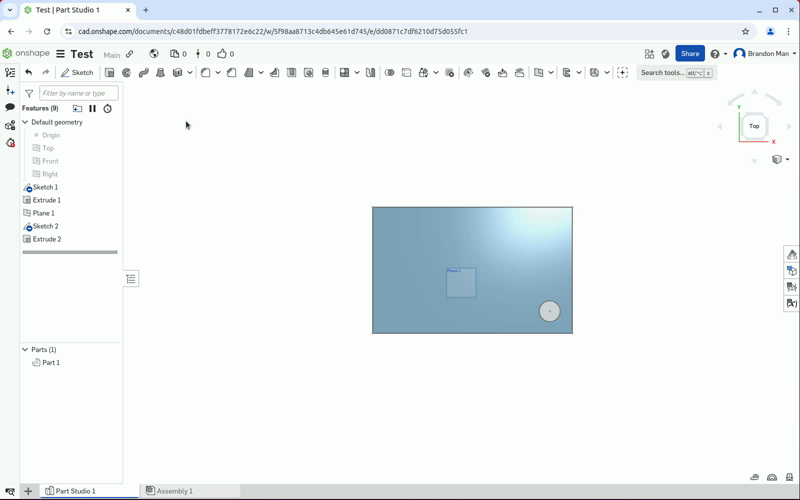
key(shift+h)
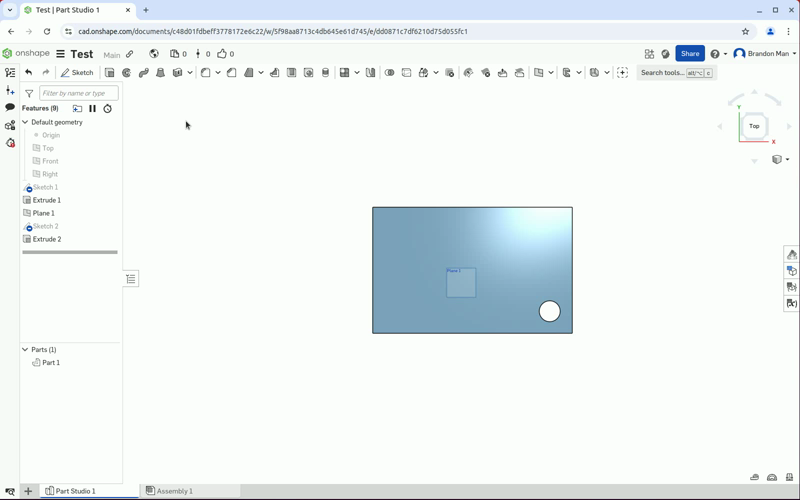
mouse_move(73, 189)
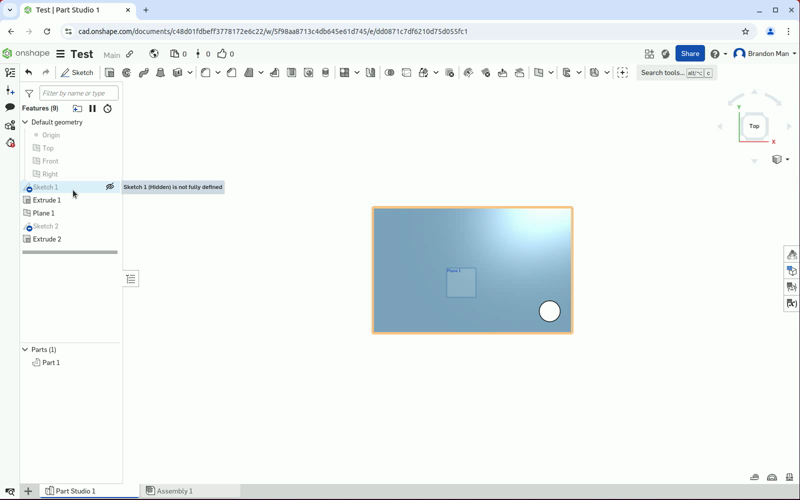
click(73, 189)
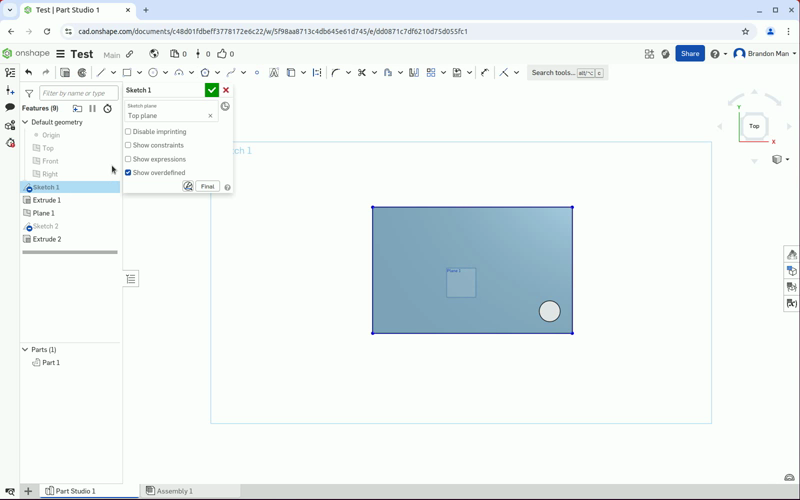
mouse_move(229, 92)
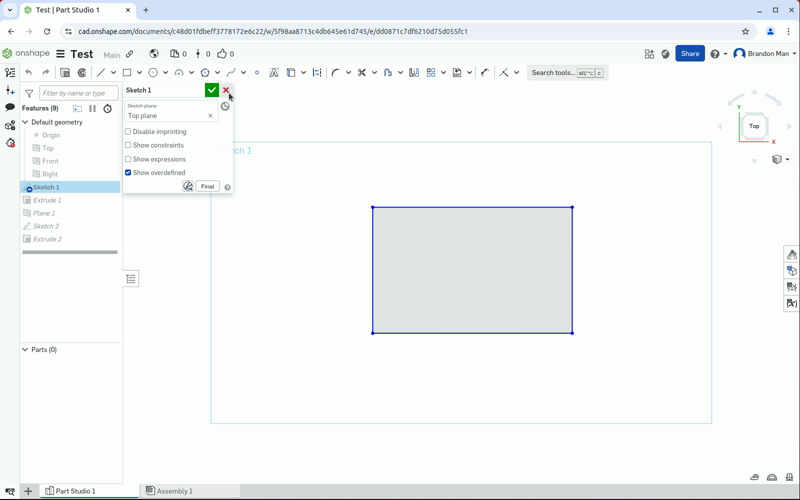
click(229, 92)
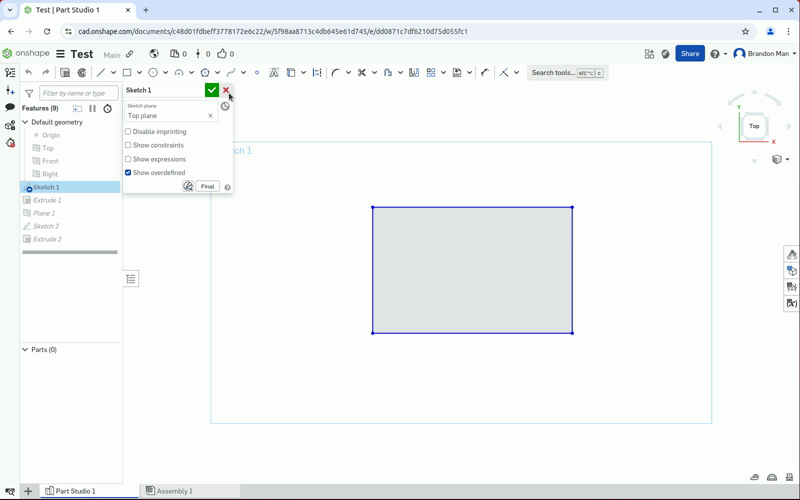
key(shift+s)
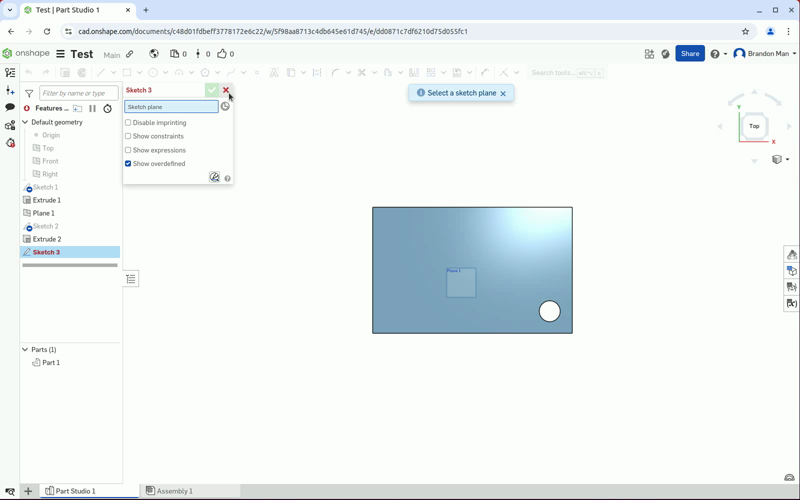
mouse_move(73, 215)
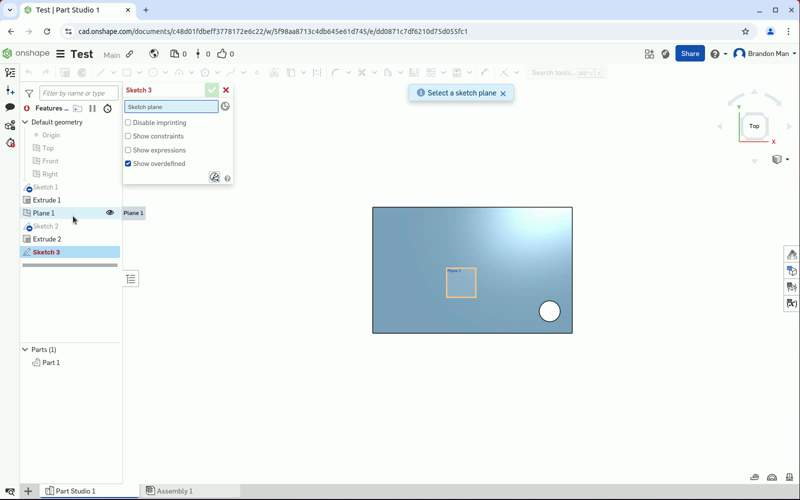
click(73, 215)
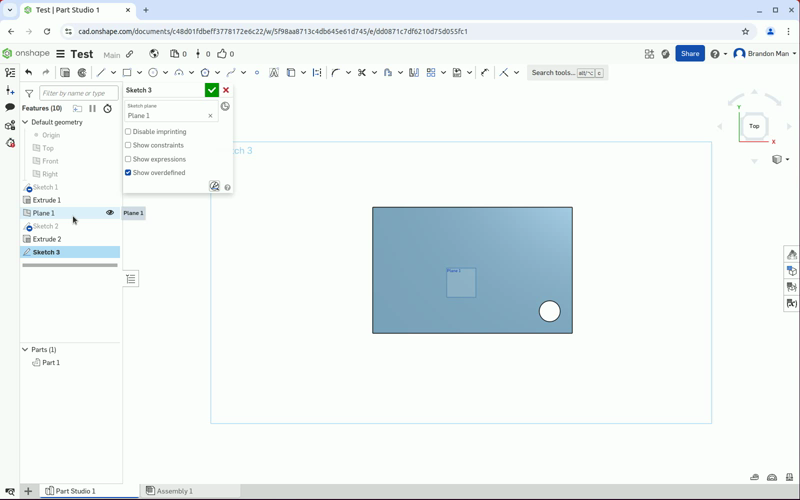
mouse_move(73, 352)
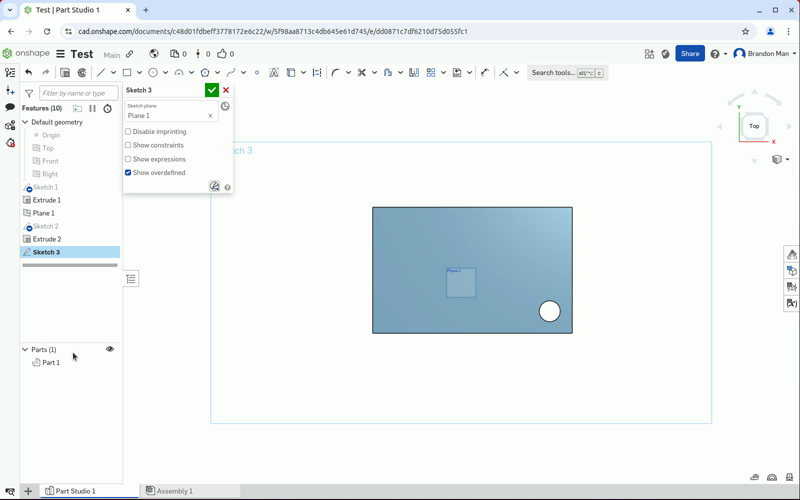
key(y)
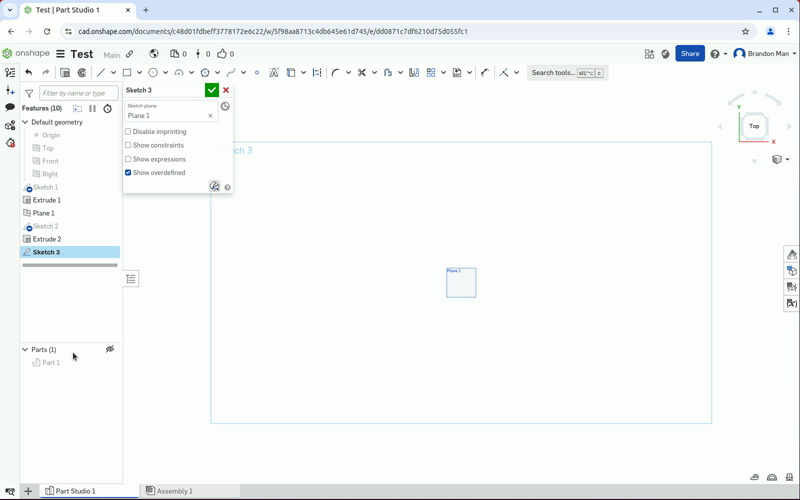
key(c)
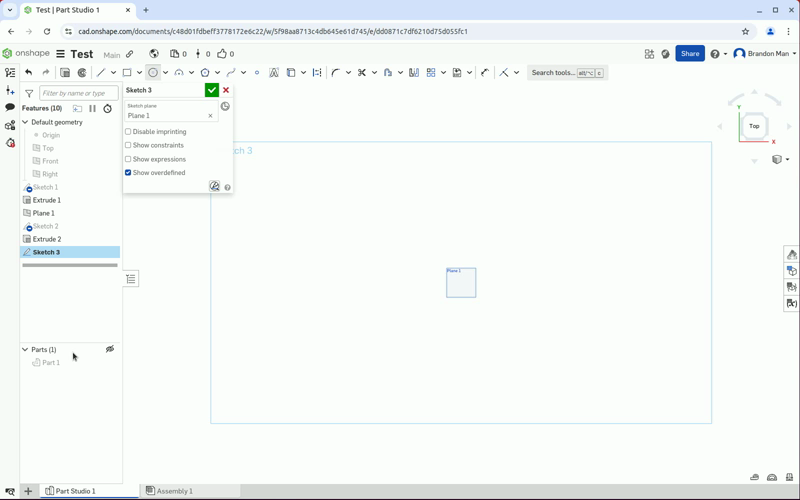
key_down(shift)
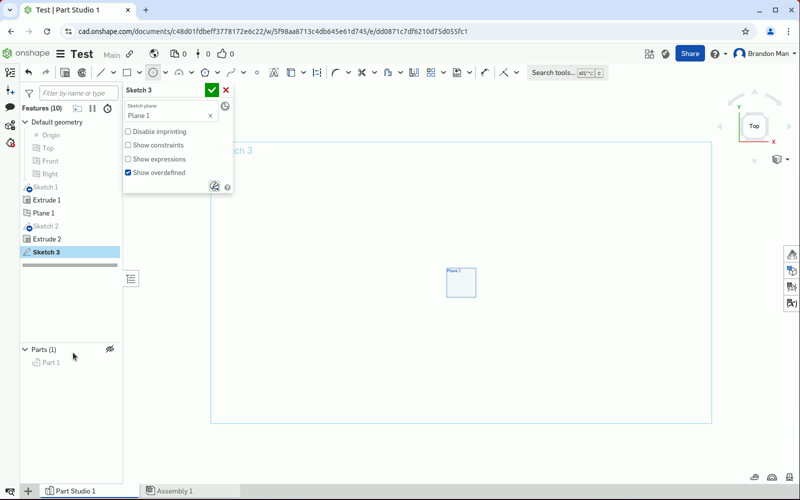
mouse_move(547, 228)
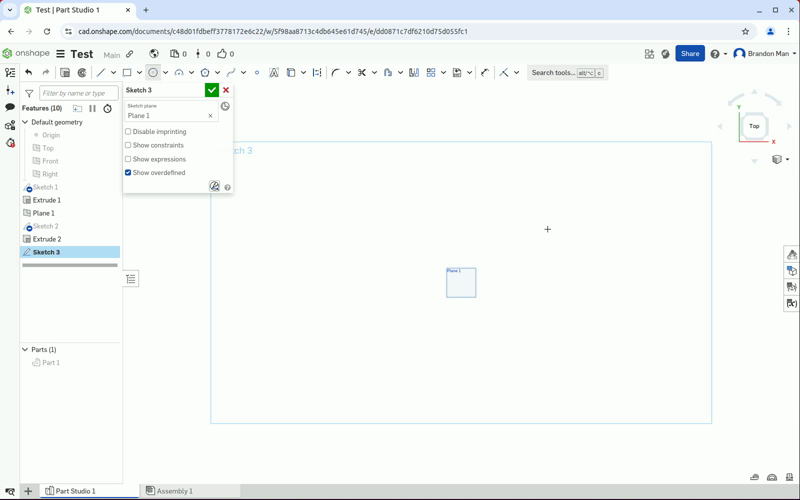
click(547, 228)
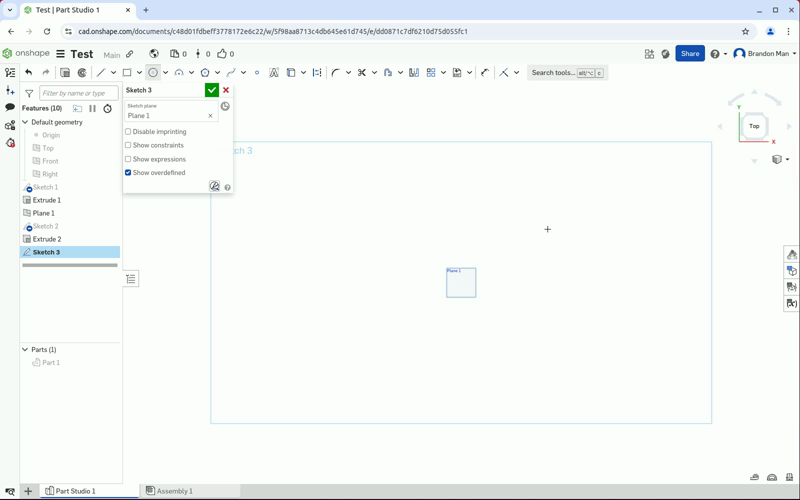
key_up(shift)
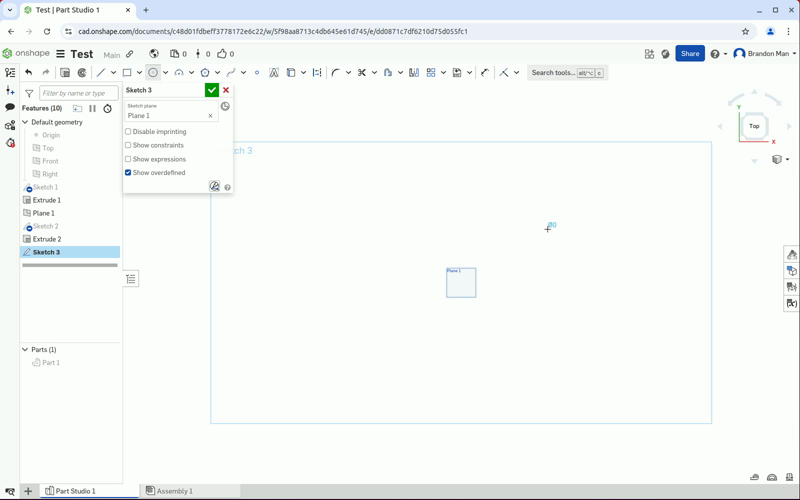
mouse_move(558, 228)
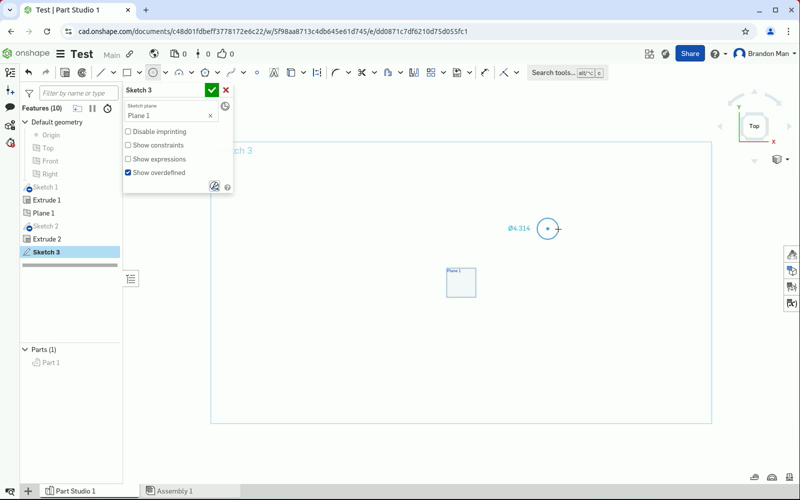
click(558, 228)
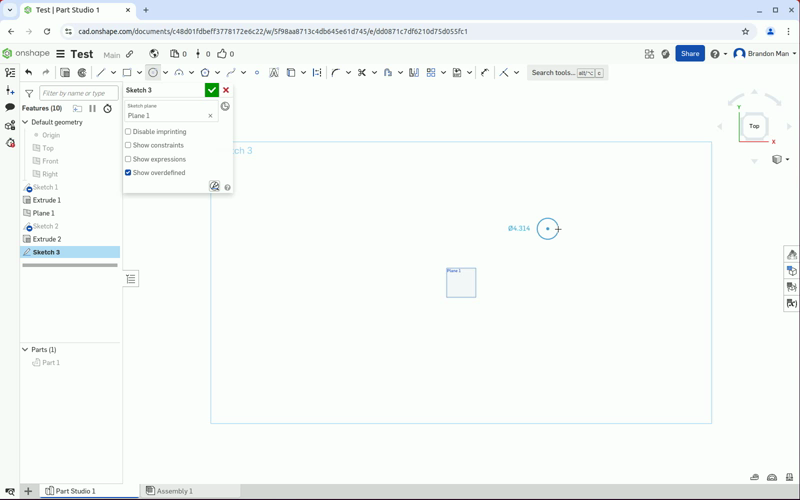
key(esc)
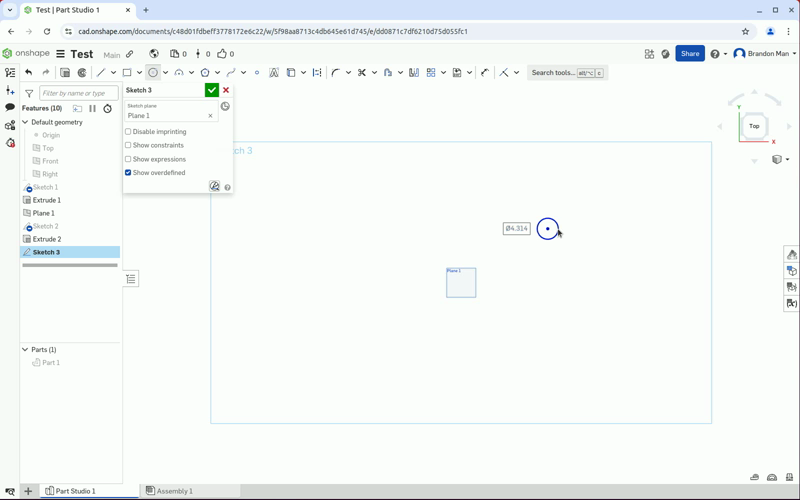
mouse_move(555, 227)
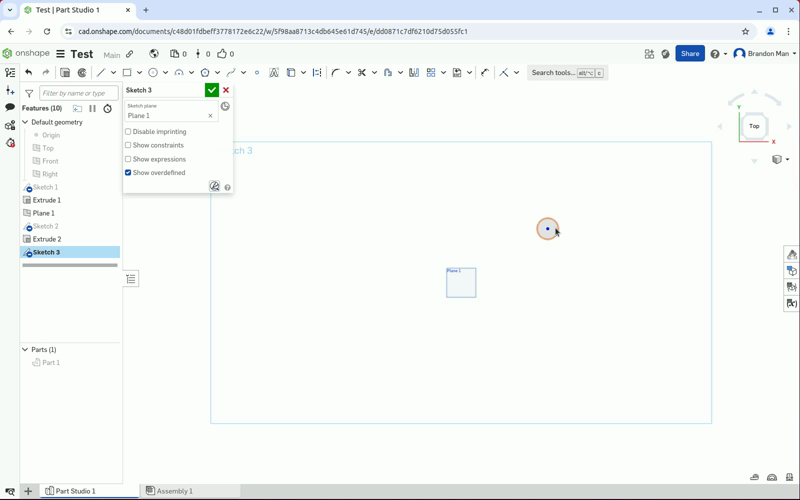
scroll(6)
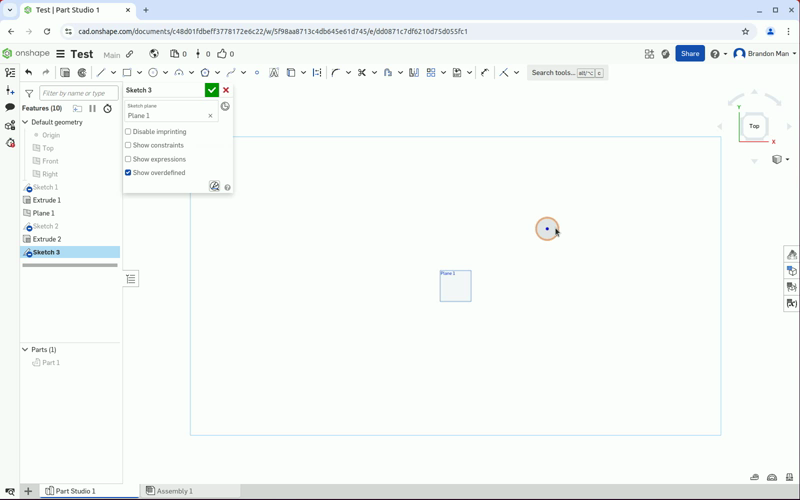
scroll(6)
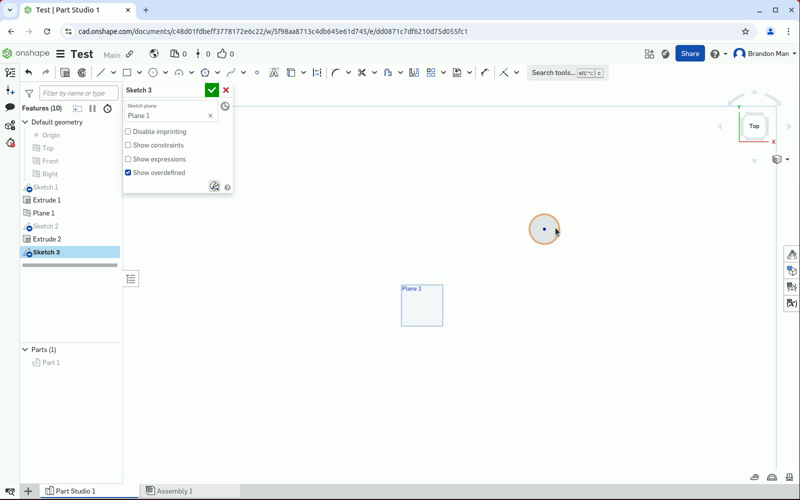
scroll(6)
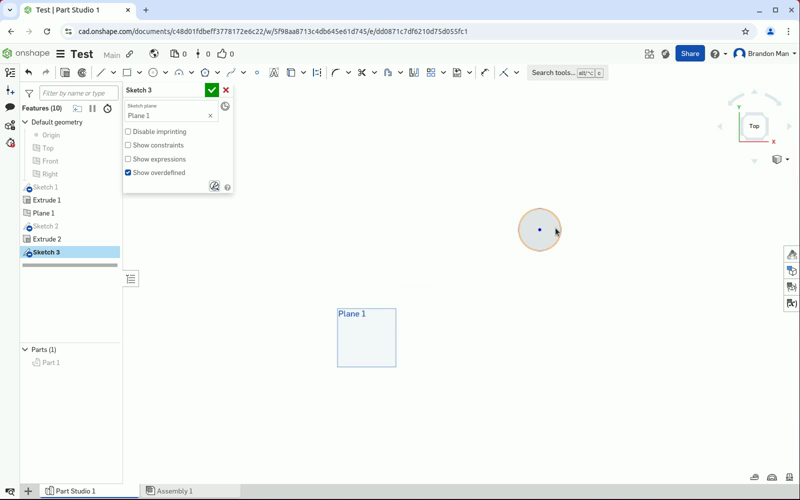
scroll(6)
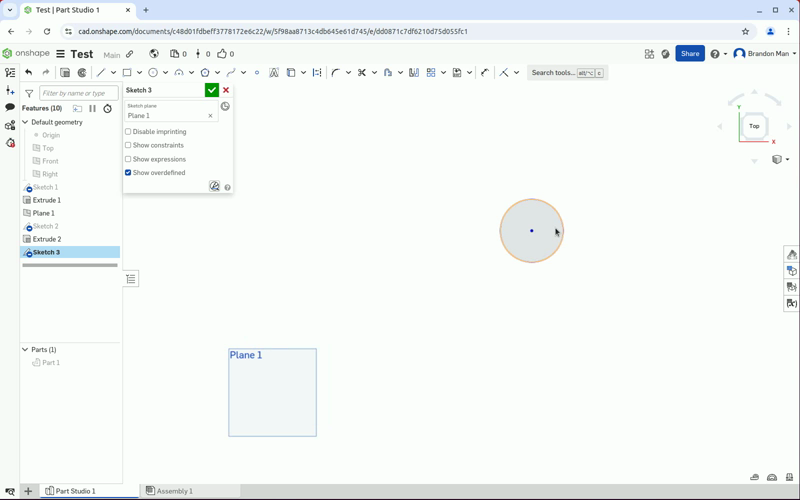
scroll(6)
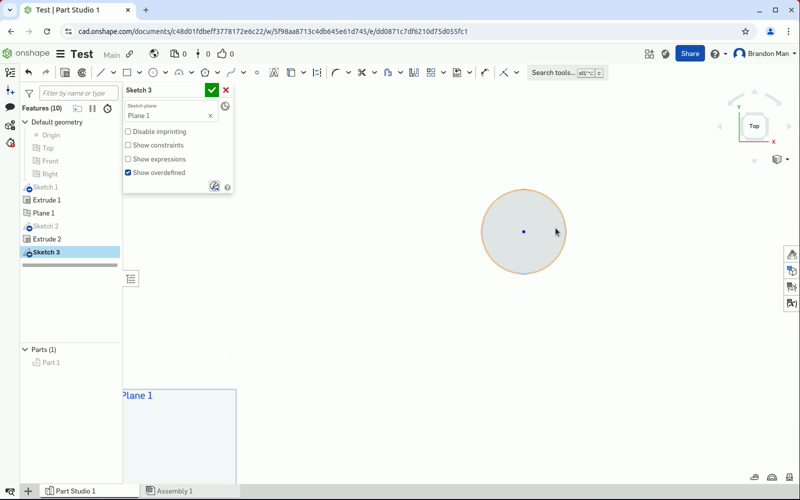
scroll(6)
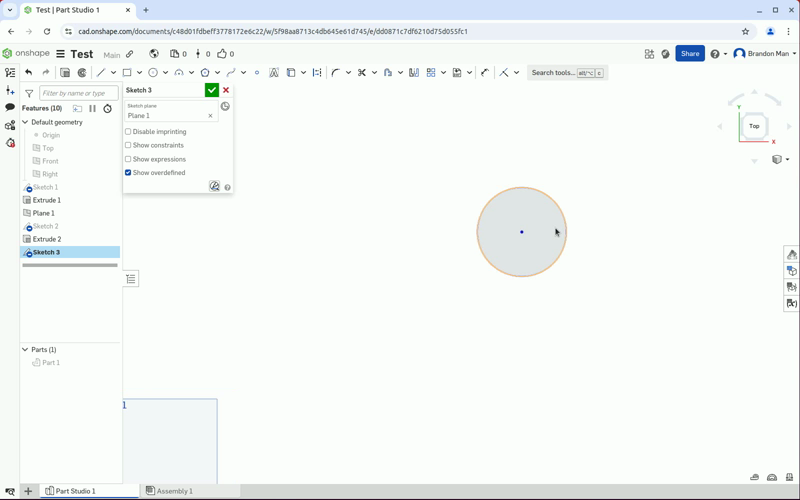
scroll(6)
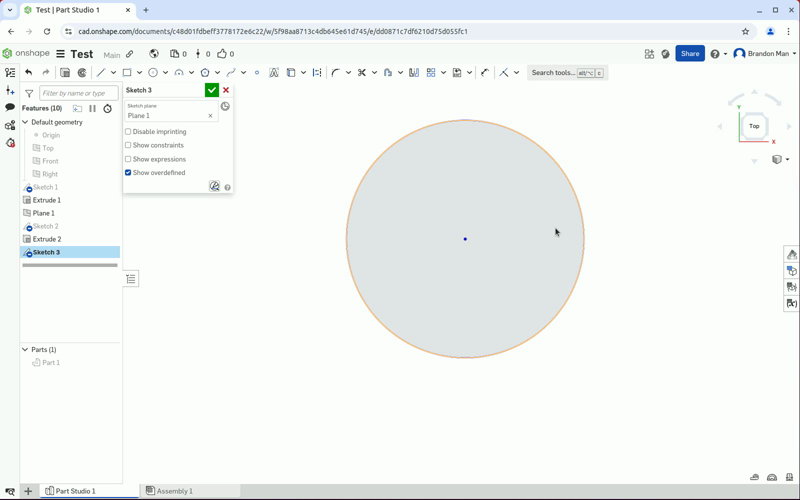
click(555, 227)
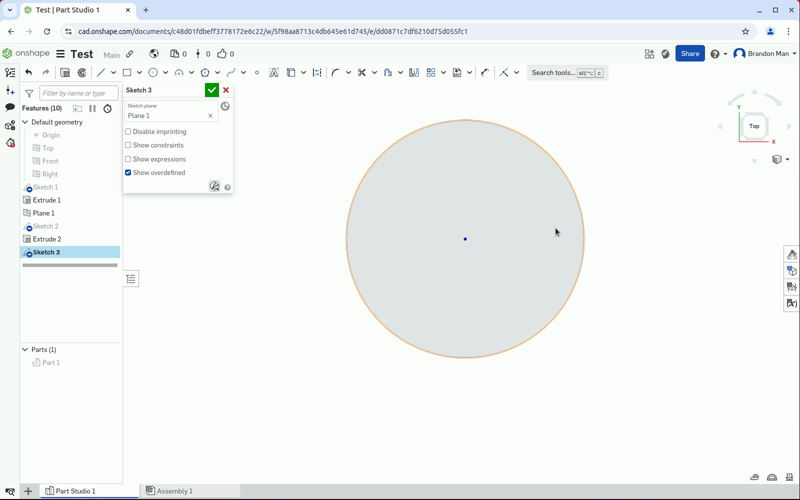
scroll(-6)
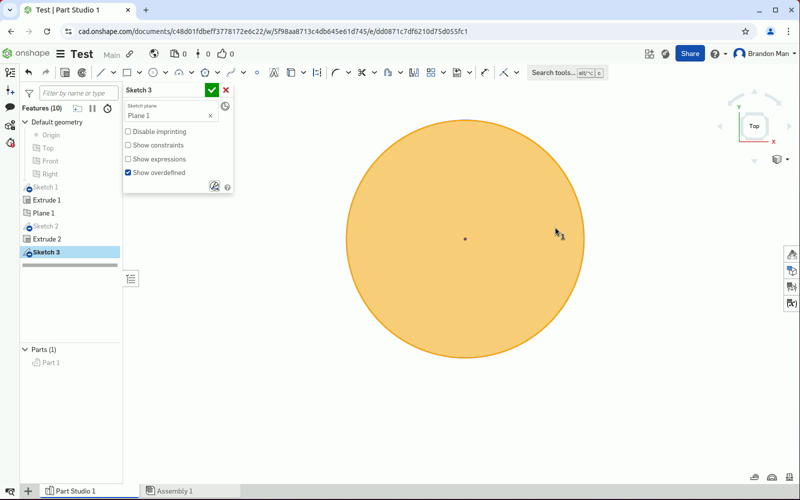
scroll(-6)
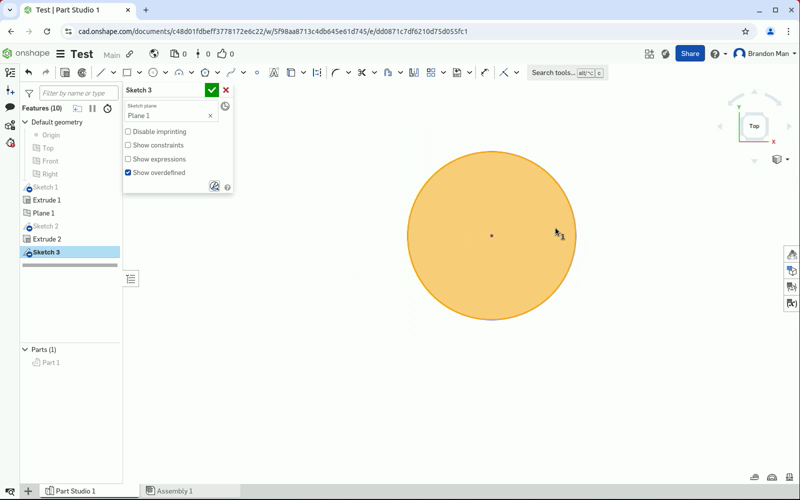
scroll(-6)
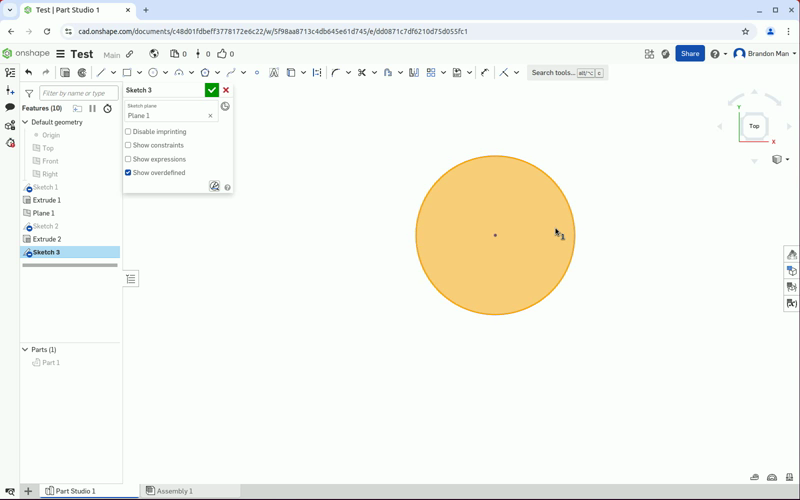
scroll(-6)
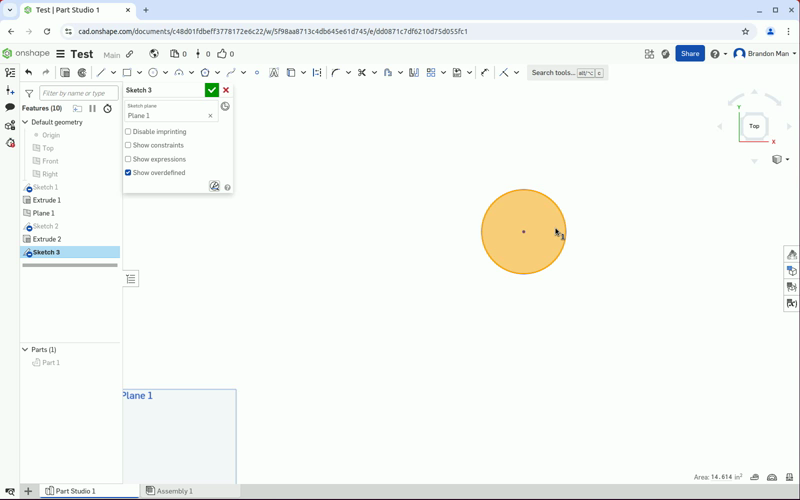
scroll(-6)
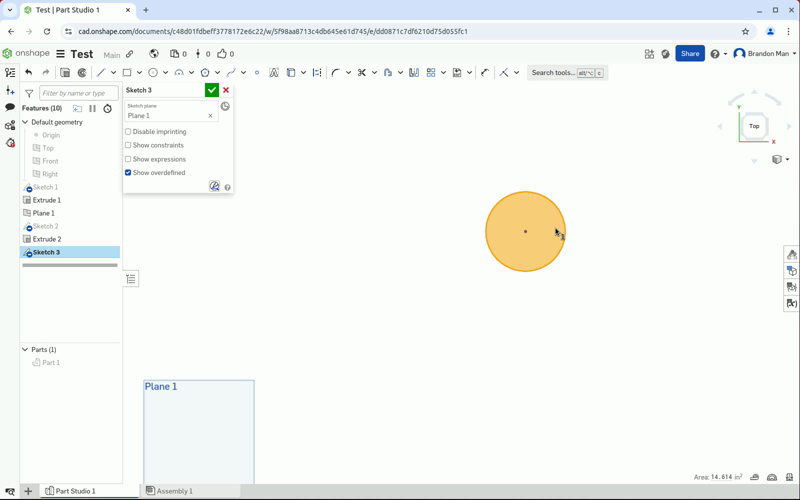
scroll(-6)
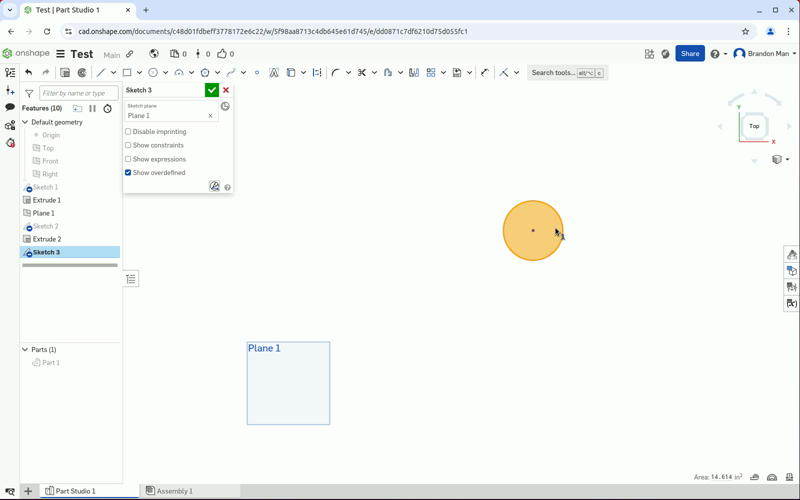
scroll(-6)
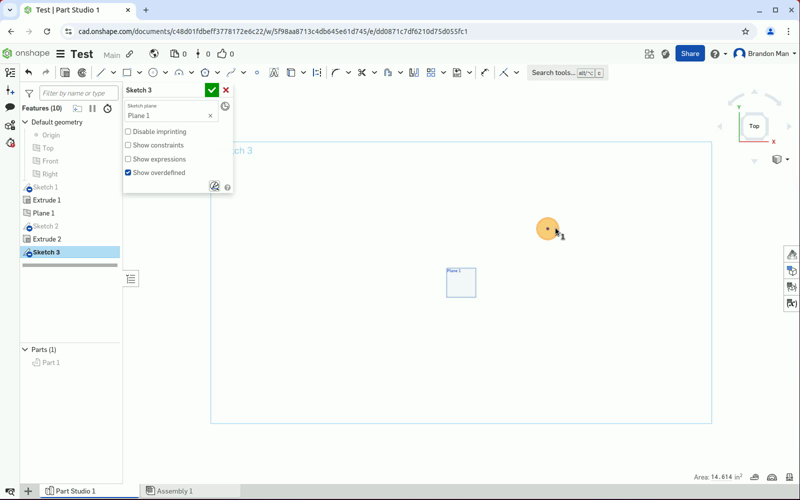
mouse_move(73, 352)
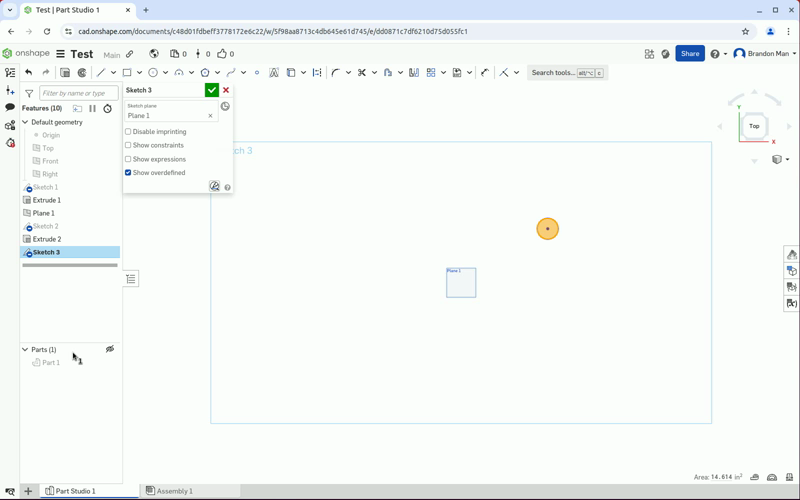
key(shift+y)
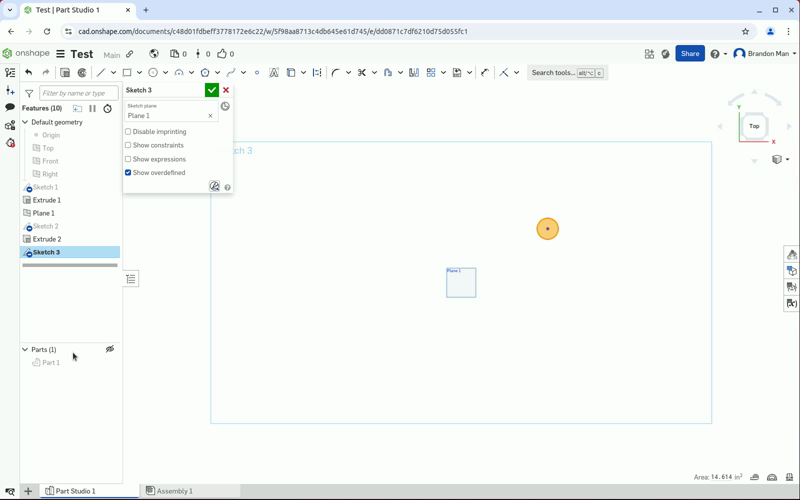
key(shift+e)
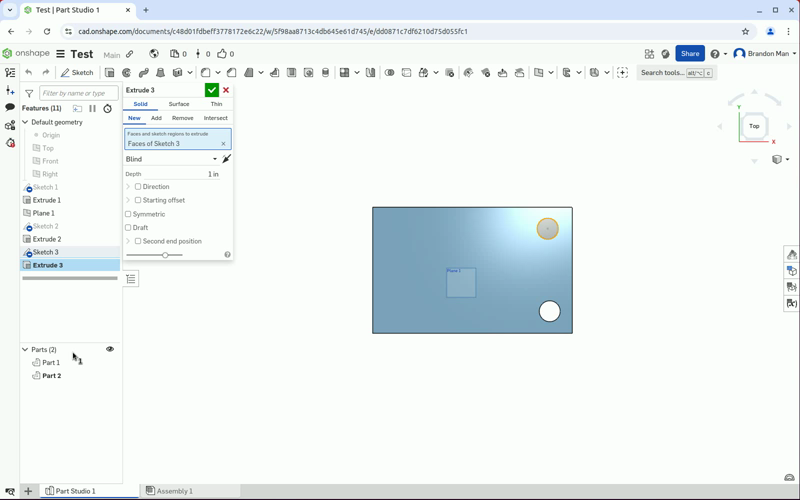
mouse_move(143, 106)
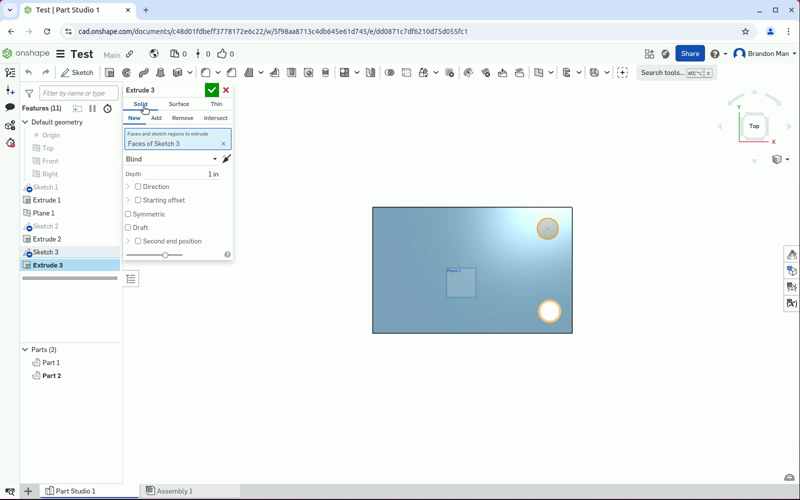
click(143, 106)
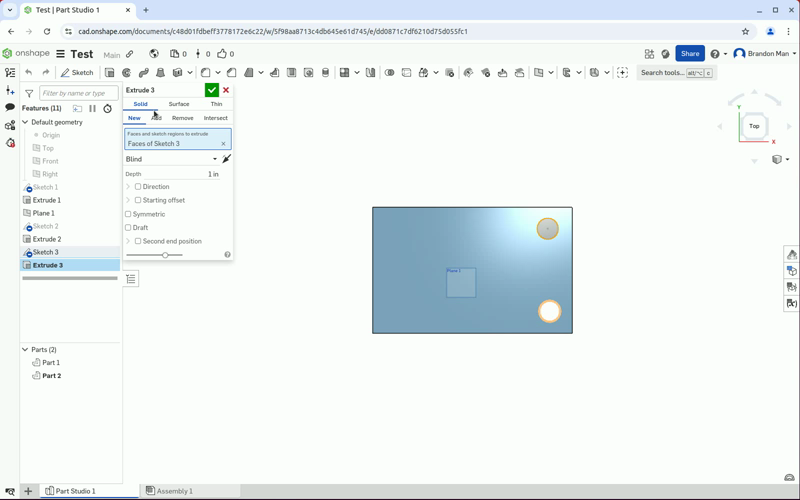
mouse_move(186, 120)
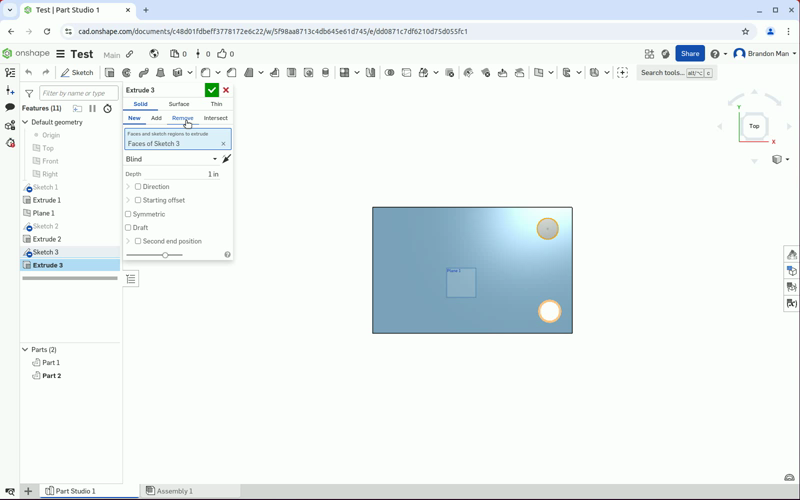
click(186, 120)
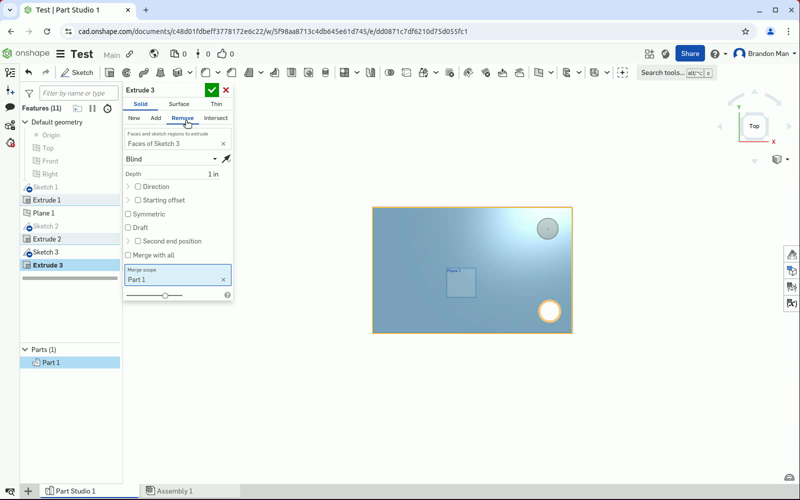
key(tab, 4)
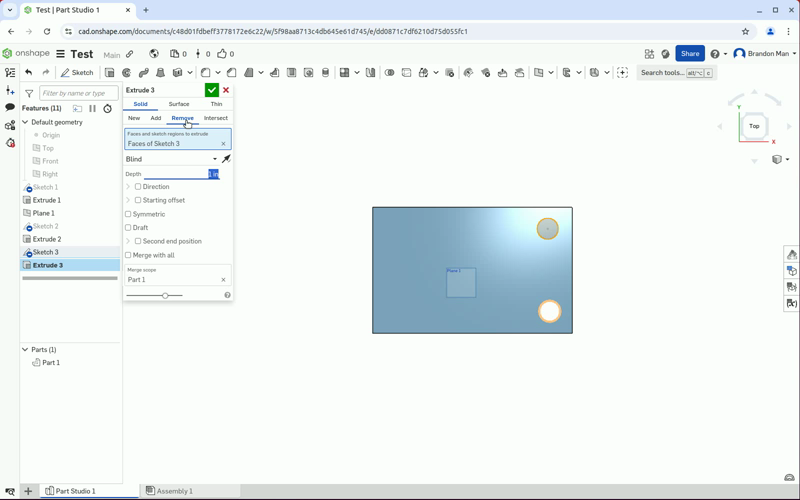
text(17.09)
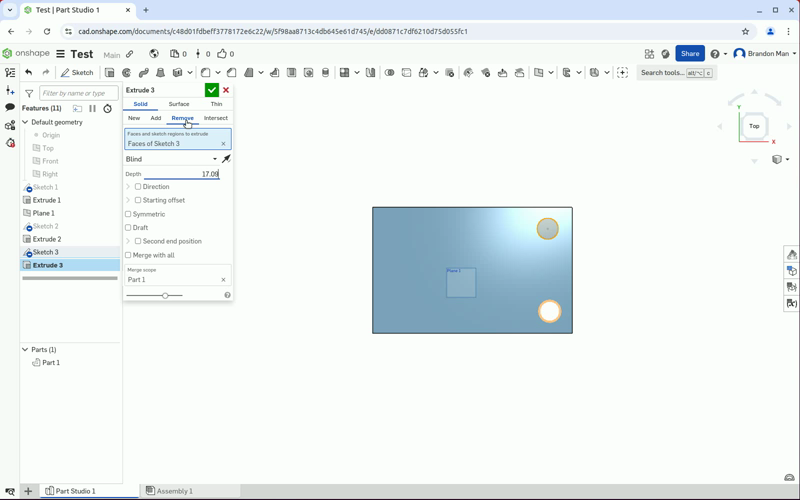
key(tab, 6)
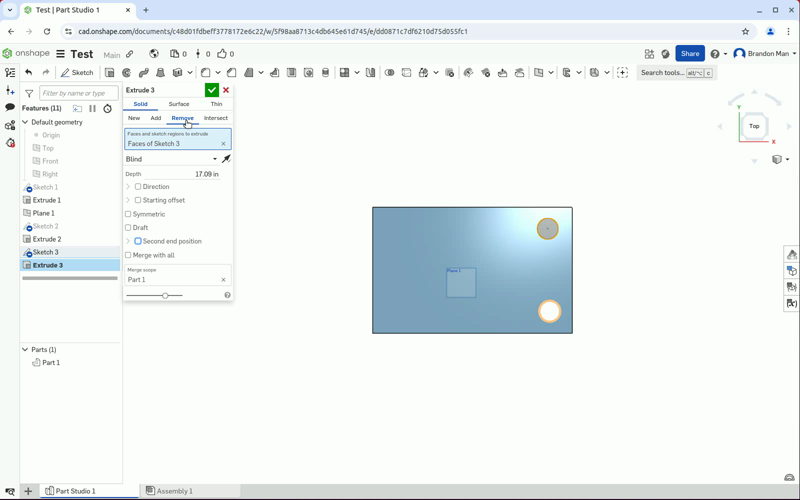
key(space)
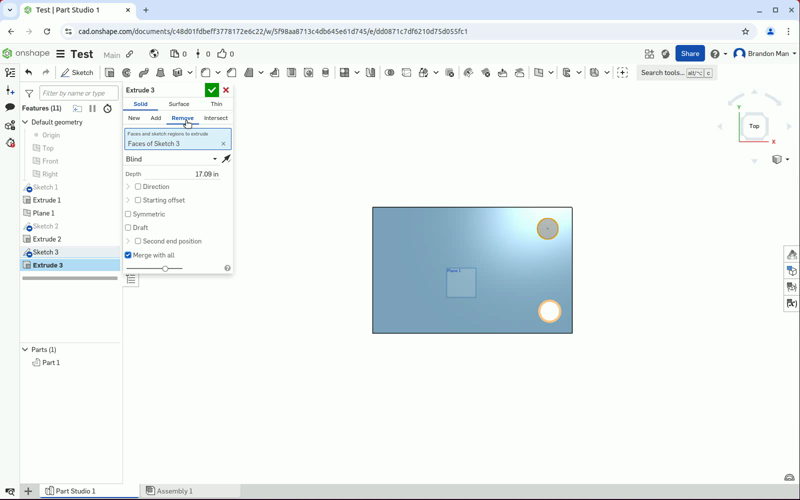
key(enter)
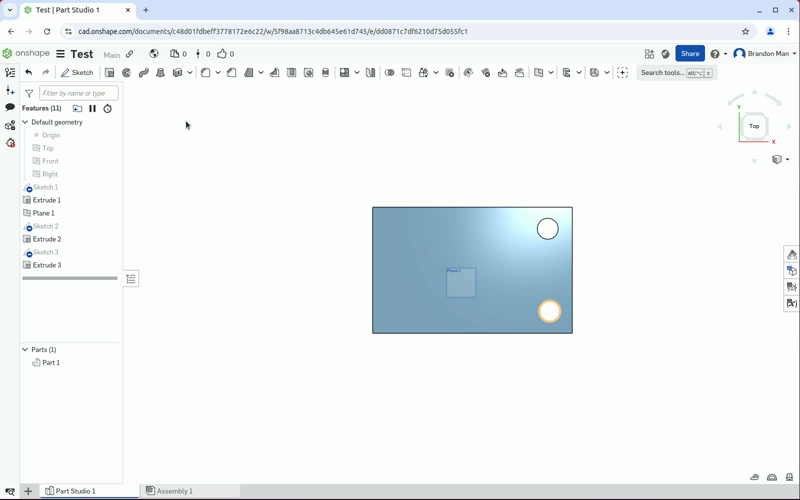
key(shift+h)
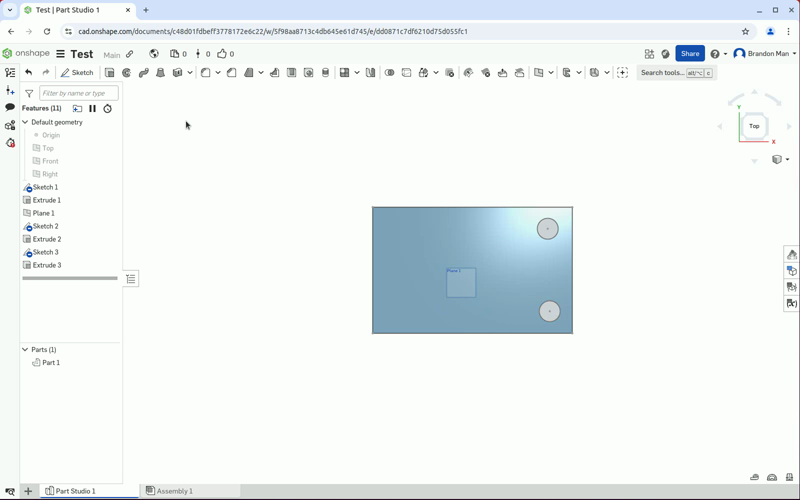
key(shift+h)
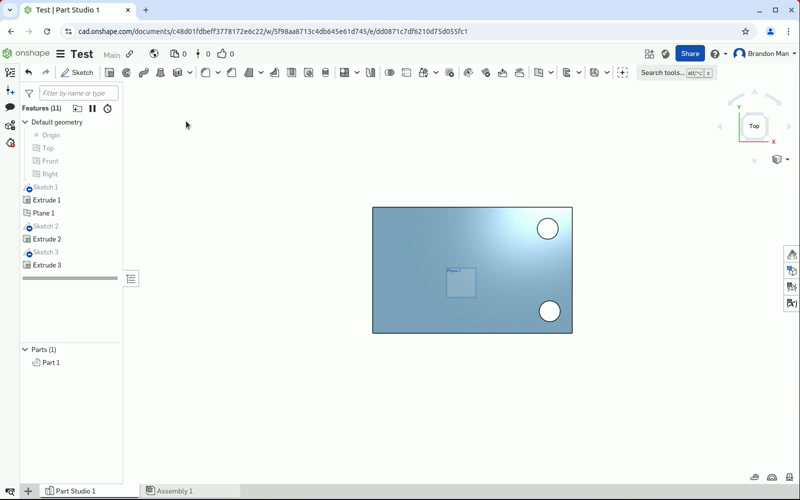
mouse_move(73, 189)
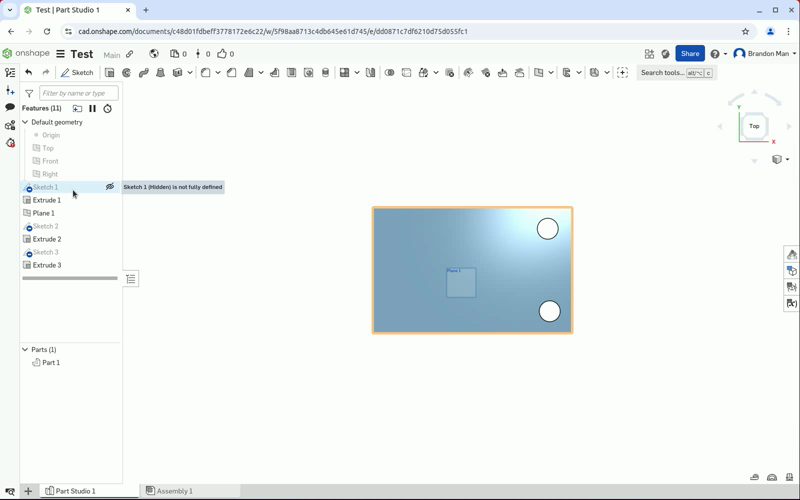
click(73, 189)
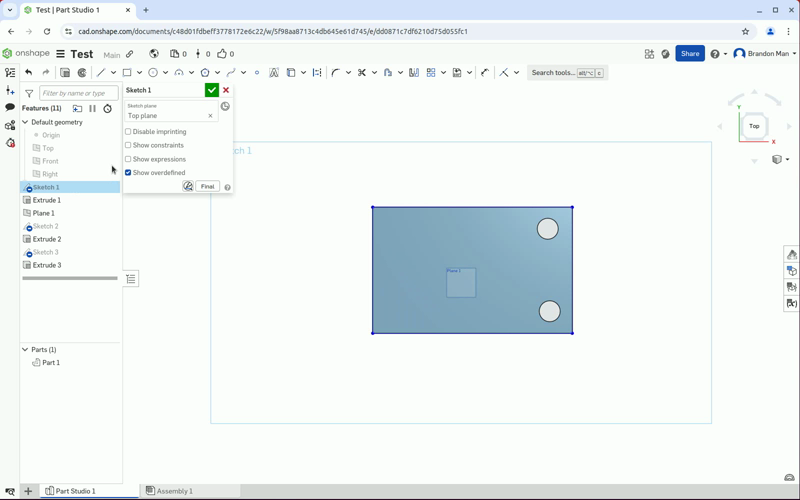
mouse_move(229, 92)
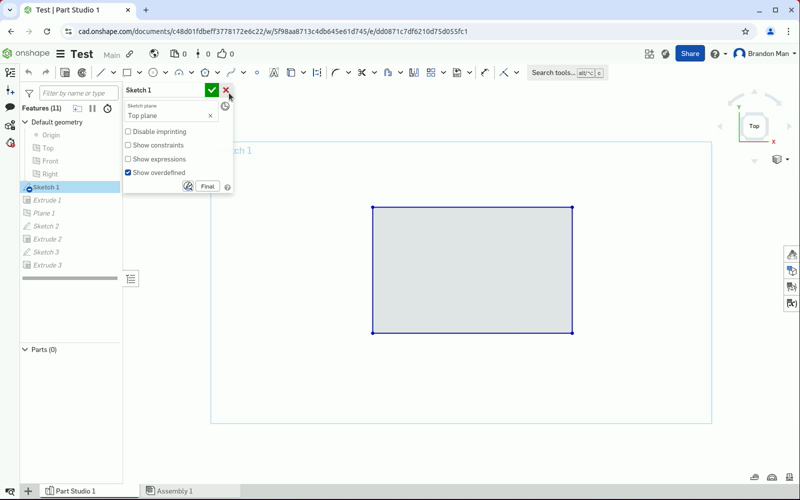
click(229, 92)
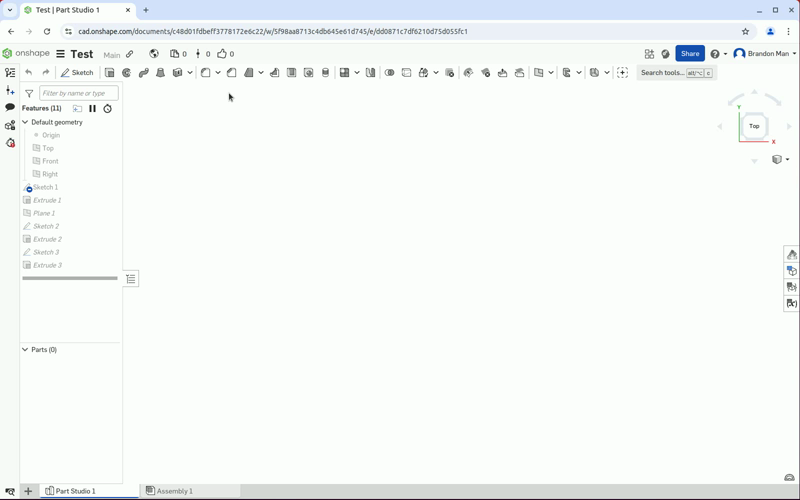
key(shift+s)
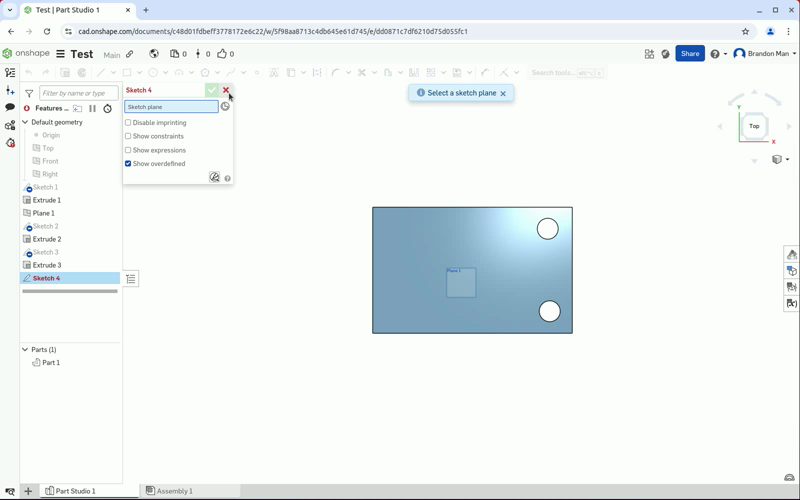
mouse_move(73, 215)
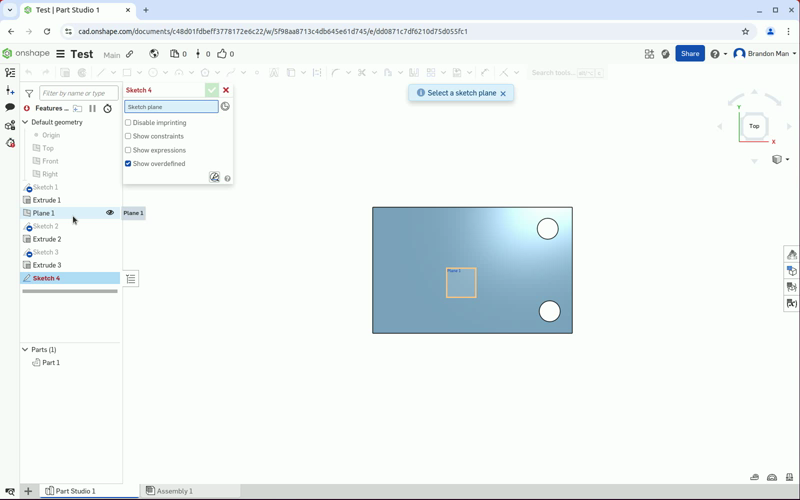
click(73, 215)
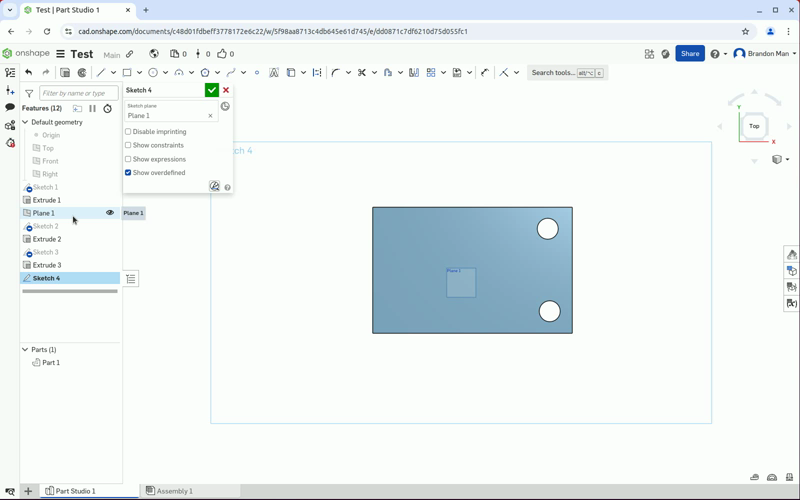
mouse_move(73, 352)
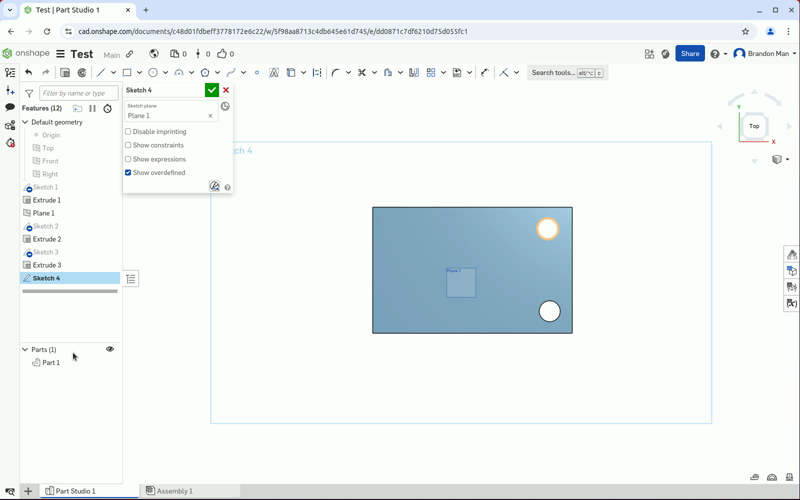
key(y)
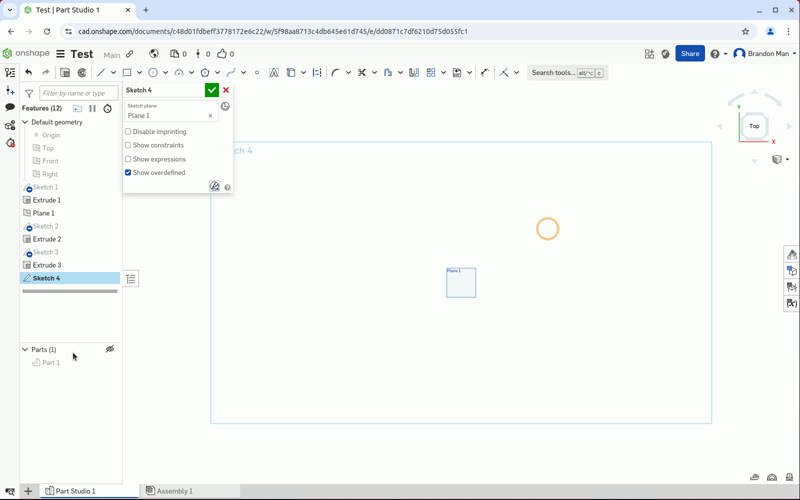
key(c)
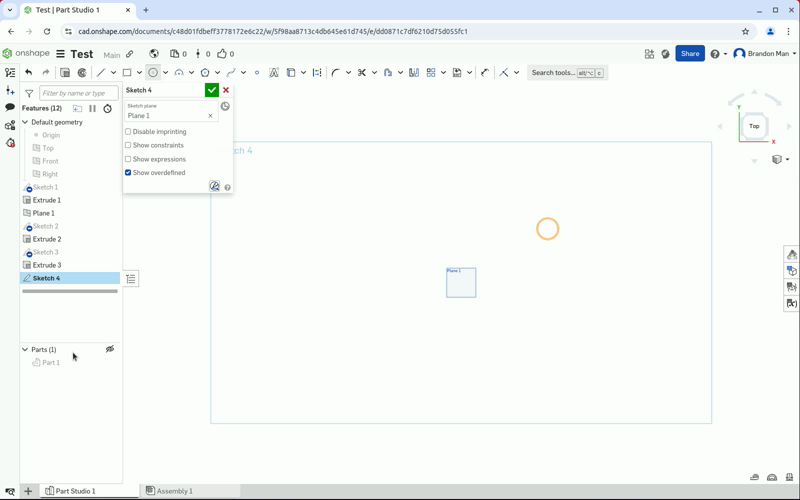
key_down(shift)
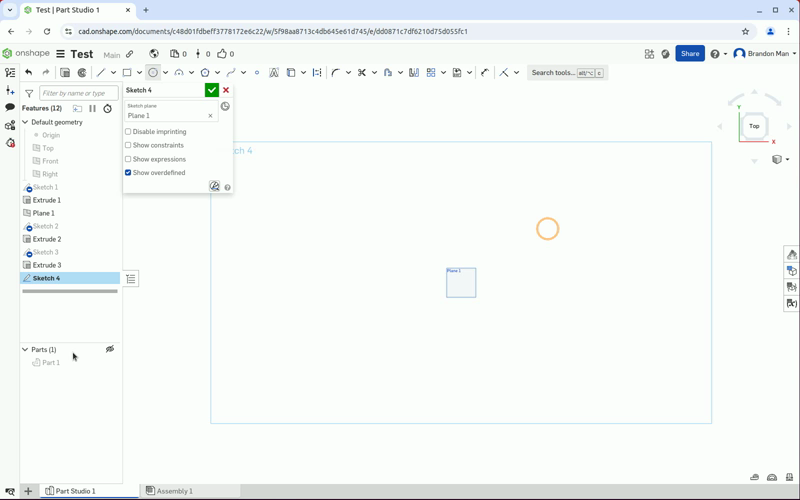
mouse_move(405, 224)
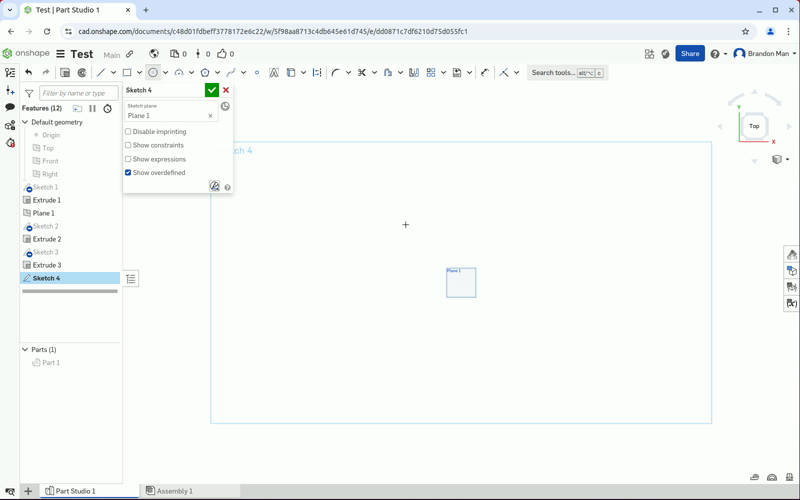
click(405, 224)
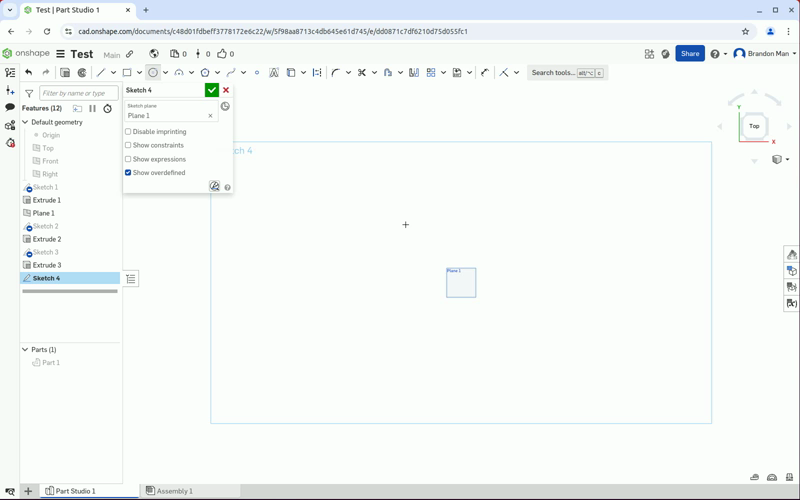
key_up(shift)
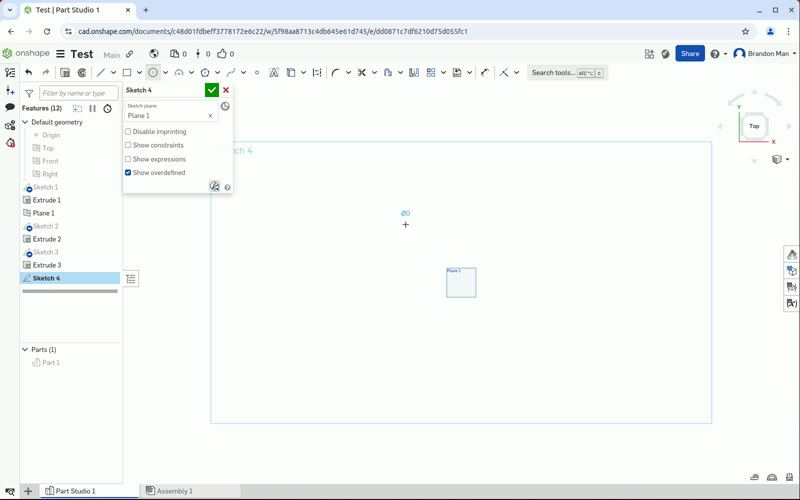
mouse_move(416, 224)
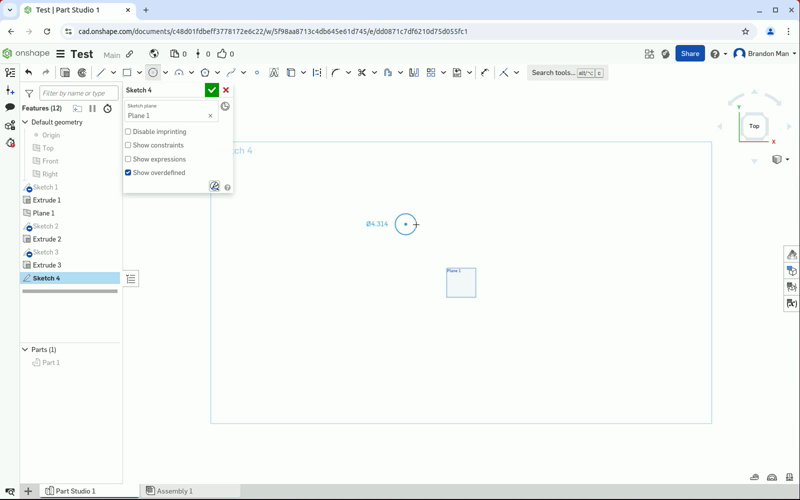
click(416, 224)
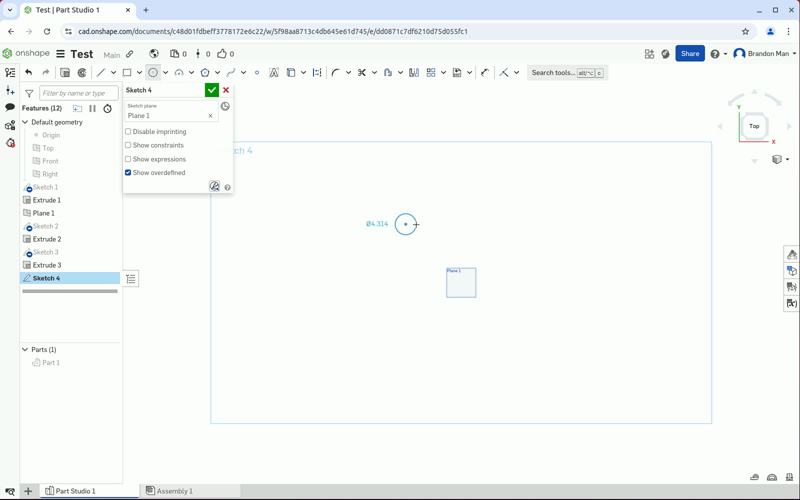
key(esc)
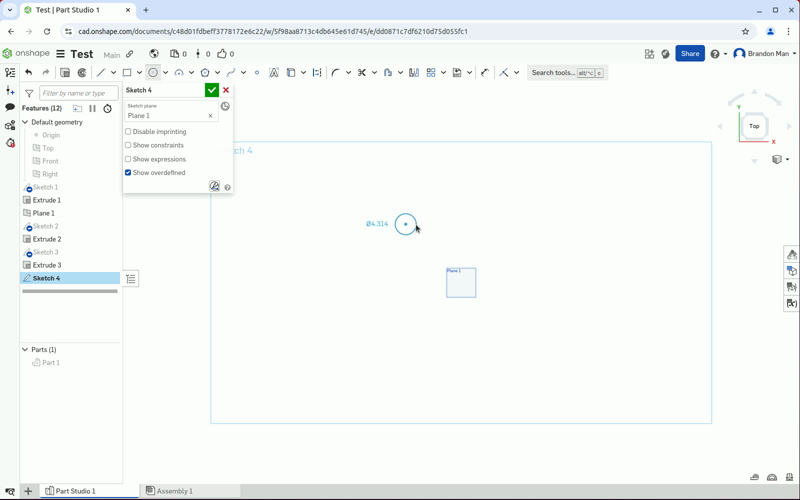
mouse_move(402, 227)
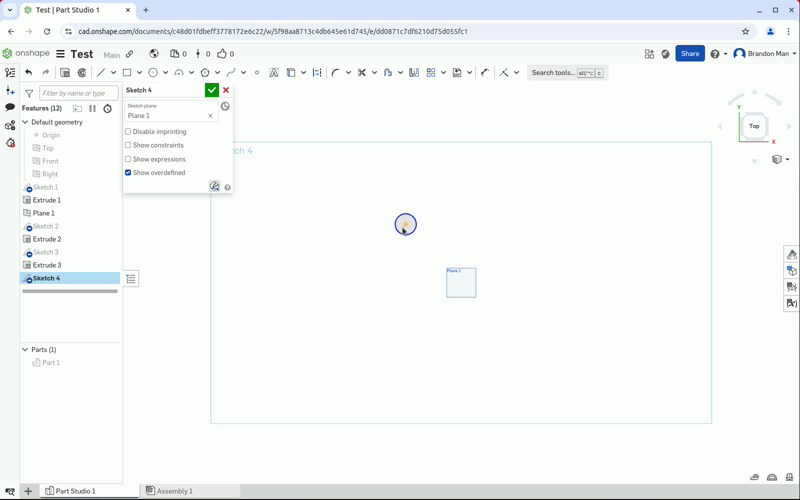
scroll(6)
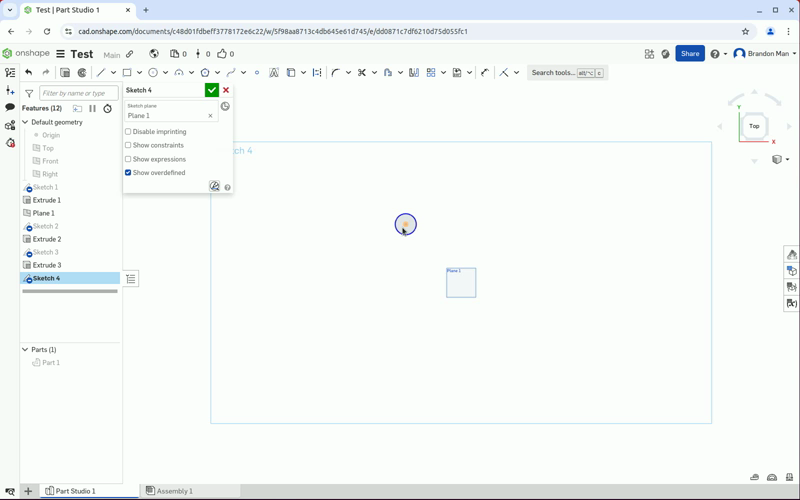
scroll(6)
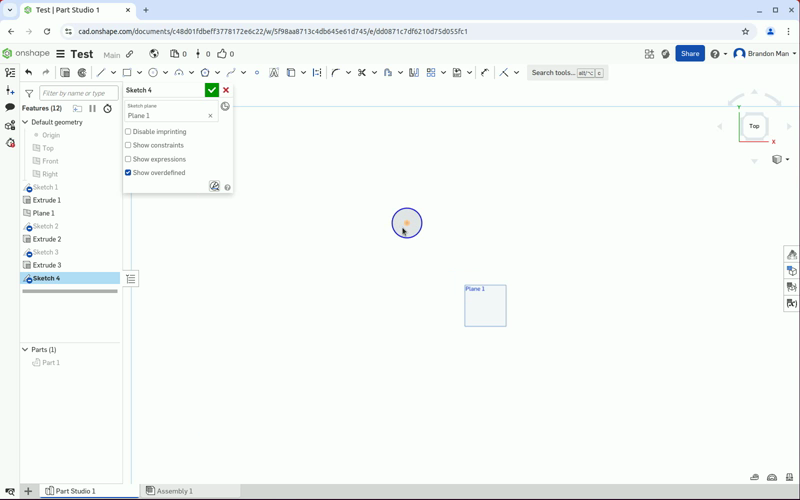
scroll(6)
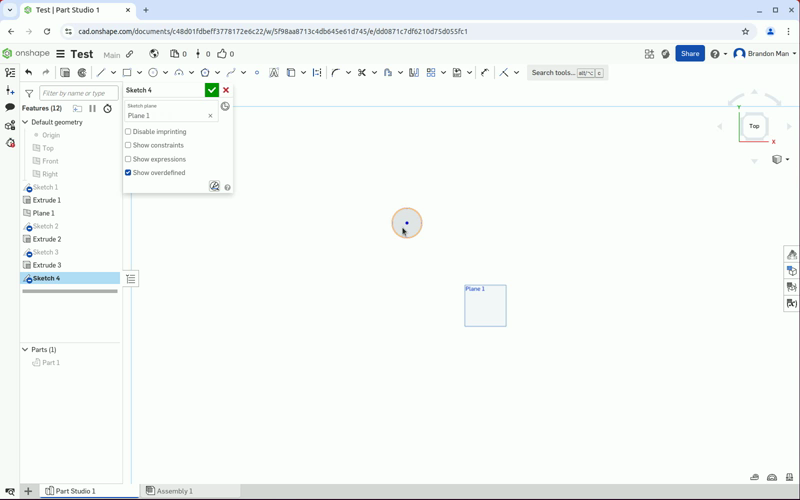
scroll(6)
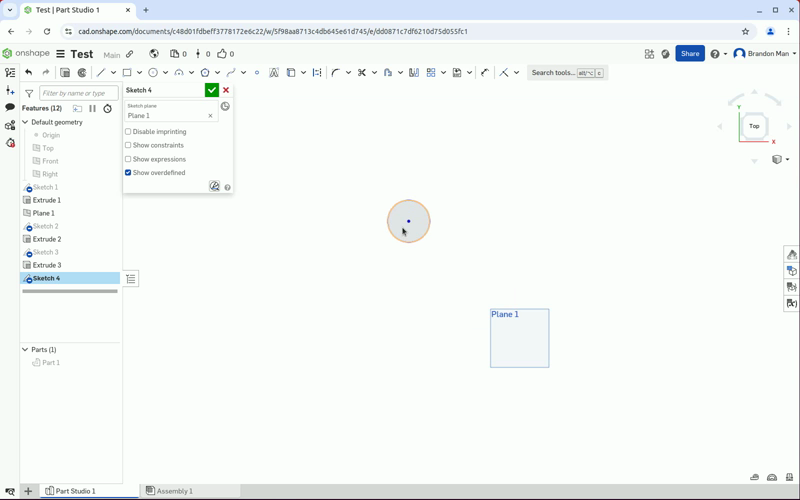
scroll(6)
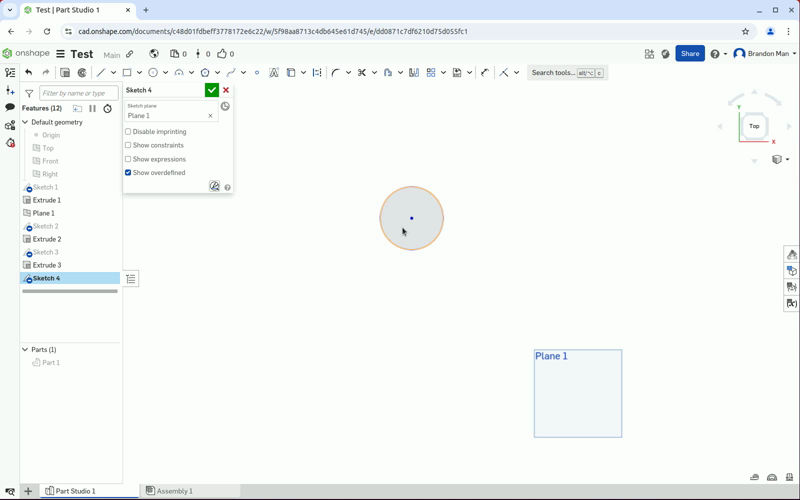
scroll(6)
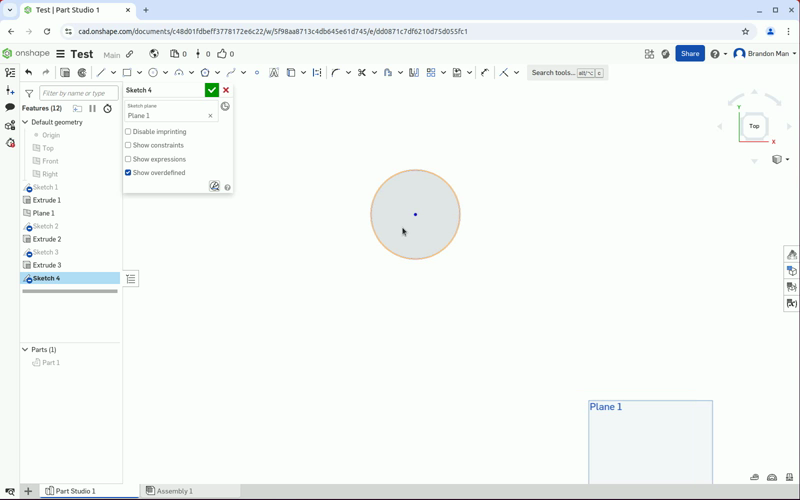
scroll(6)
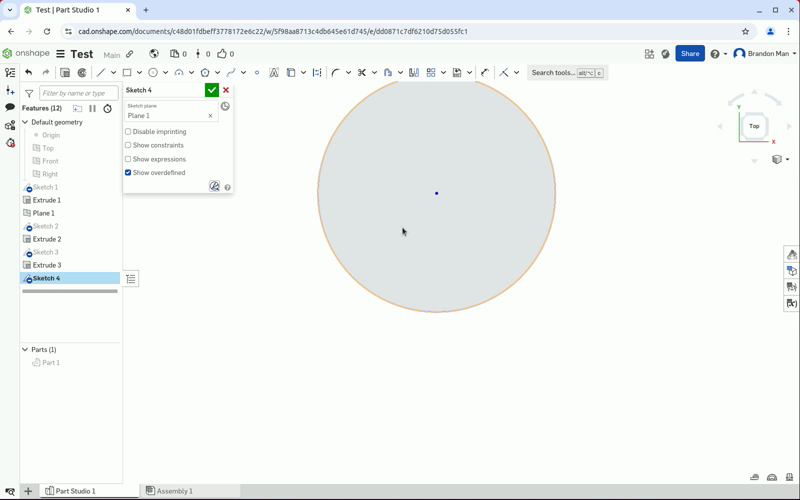
click(402, 227)
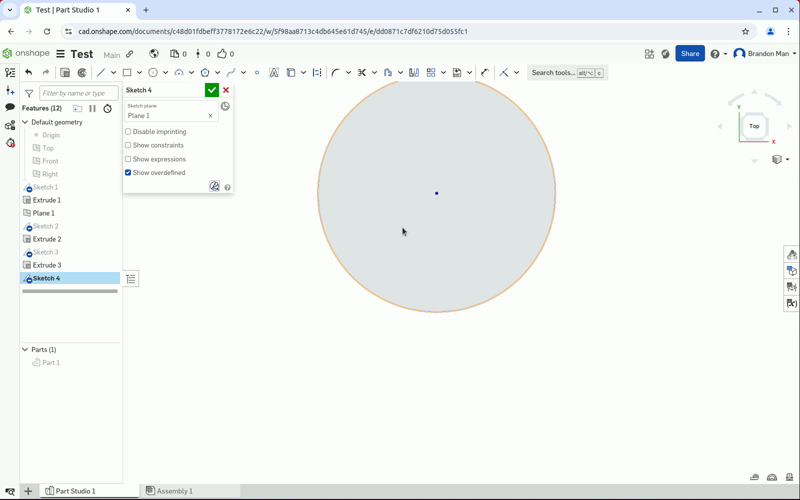
scroll(-6)
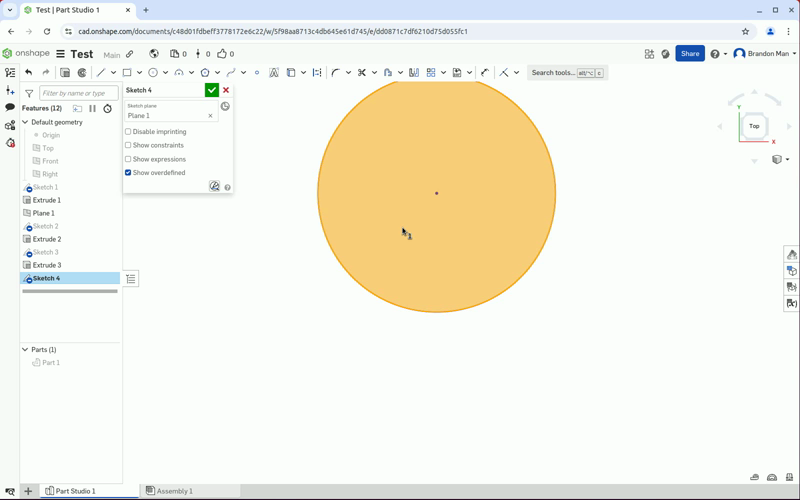
scroll(-6)
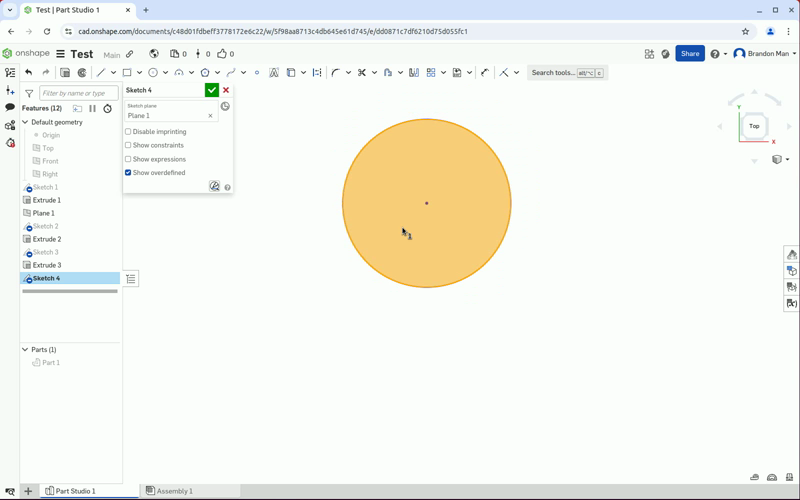
scroll(-6)
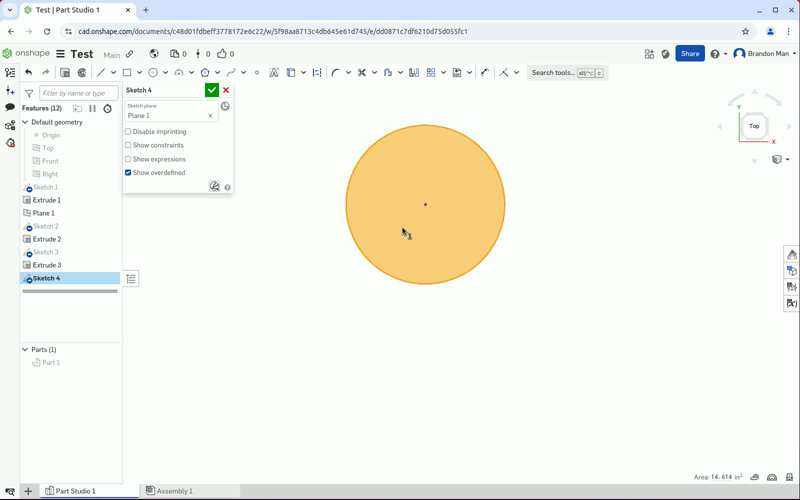
scroll(-6)
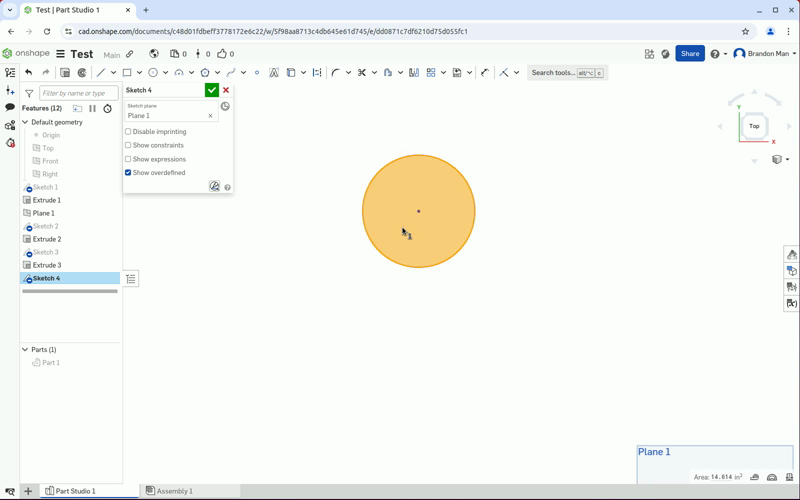
scroll(-6)
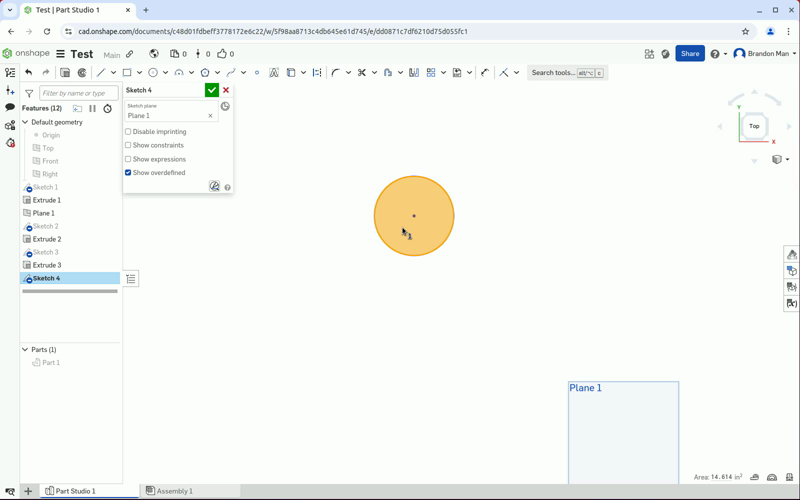
scroll(-6)
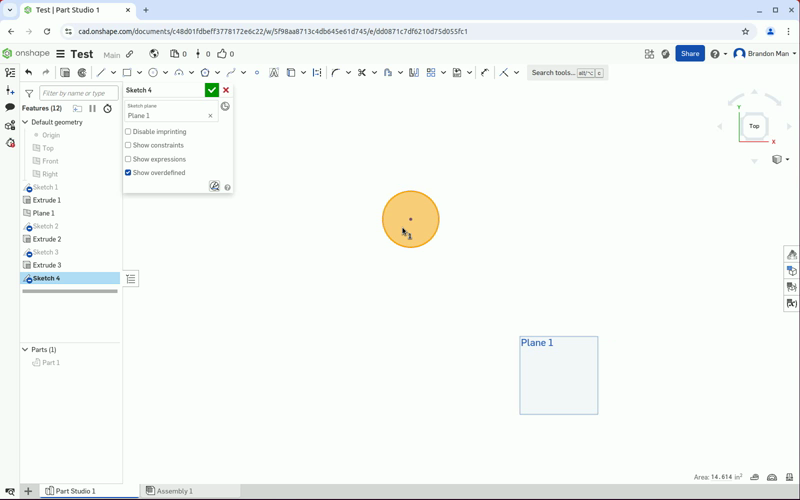
scroll(-6)
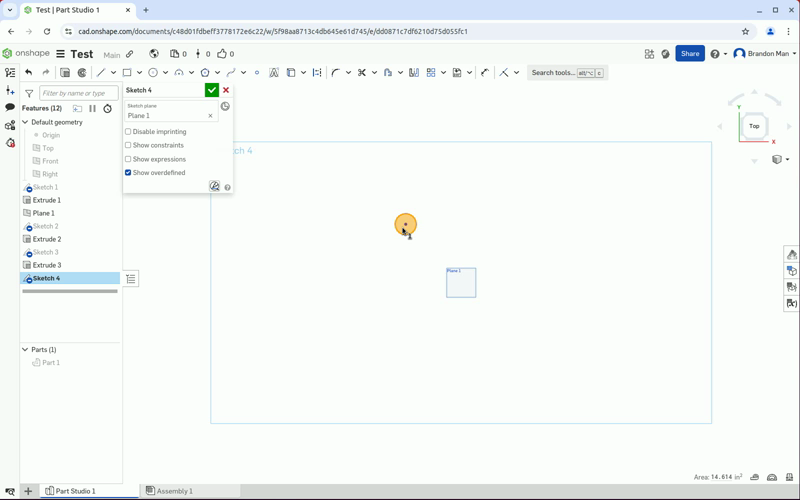
mouse_move(73, 352)
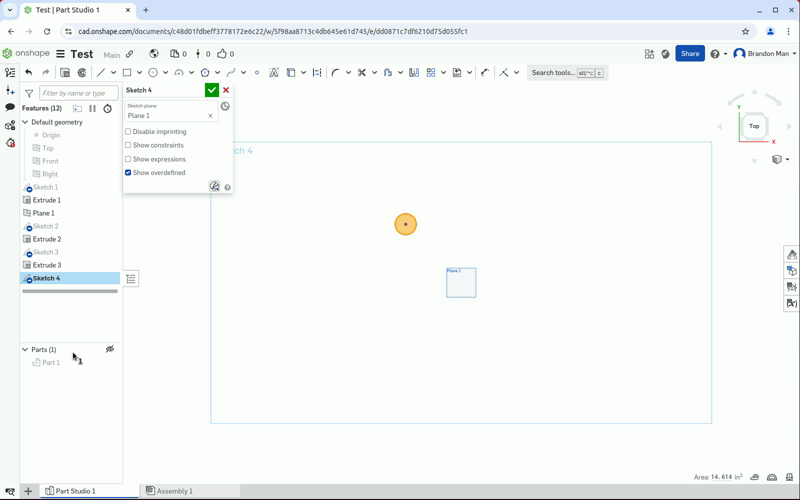
key(shift+y)
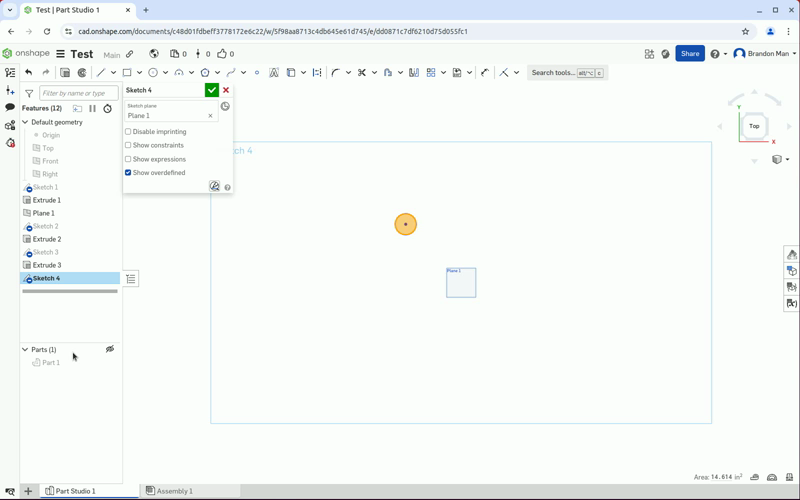
key(shift+e)
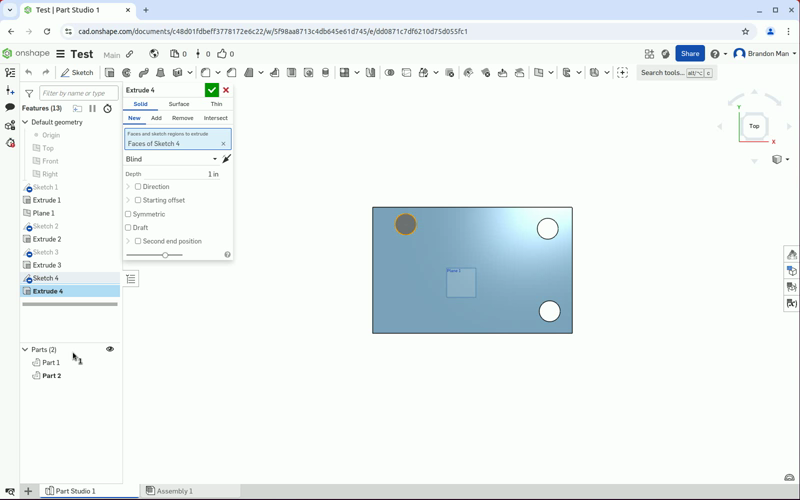
mouse_move(143, 106)
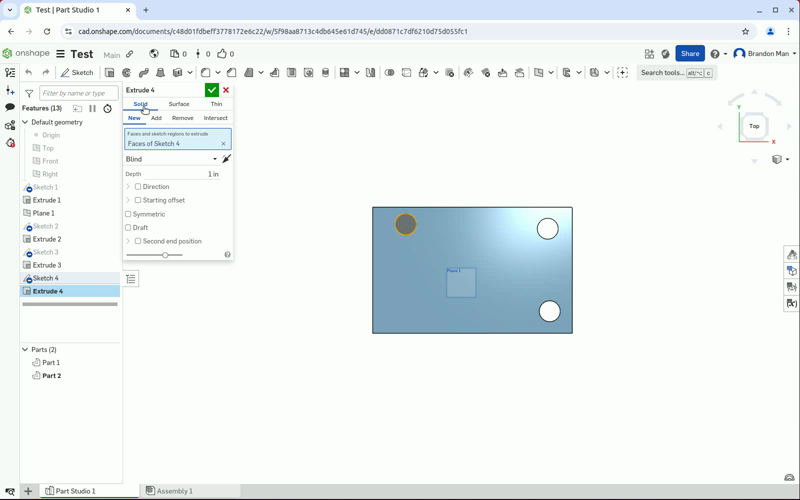
click(143, 106)
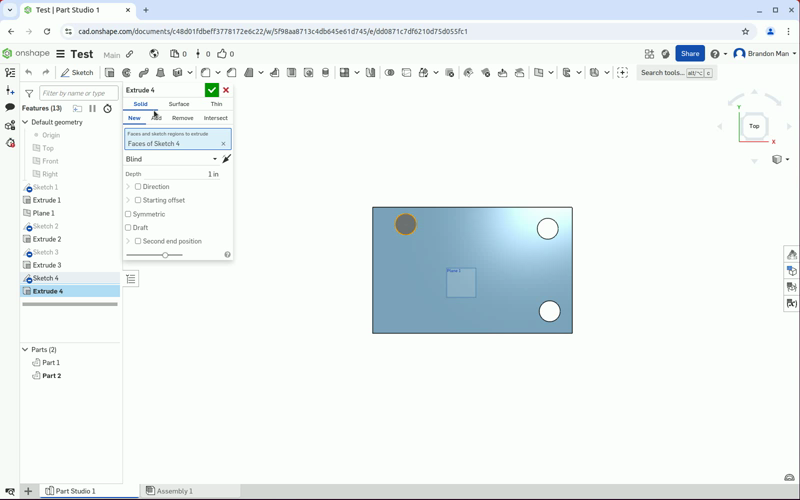
mouse_move(186, 120)
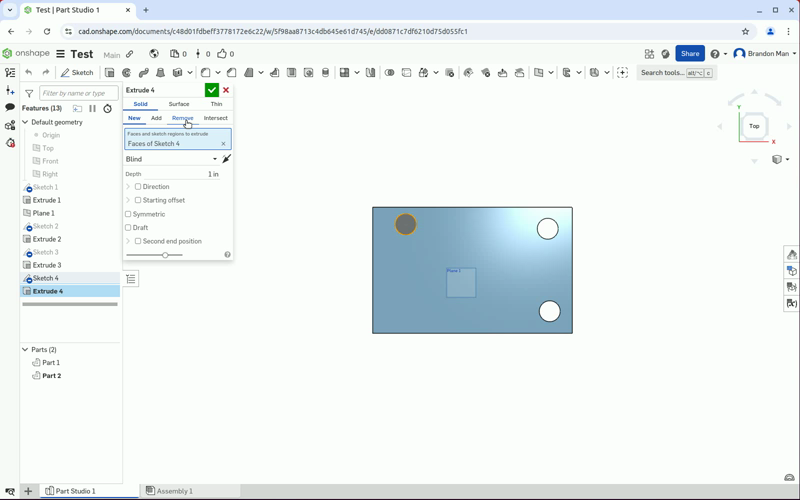
click(186, 120)
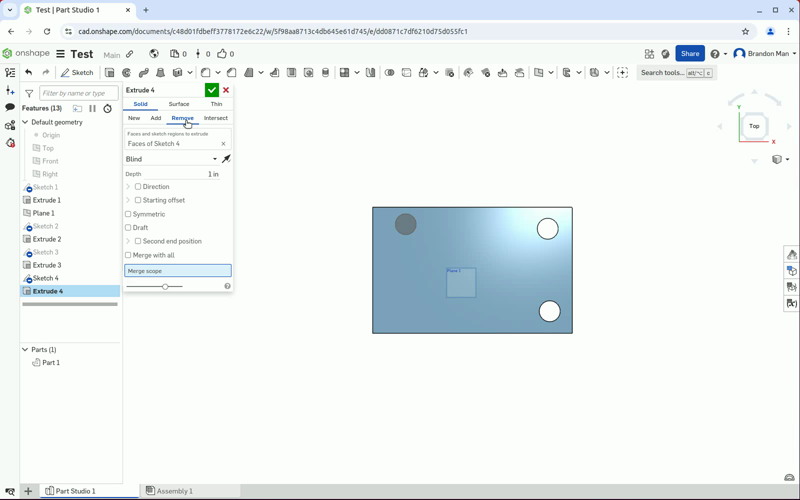
key(tab, 4)
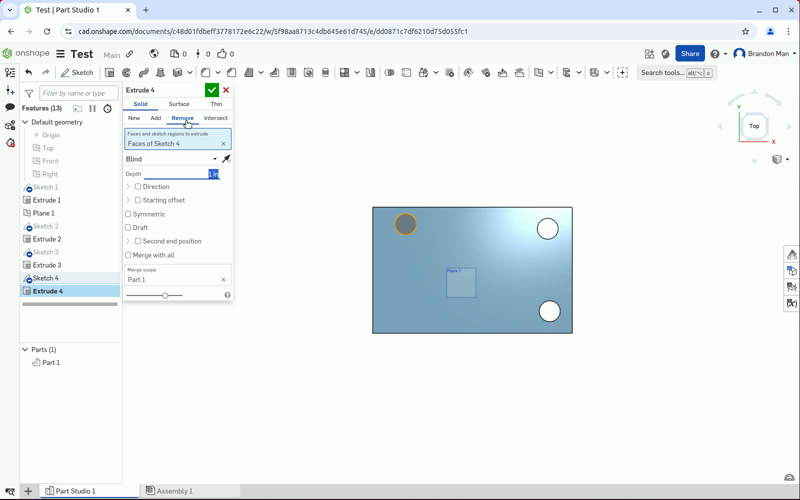
text(17.09)
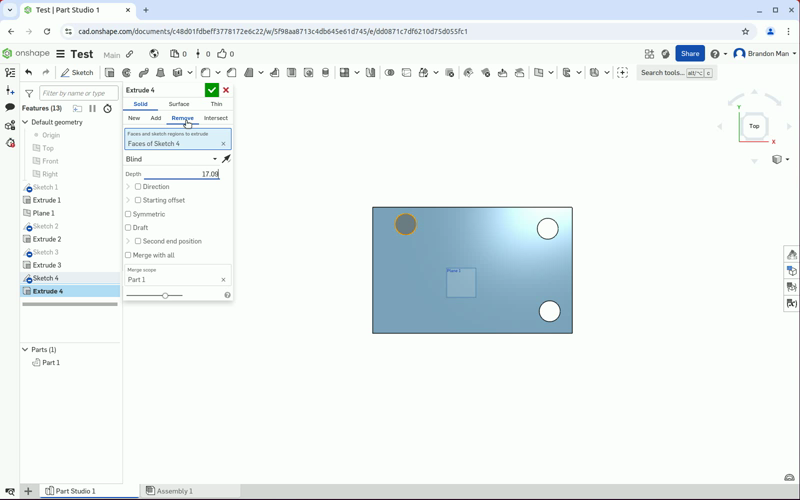
key(tab, 6)
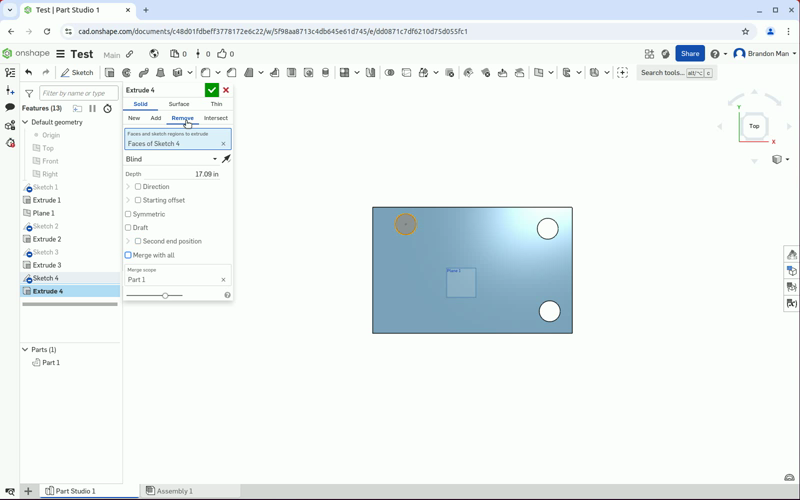
key(space)
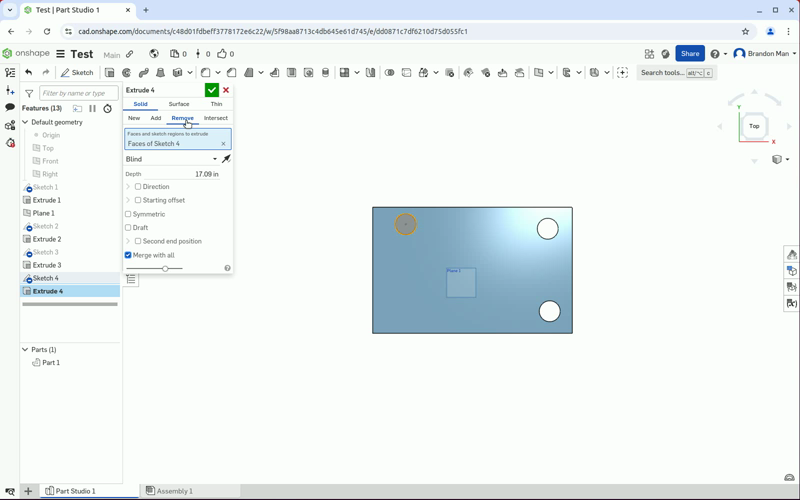
key(enter)
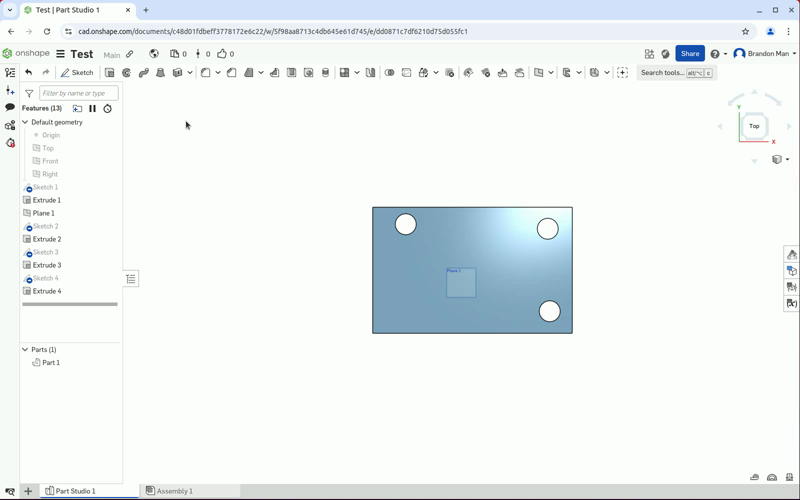
key(shift+h)
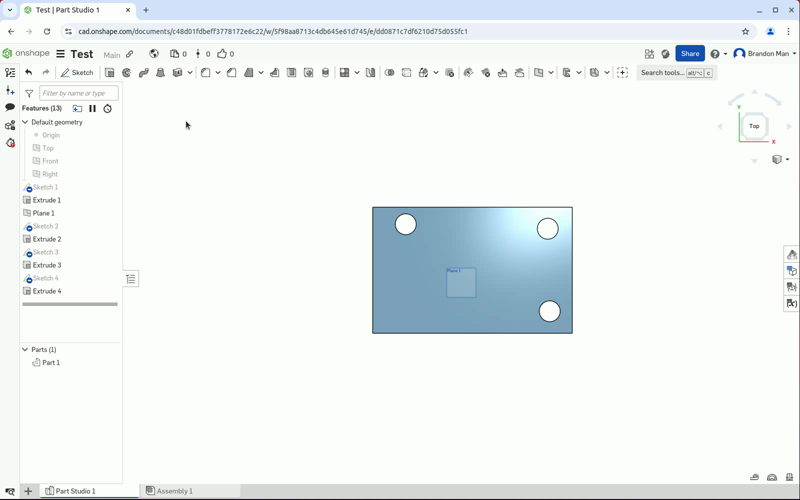
key(shift+h)
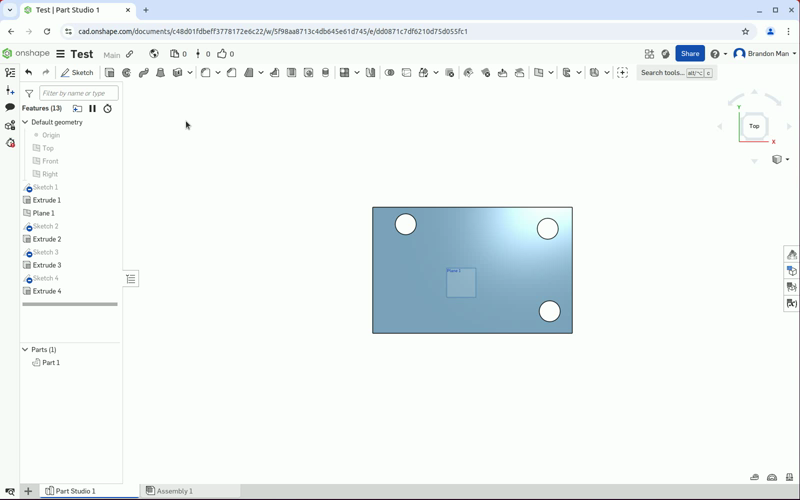
mouse_move(73, 189)
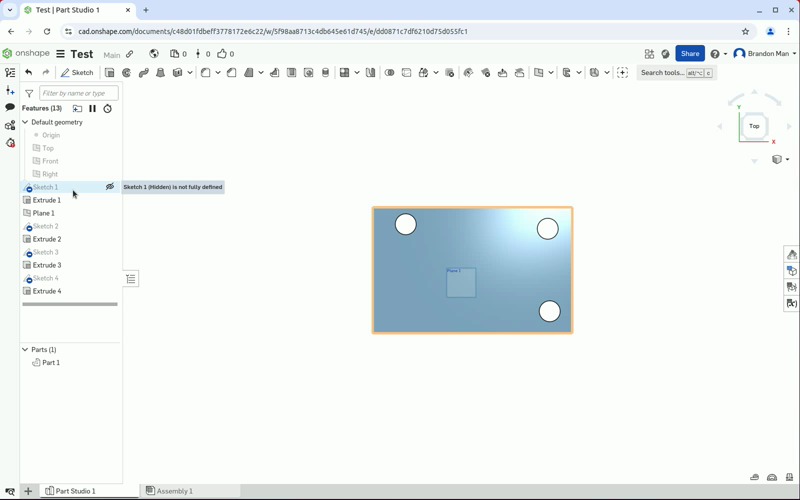
click(73, 189)
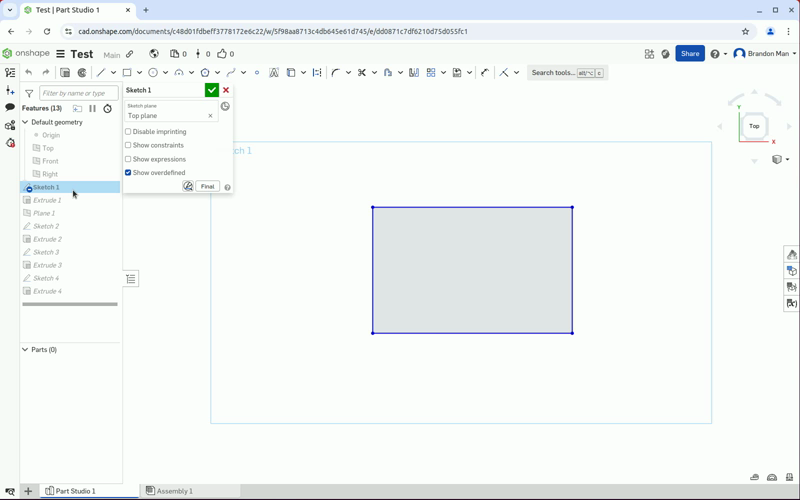
mouse_move(229, 92)
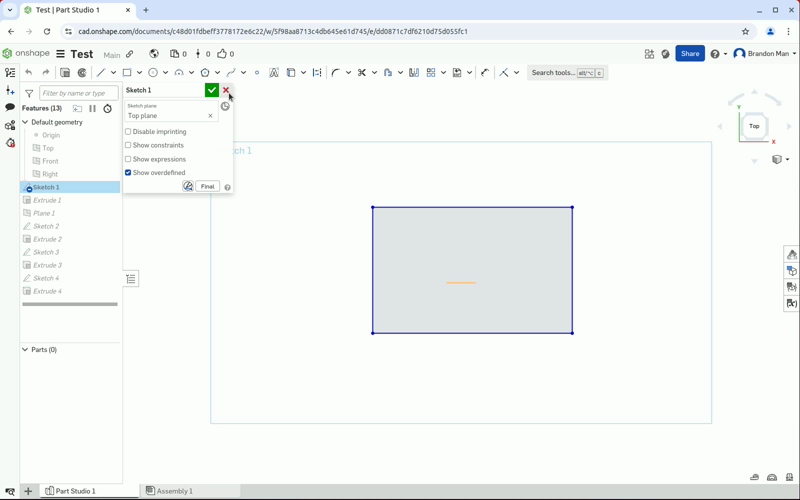
click(229, 92)
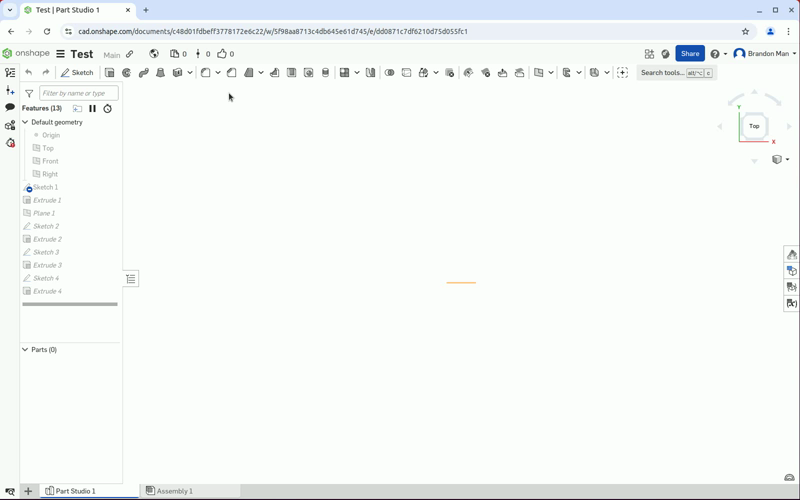
key(shift+s)
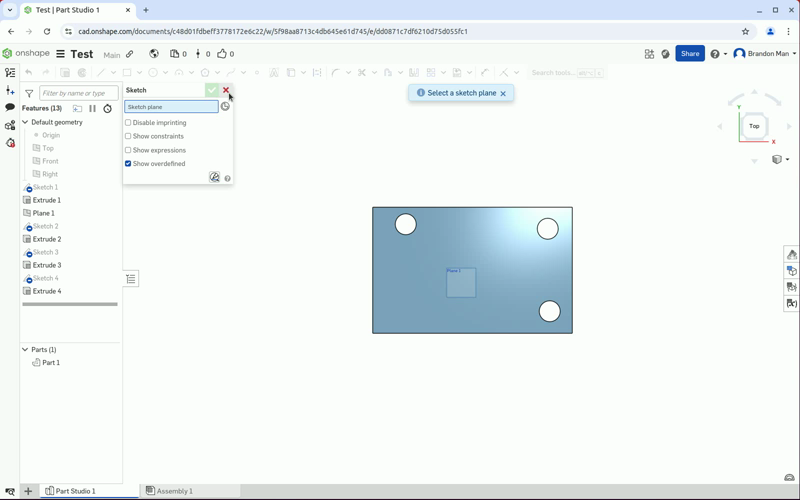
mouse_move(73, 215)
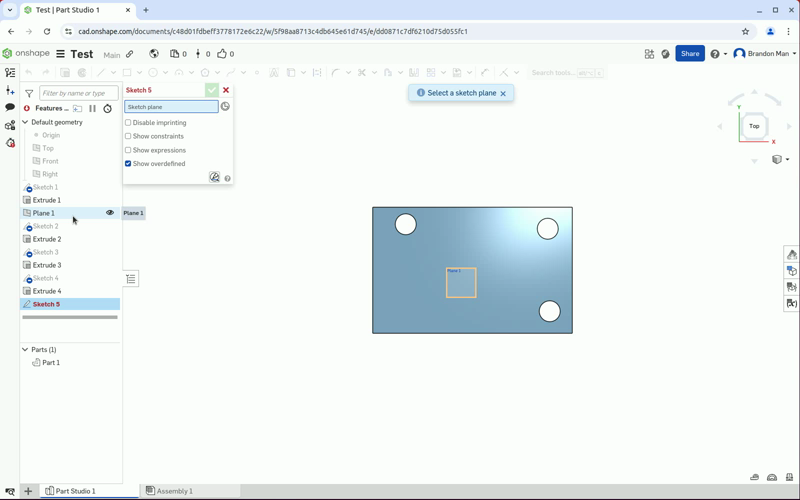
click(73, 215)
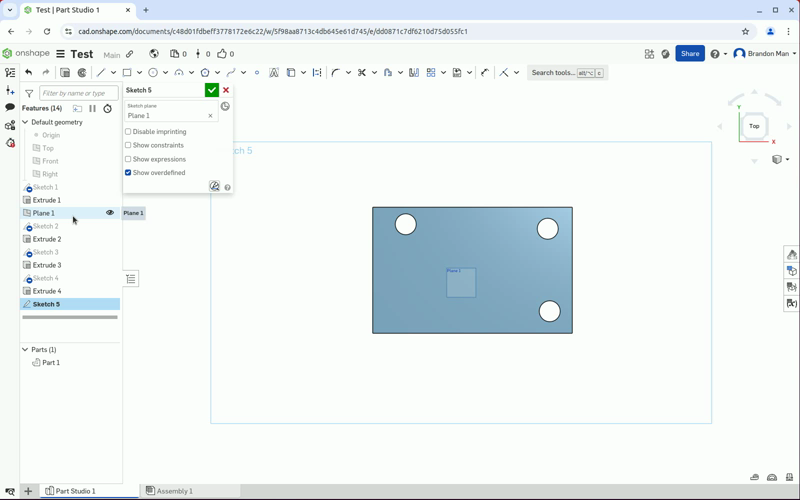
mouse_move(73, 352)
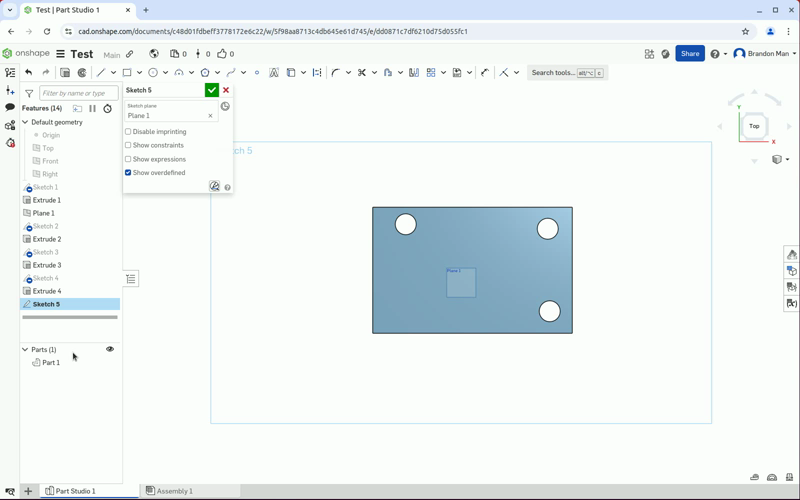
key(y)
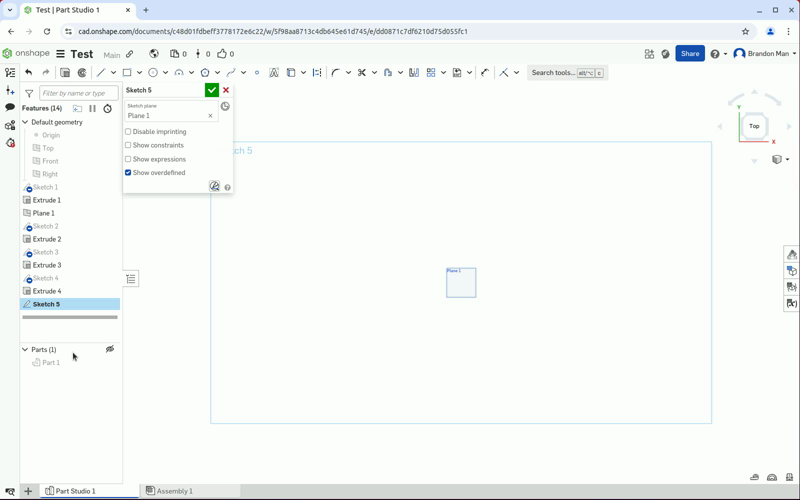
key(c)
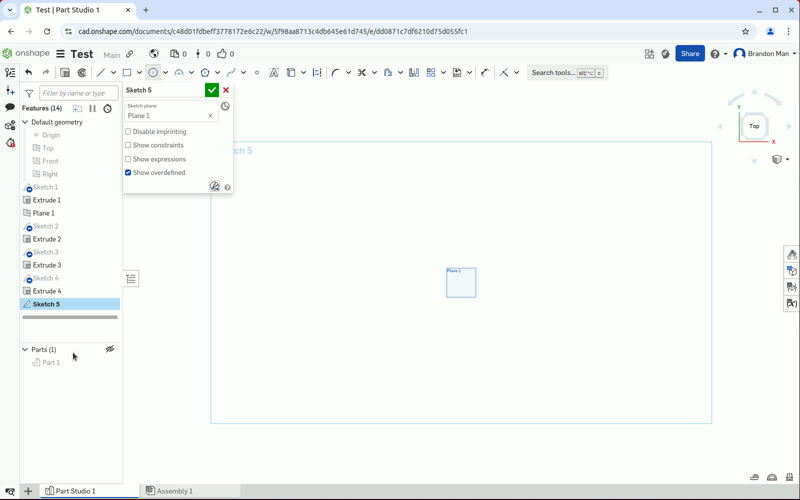
key_down(shift)
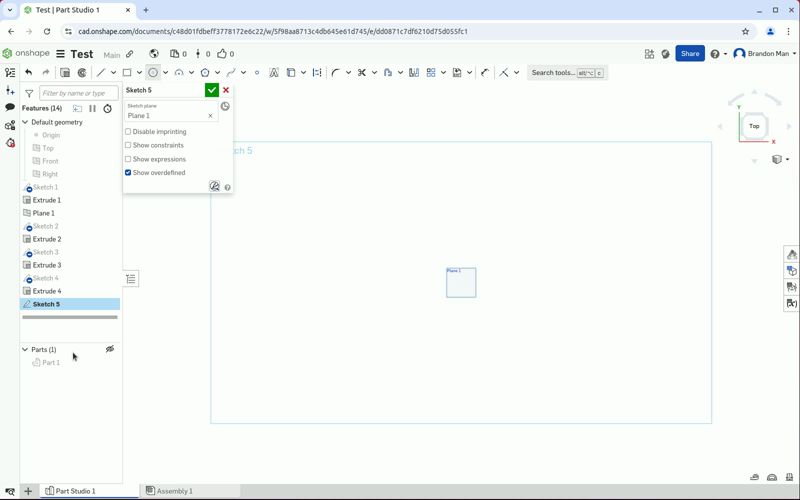
mouse_move(411, 306)
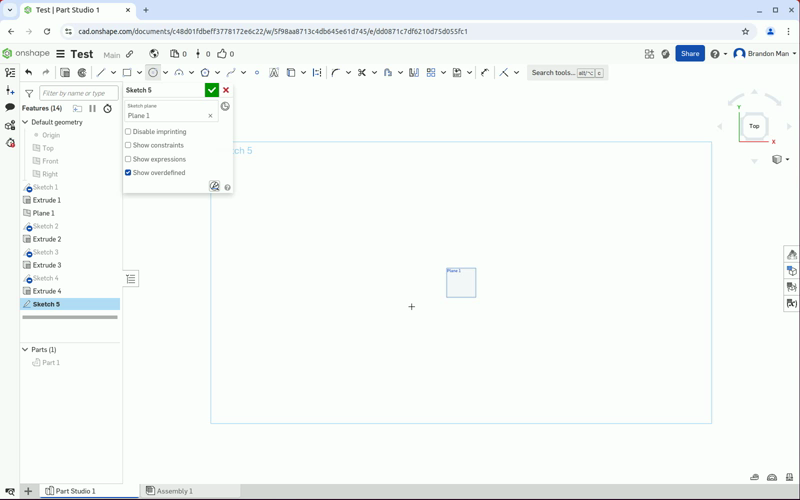
click(411, 306)
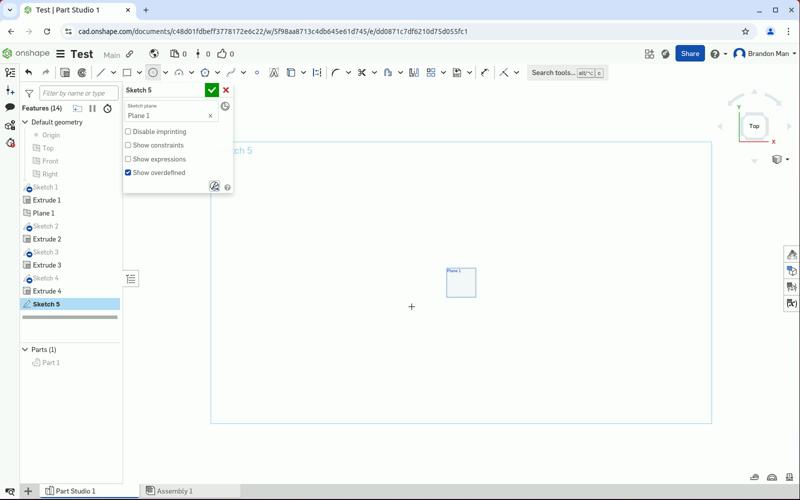
key_up(shift)
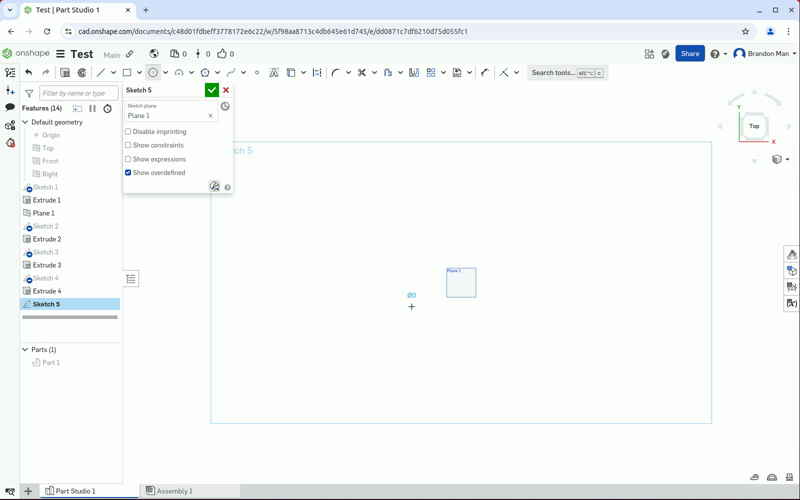
mouse_move(422, 306)
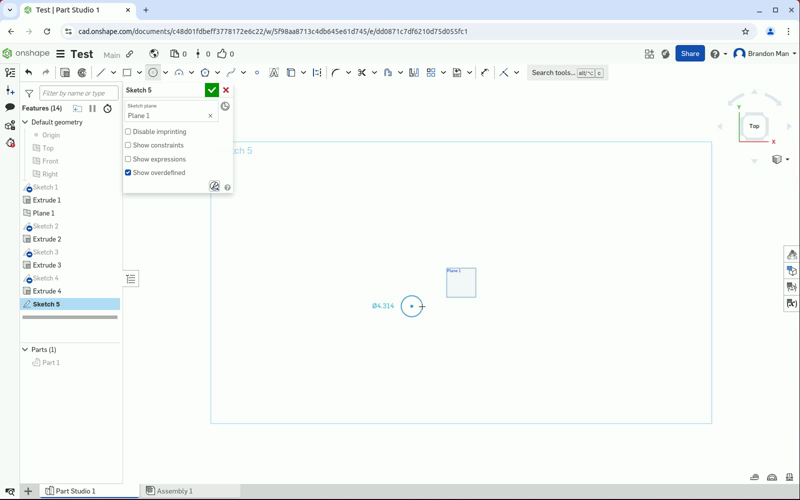
click(422, 306)
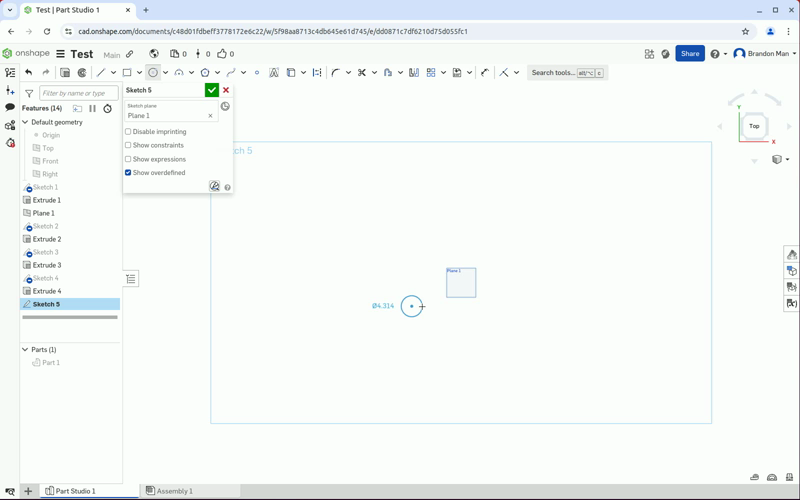
key(esc)
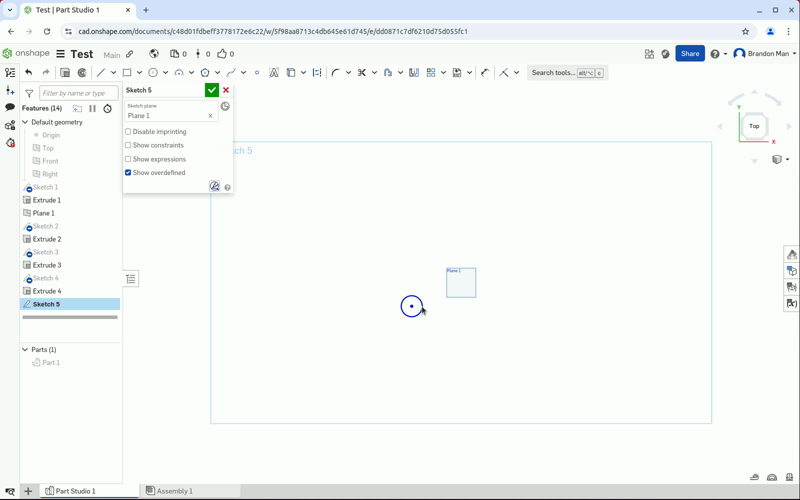
mouse_move(410, 316)
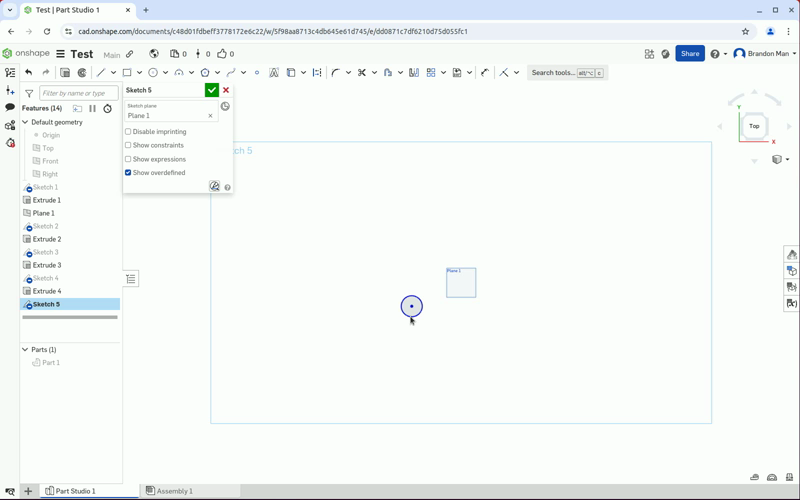
scroll(6)
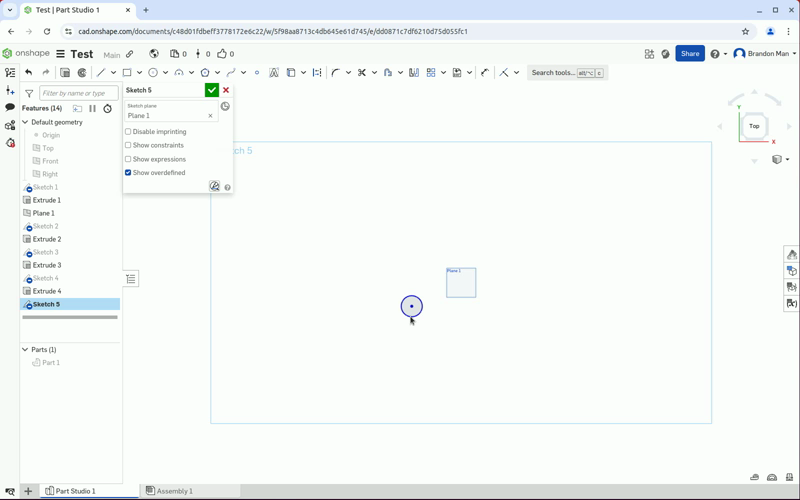
scroll(6)
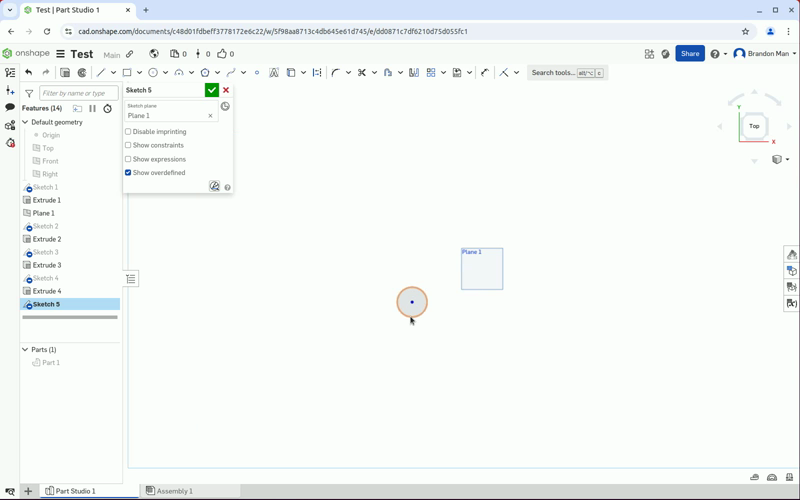
scroll(6)
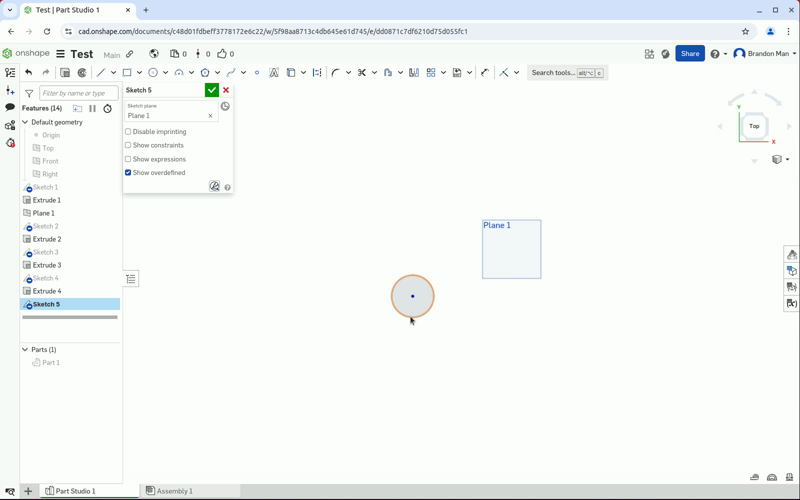
scroll(6)
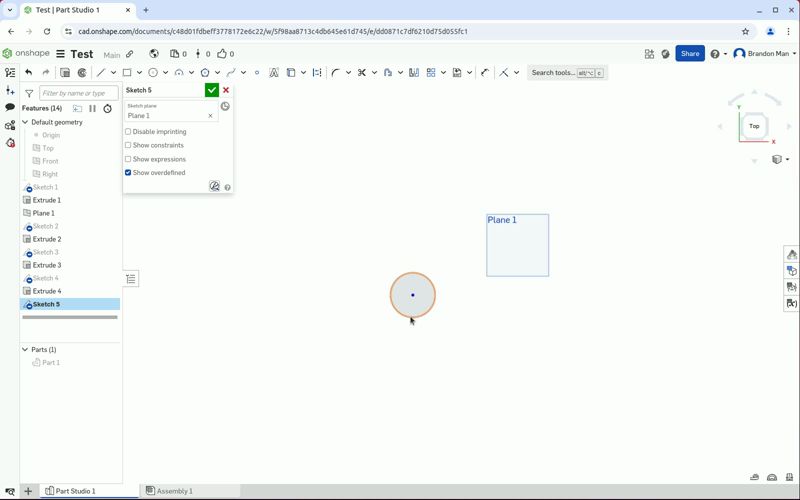
scroll(6)
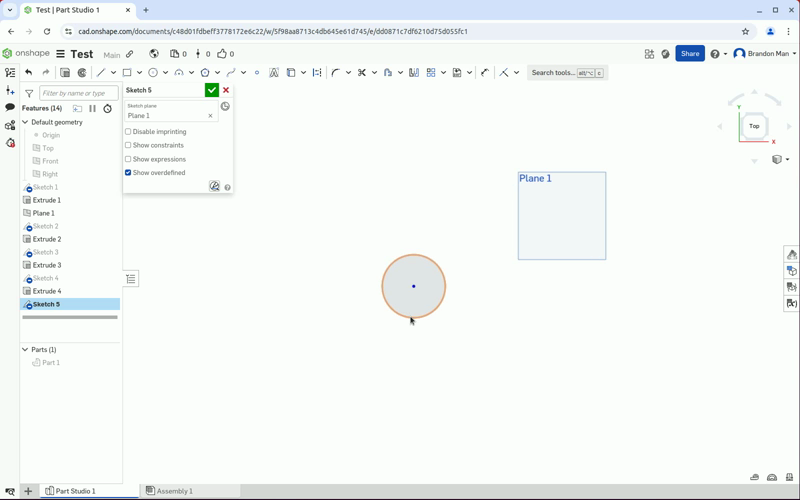
scroll(6)
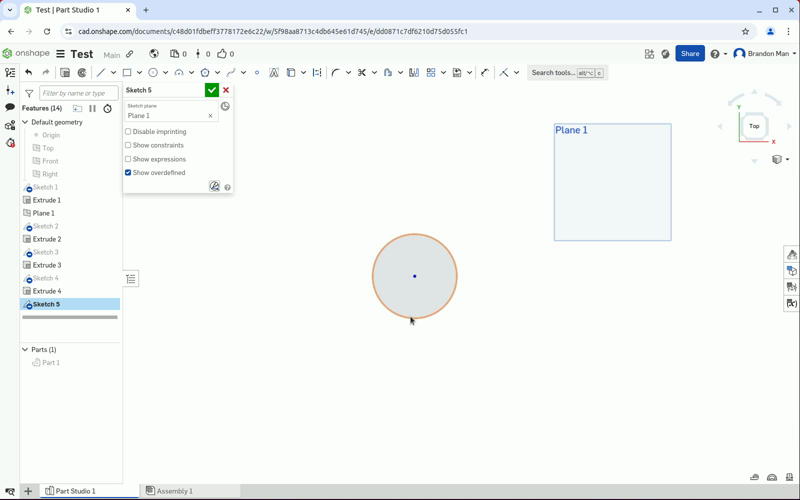
scroll(6)
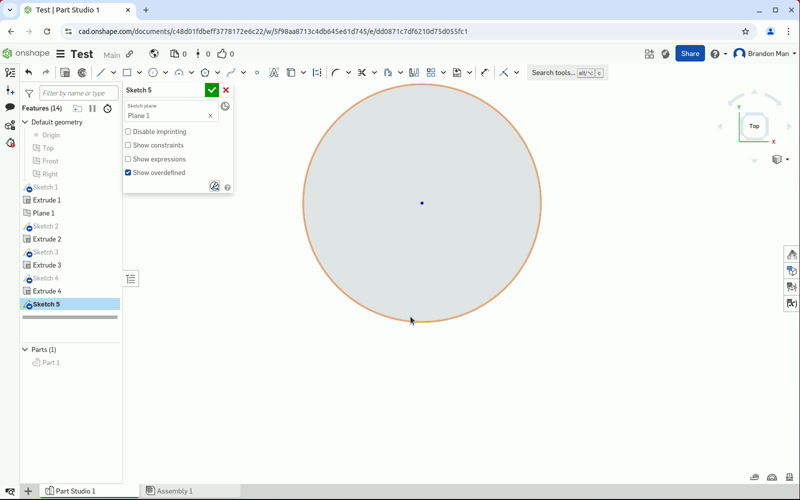
click(410, 316)
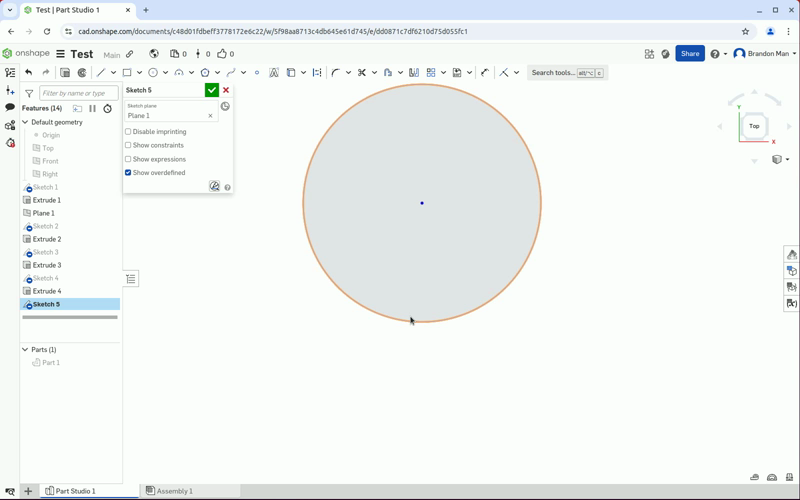
scroll(-6)
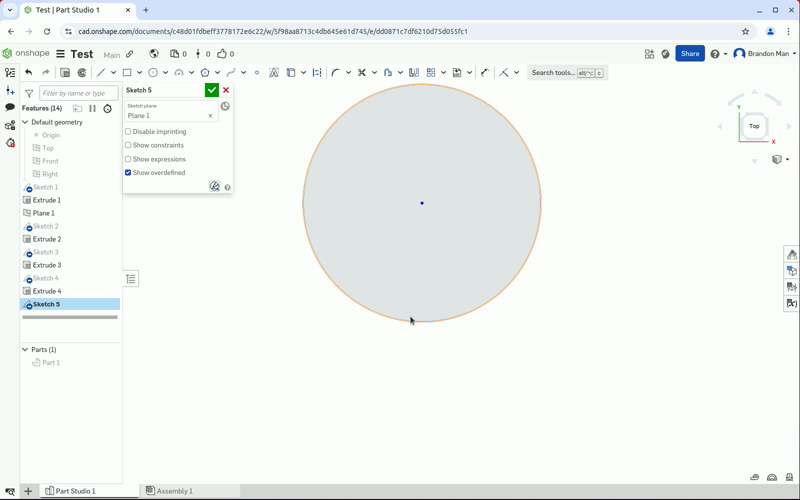
scroll(-6)
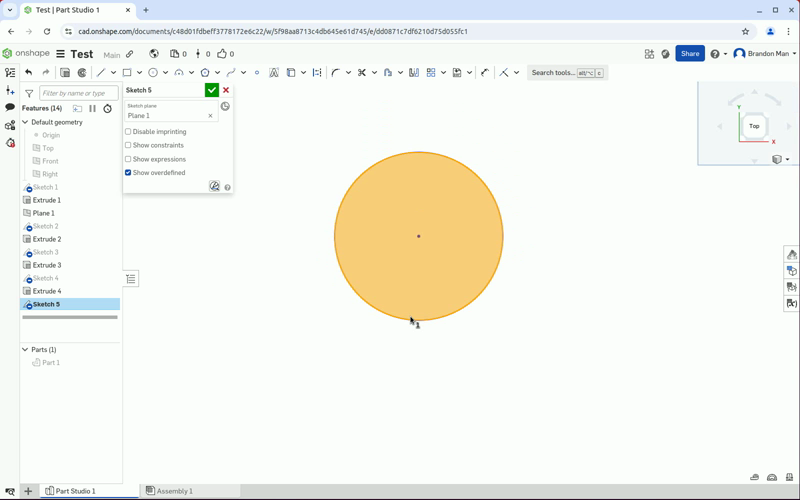
scroll(-6)
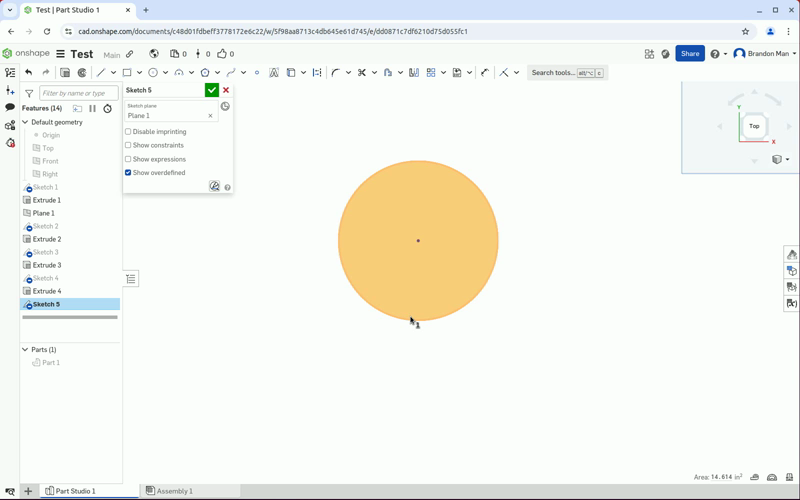
scroll(-6)
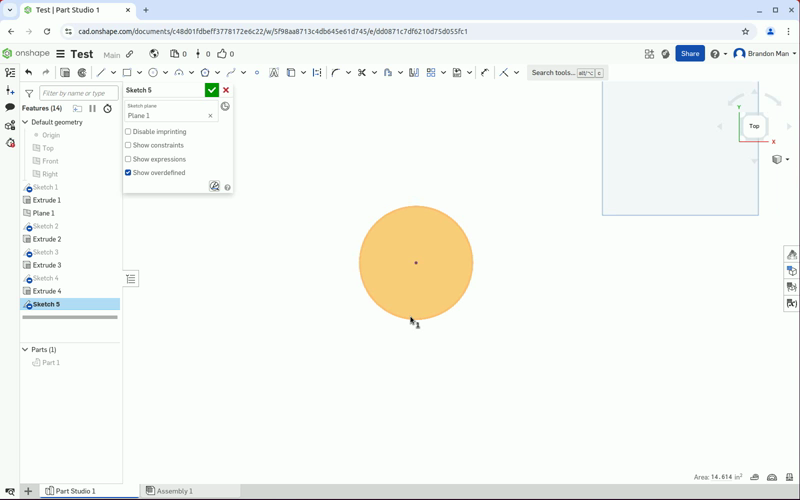
scroll(-6)
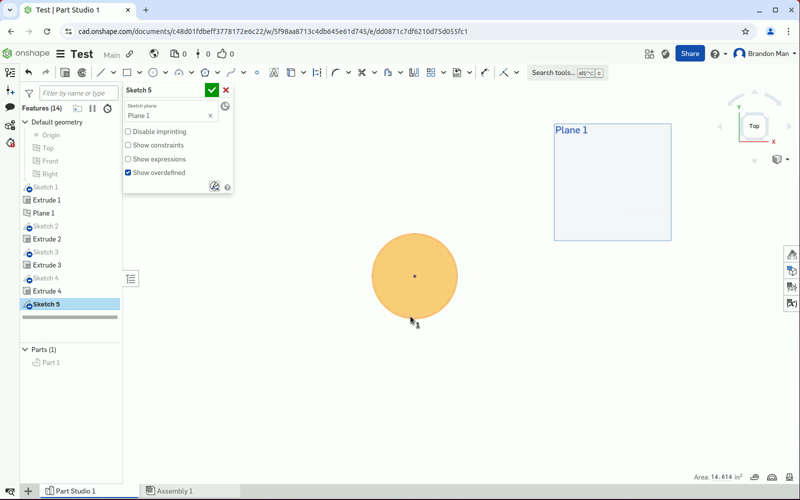
scroll(-6)
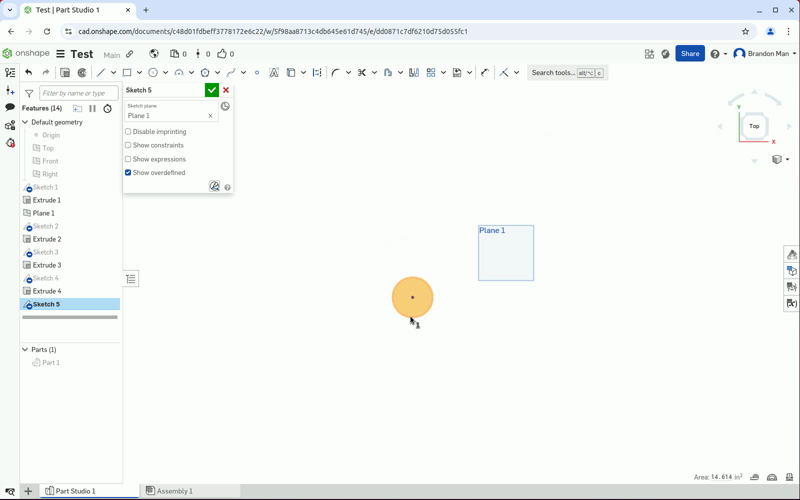
scroll(-6)
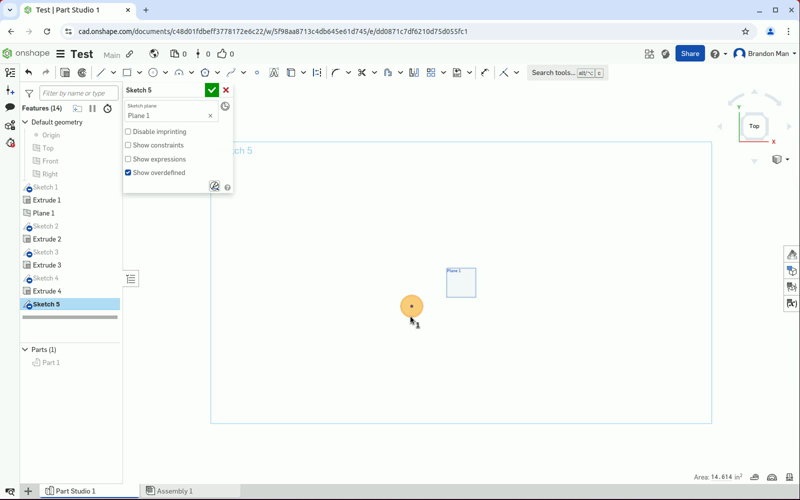
mouse_move(73, 352)
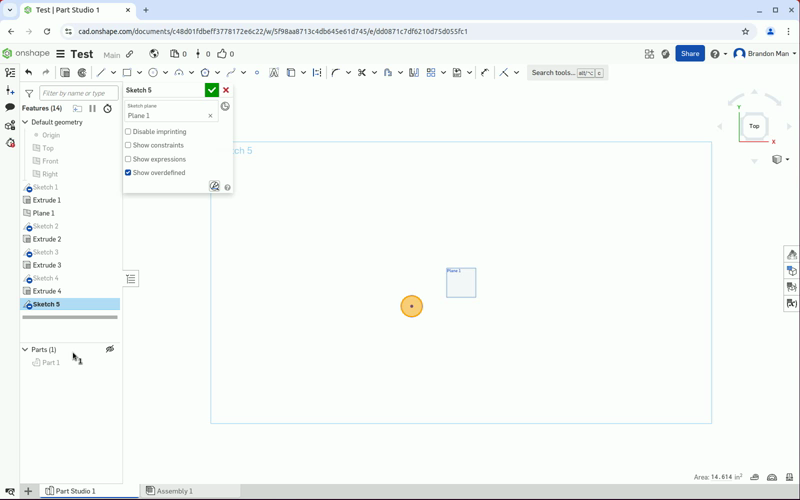
key(shift+y)
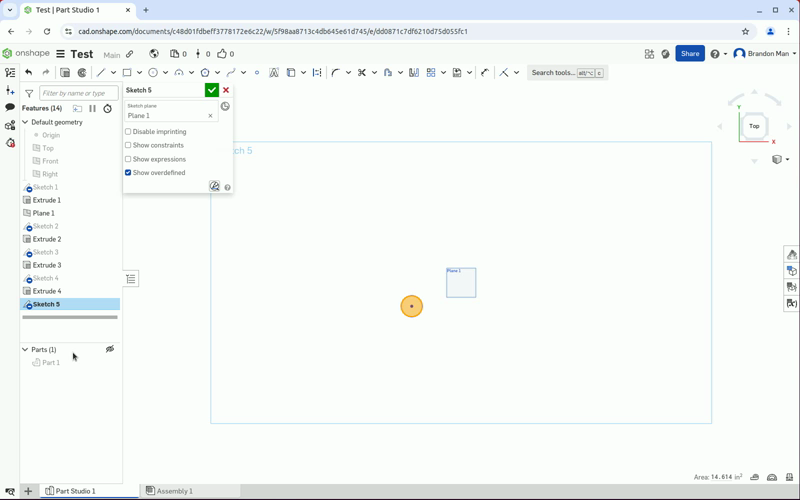
key(shift+e)
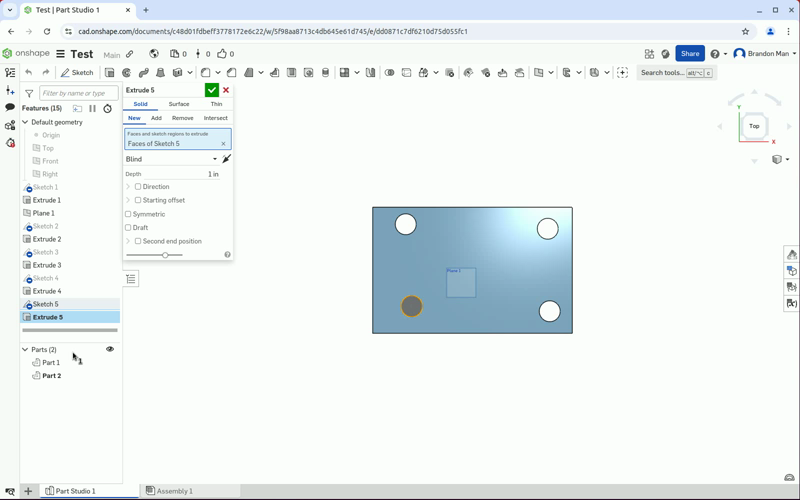
mouse_move(143, 106)
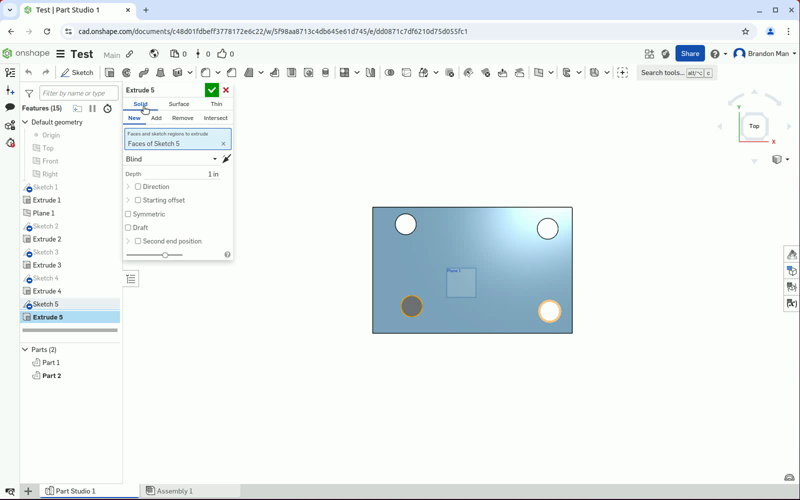
click(143, 106)
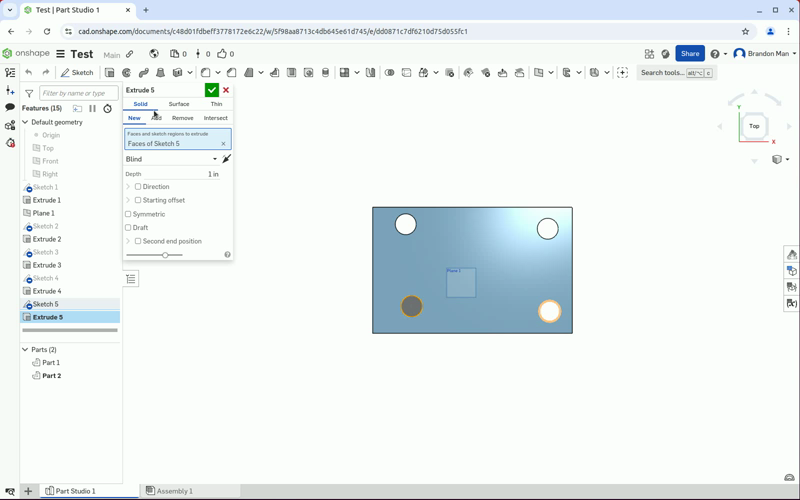
mouse_move(186, 120)
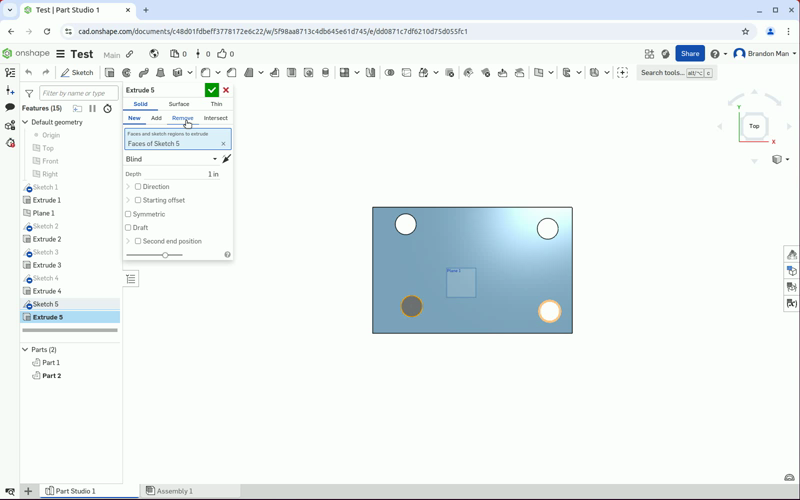
click(186, 120)
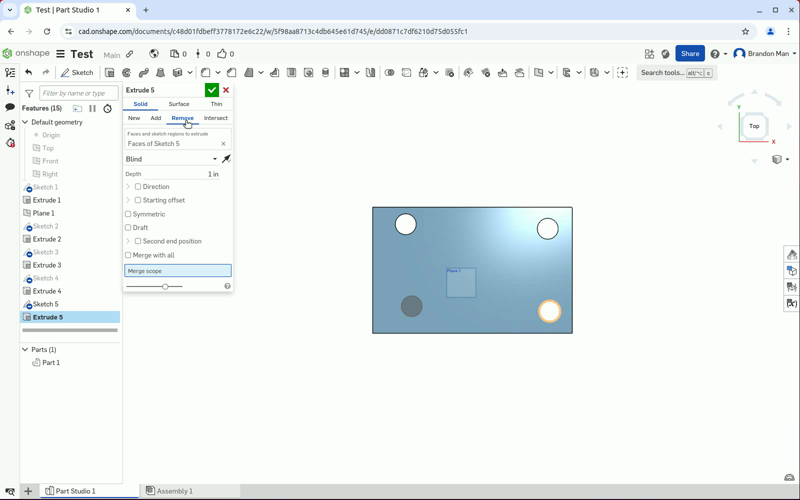
key(tab, 4)
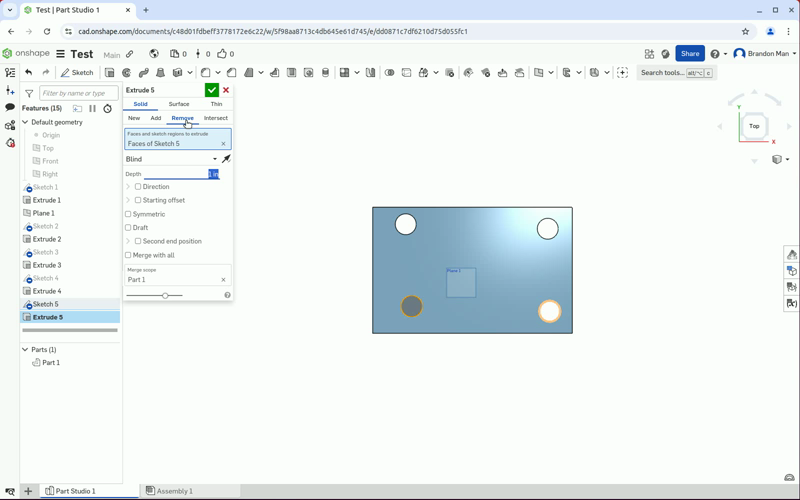
text(17.09)
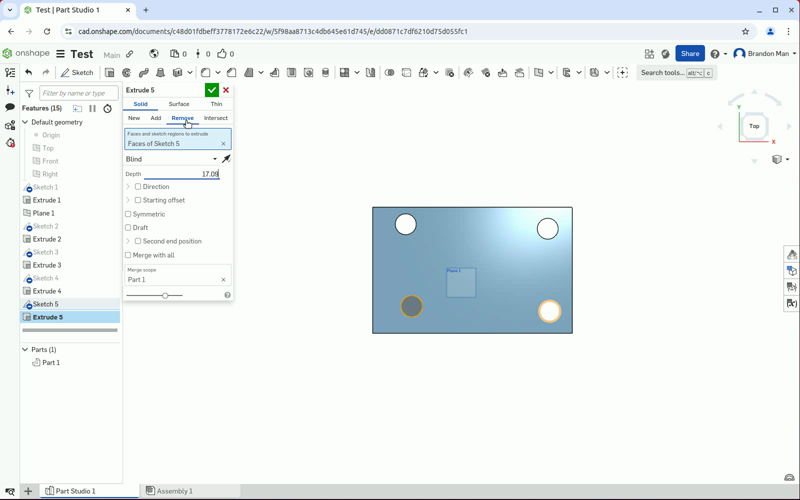
key(tab, 6)
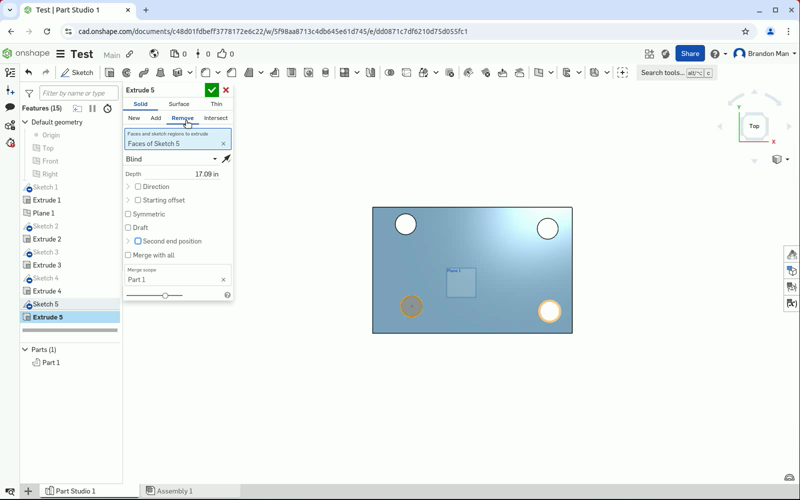
key(space)
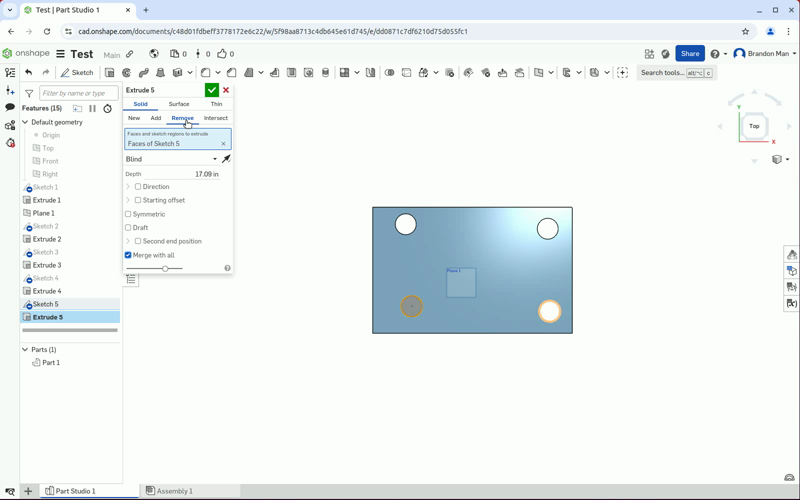
key(enter)
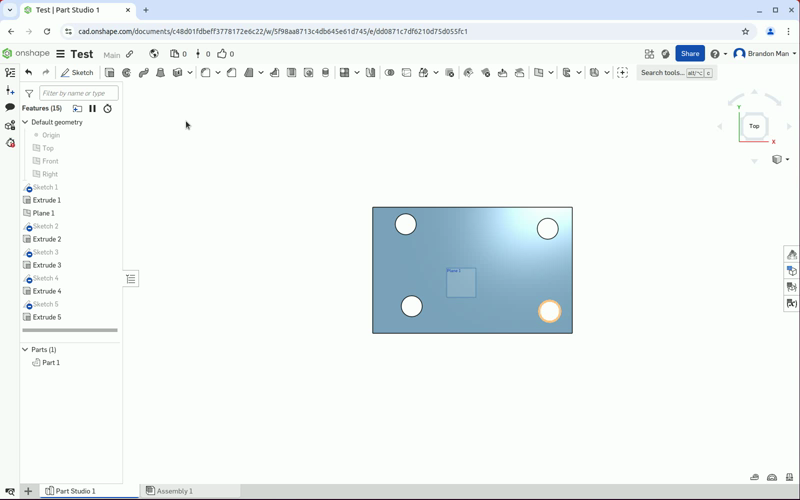
key(shift+h)
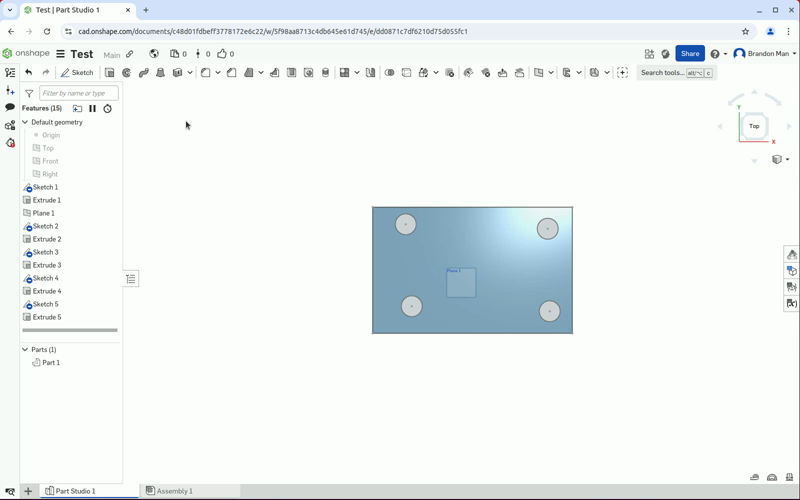
key(shift+h)
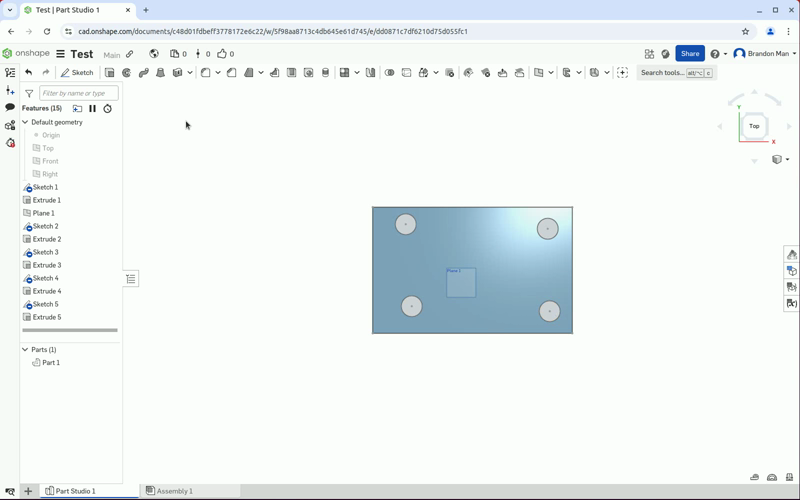
key(shift+7)
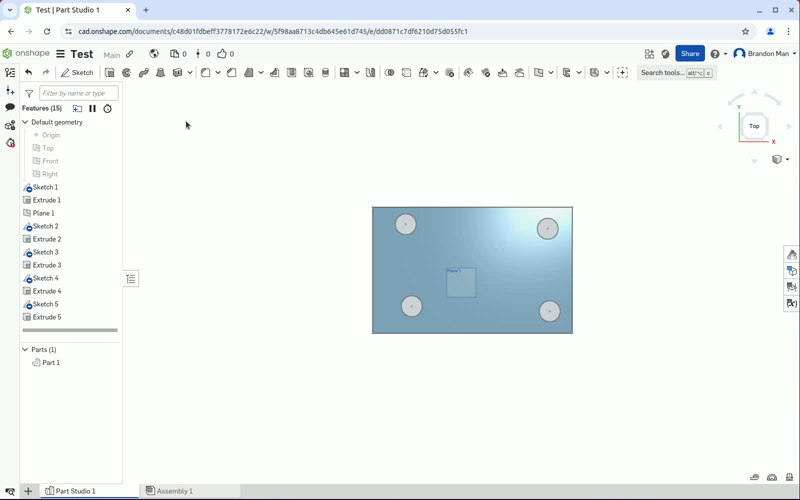
key(up, 3)
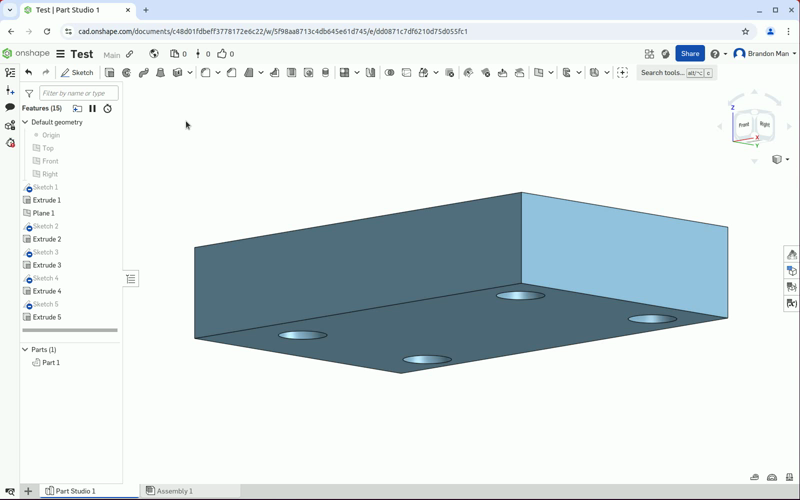
key(left, 3)
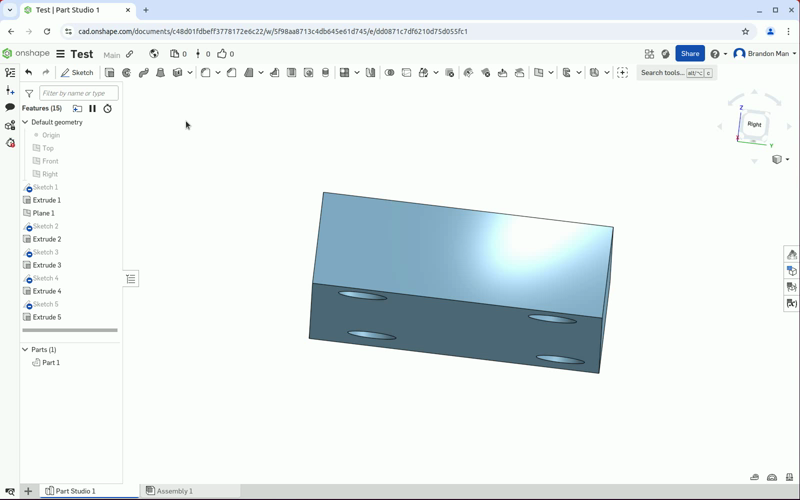
key(right, 3)
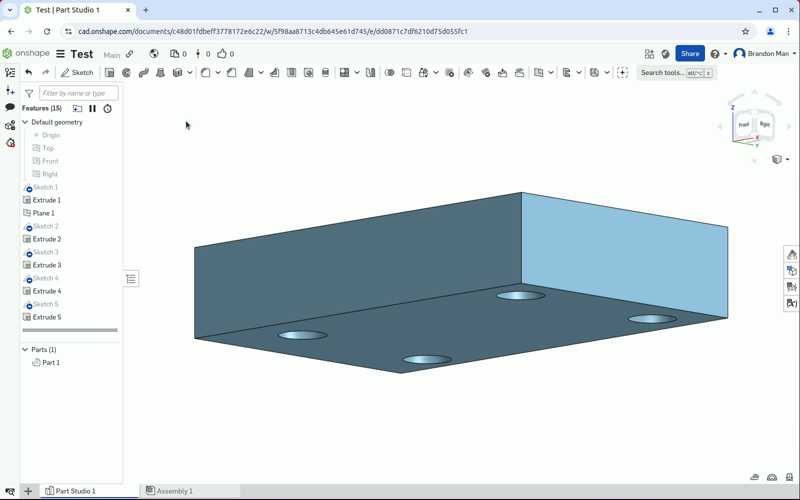
key(down, 3)
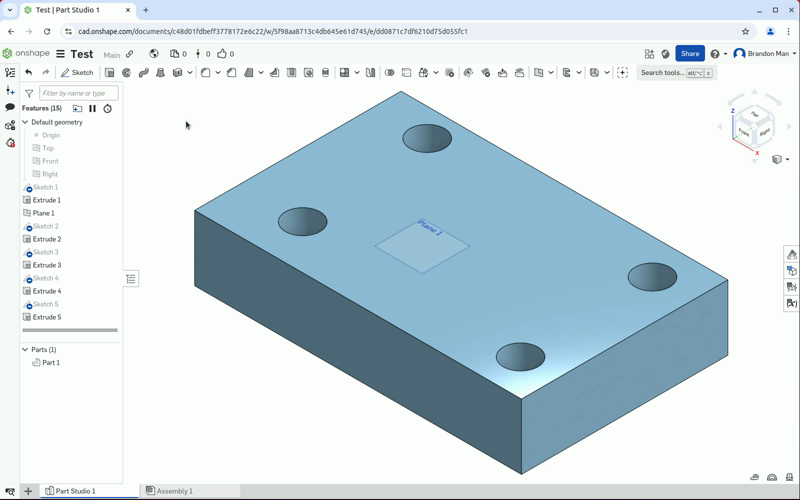
mouse_move(73, 189)
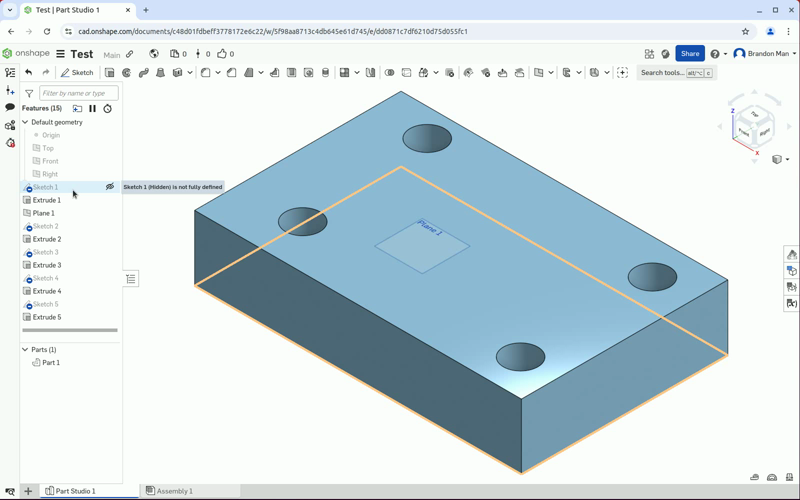
click(73, 189)